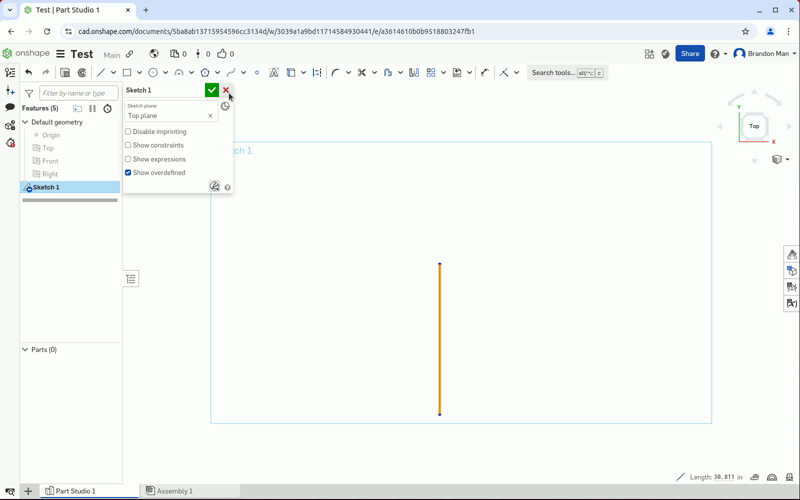
key(shift+h)
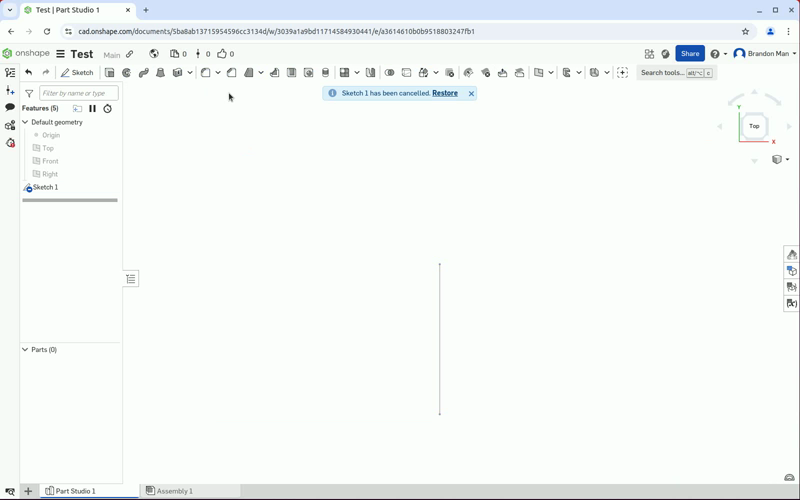
key(shift+s)
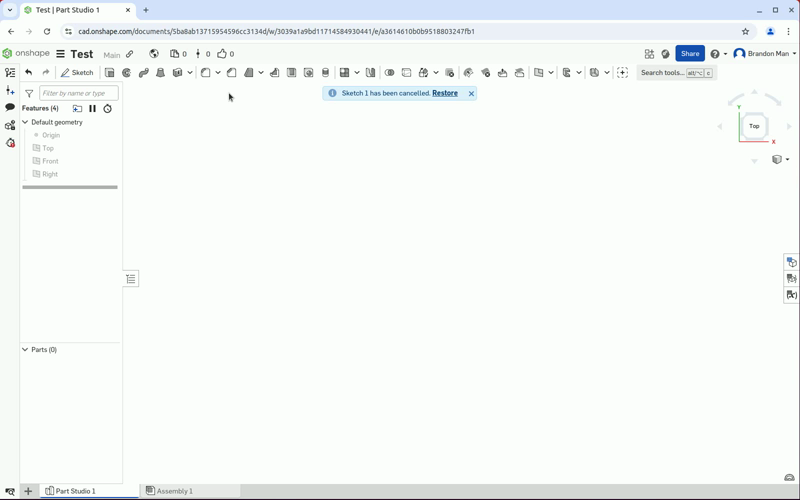
mouse_move(73, 150)
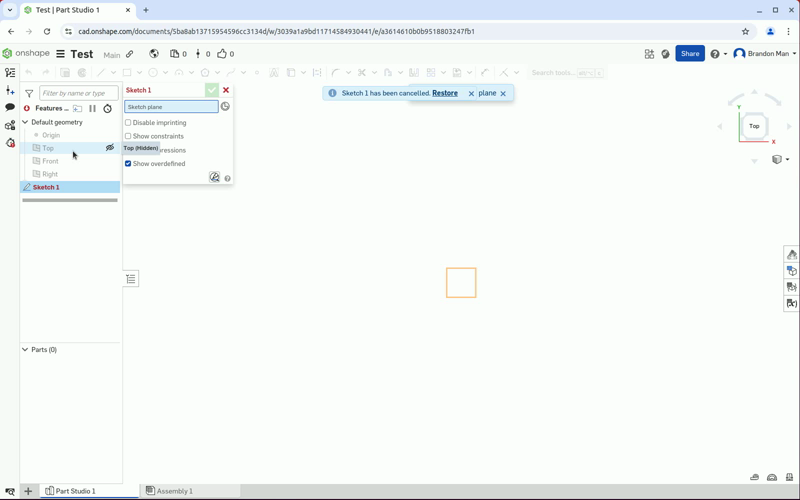
click(73, 150)
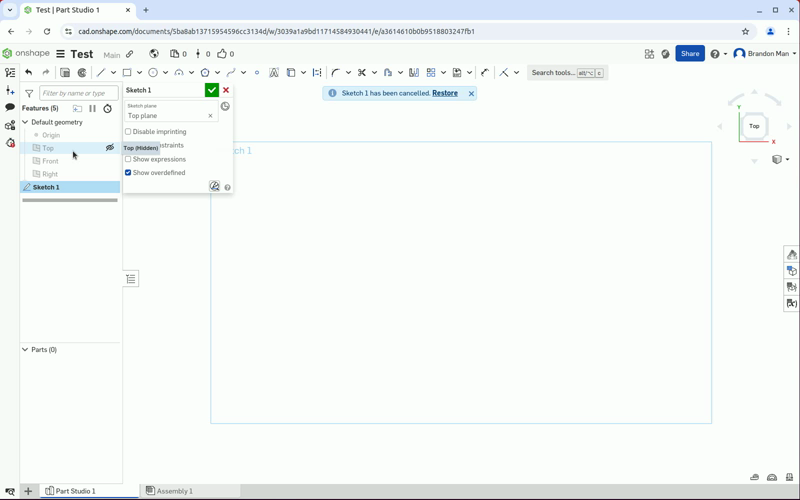
mouse_move(73, 352)
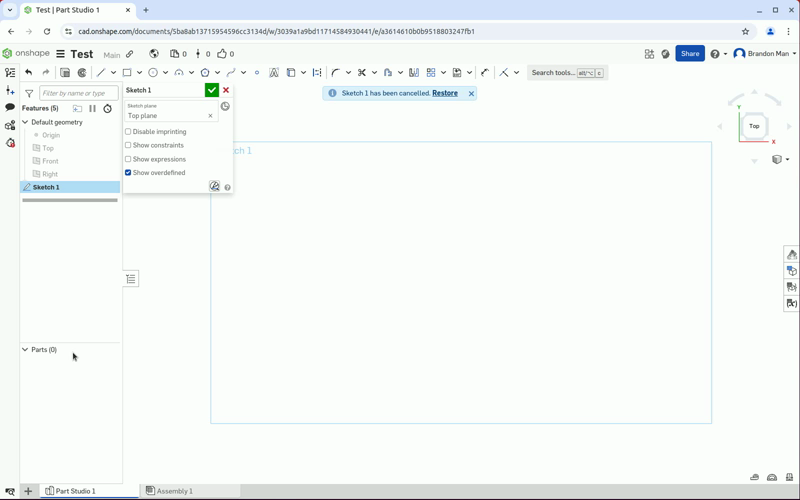
key(y)
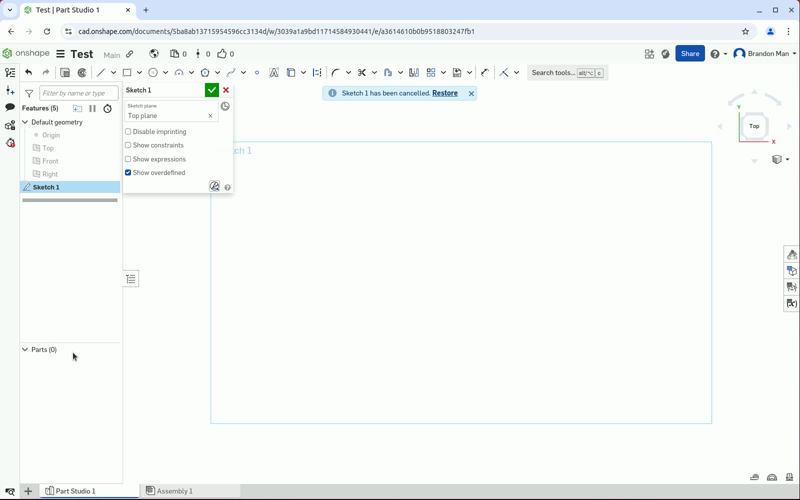
key(l)
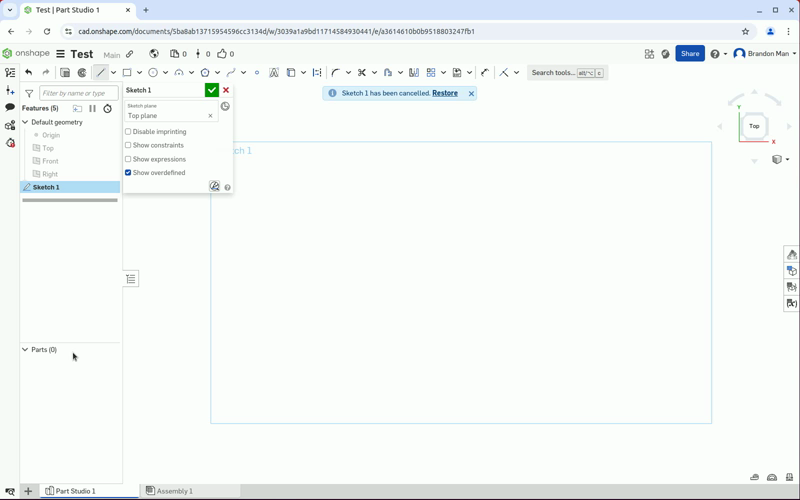
key_down(shift)
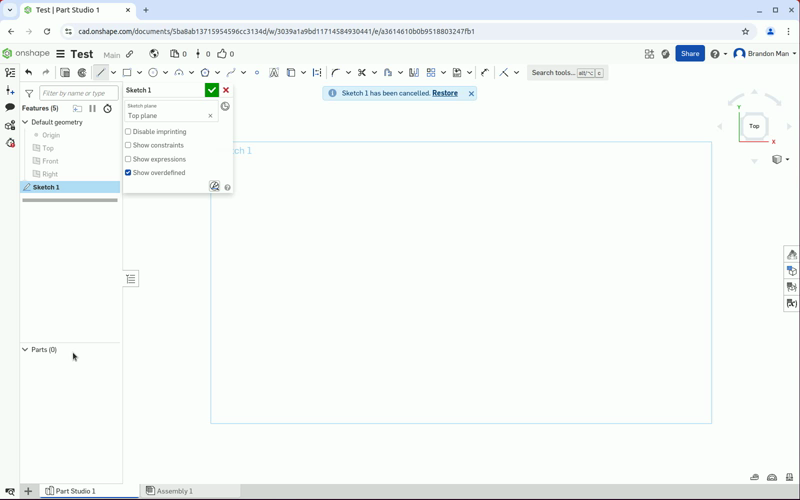
mouse_move(366, 342)
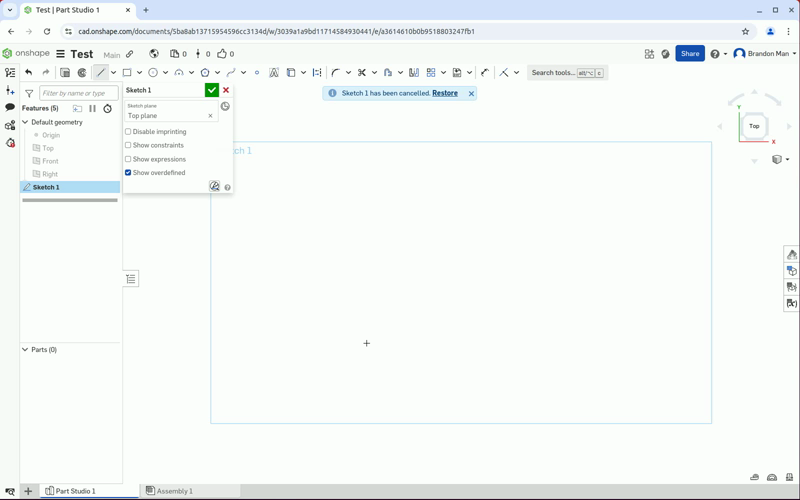
click(366, 342)
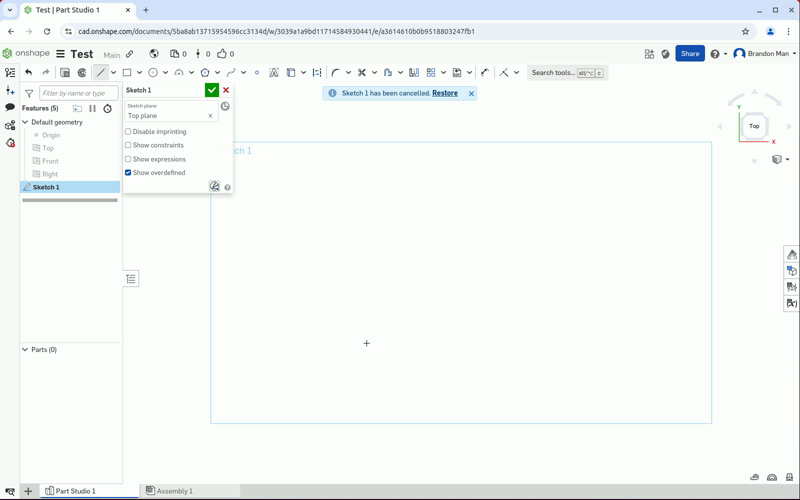
key_up(shift)
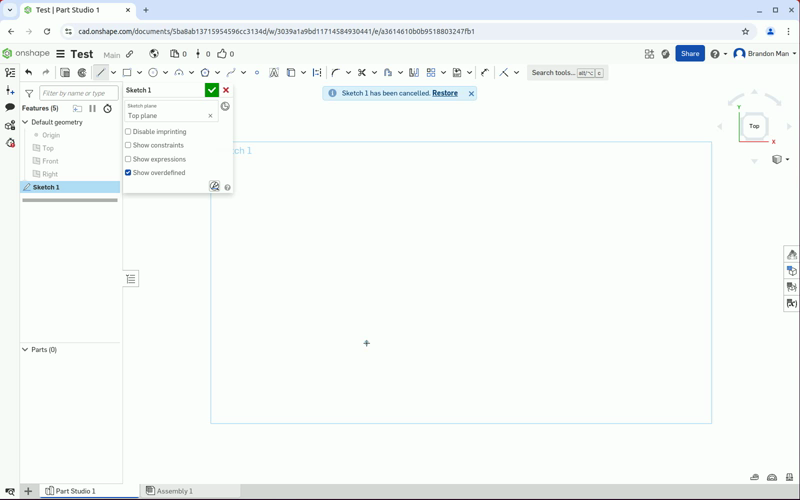
key_down(shift)
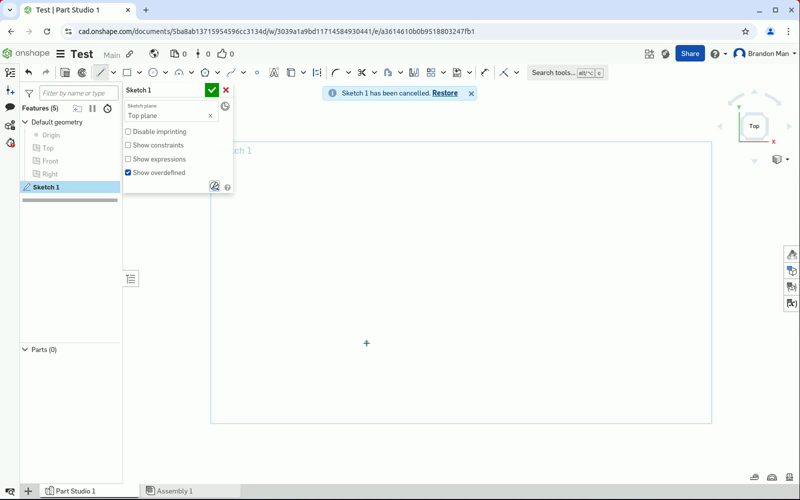
mouse_move(460, 342)
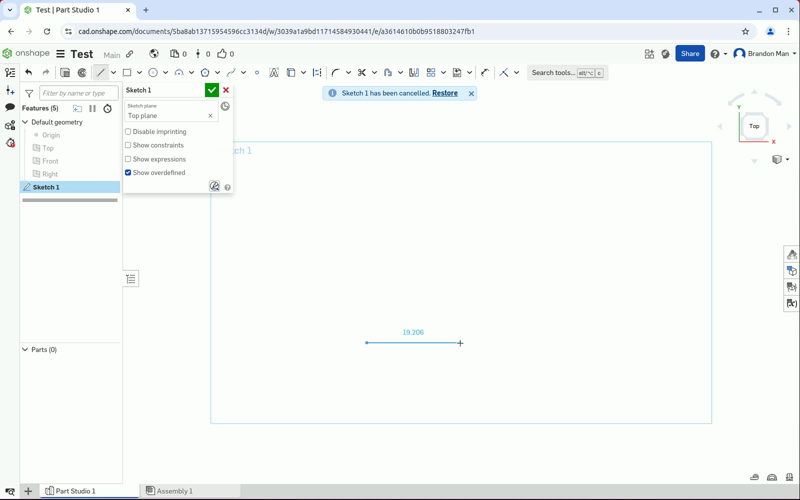
click(460, 342)
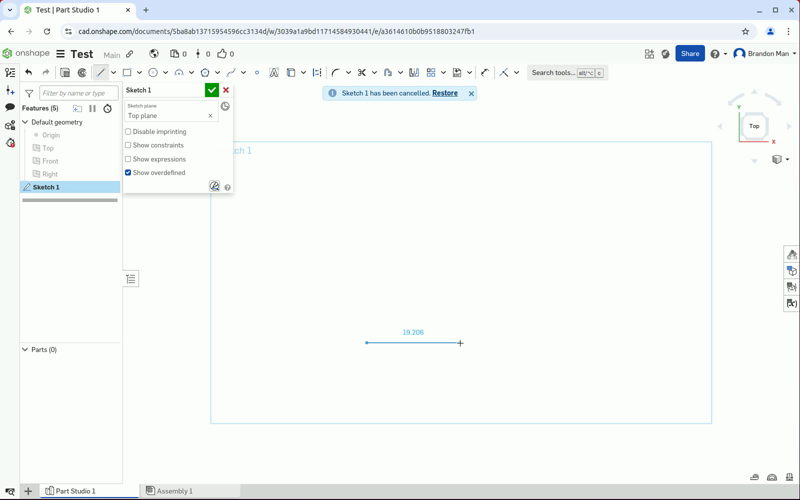
key_up(shift)
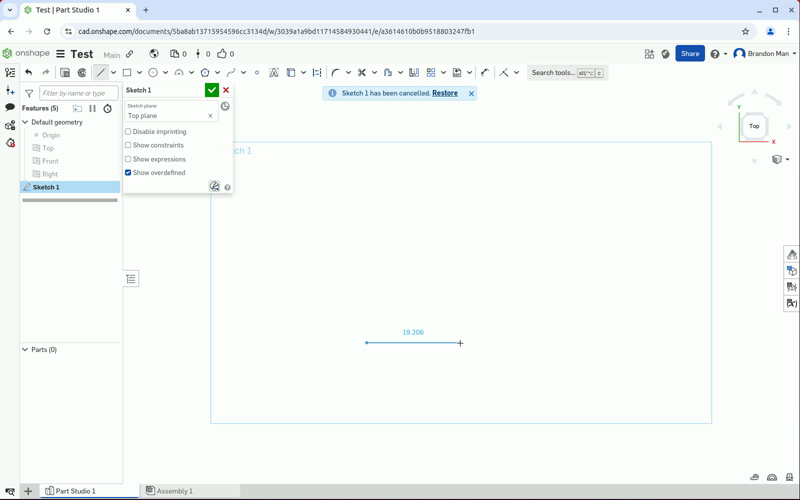
key(esc)
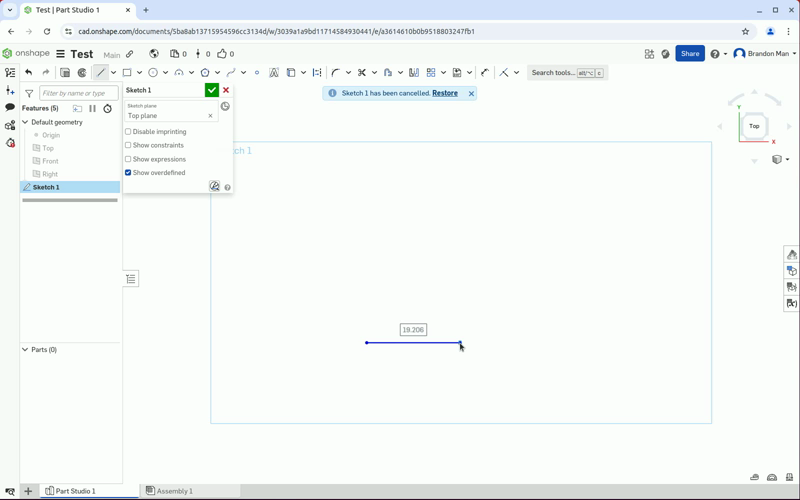
key(a)
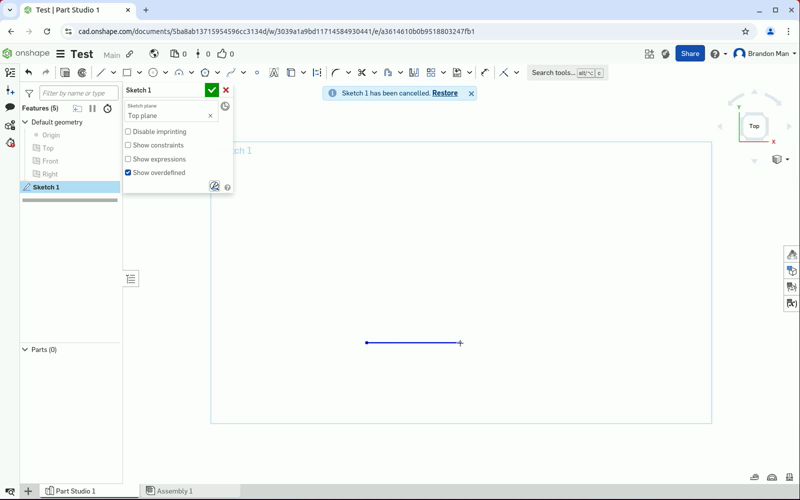
mouse_move(460, 342)
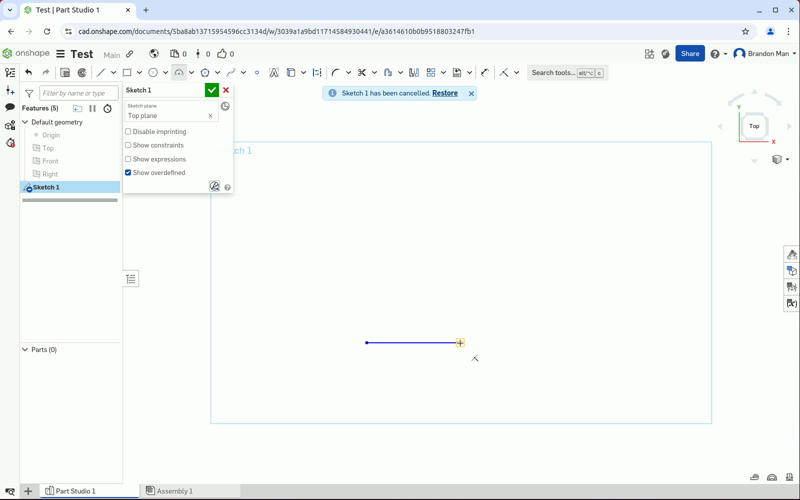
click(460, 342)
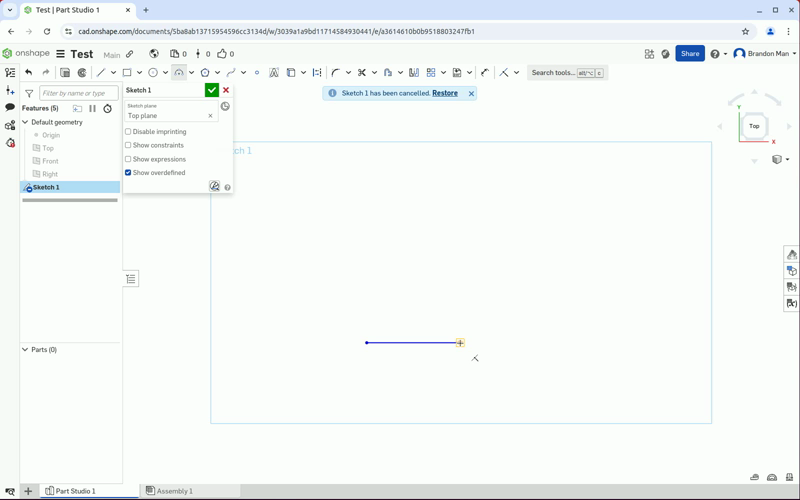
key_down(shift)
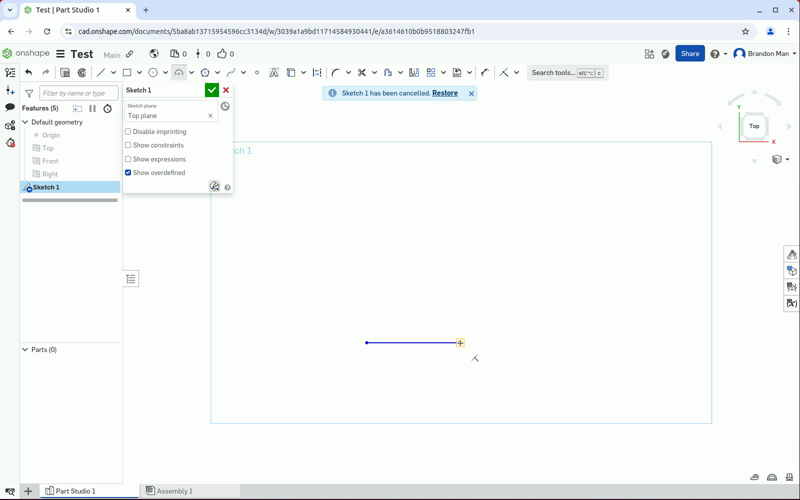
mouse_move(460, 223)
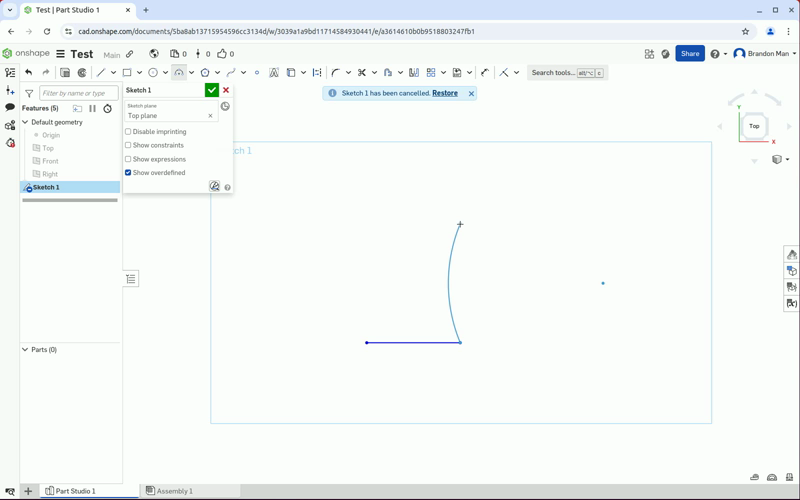
click(460, 223)
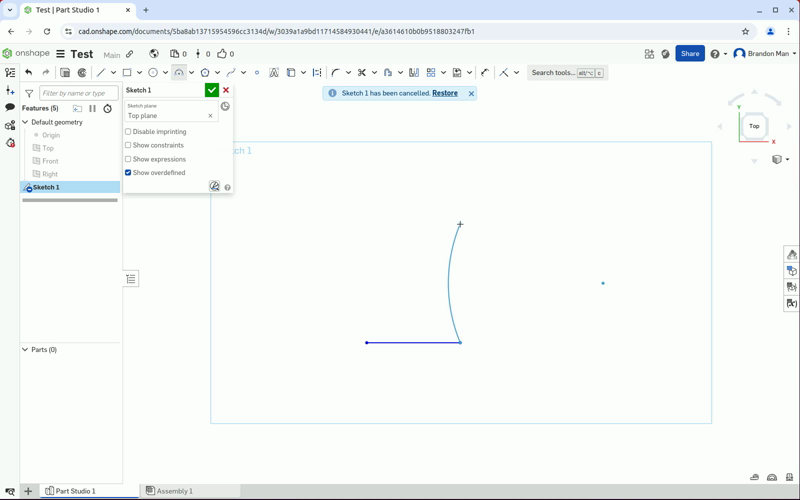
mouse_move(520, 282)
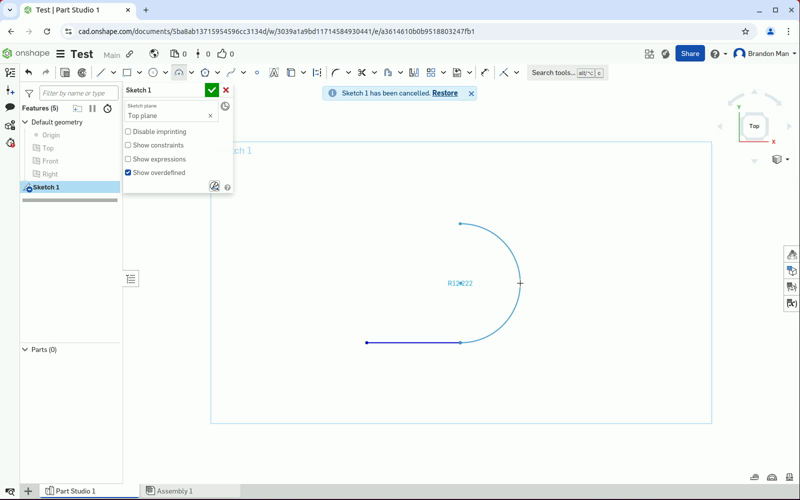
click(520, 282)
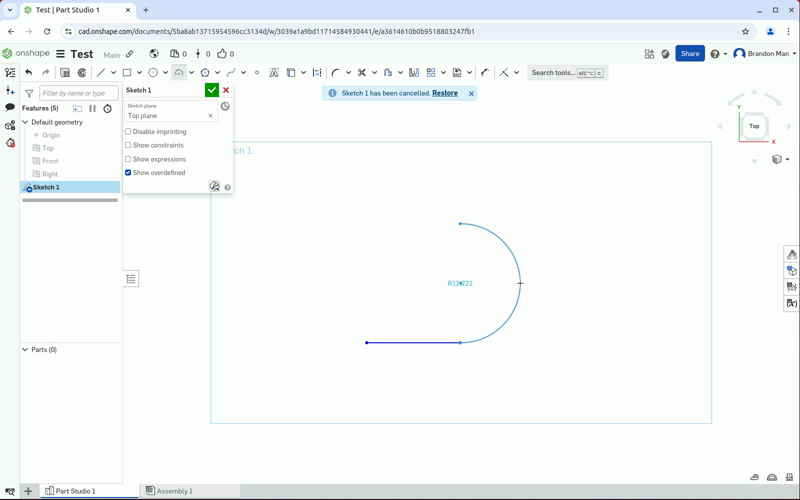
key_up(shift)
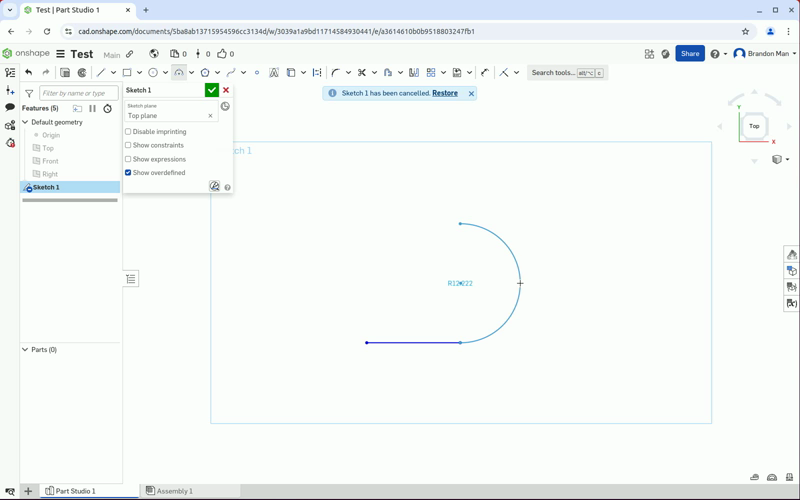
key(esc)
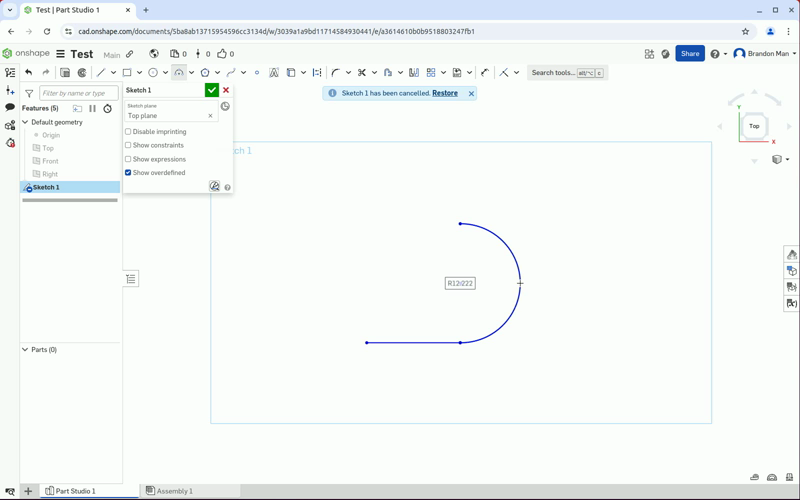
key(l)
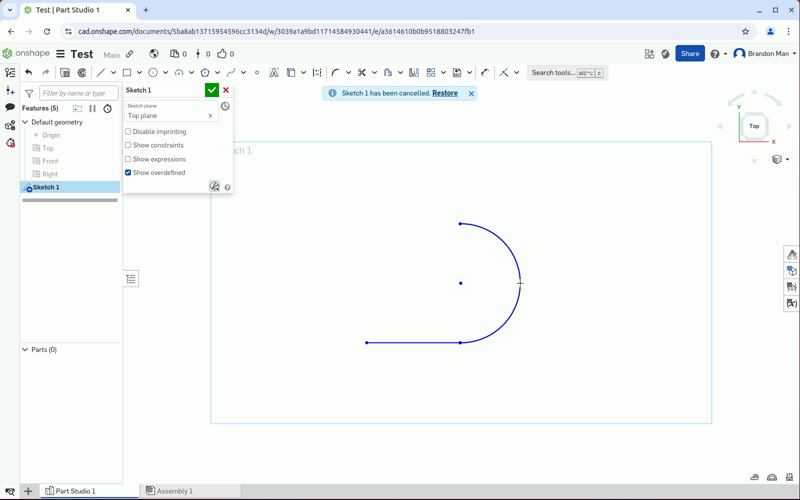
mouse_move(460, 223)
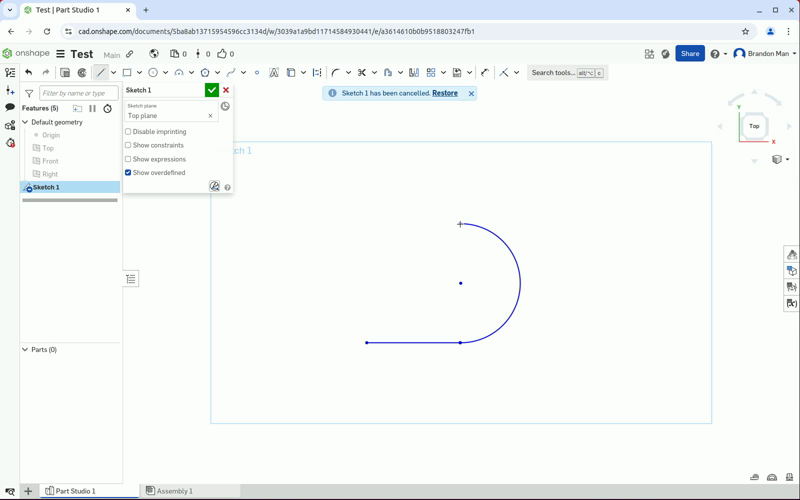
click(460, 223)
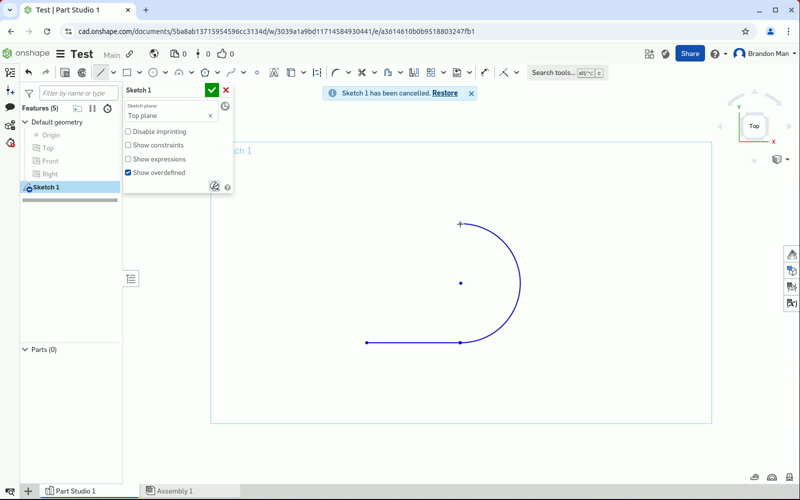
key_down(shift)
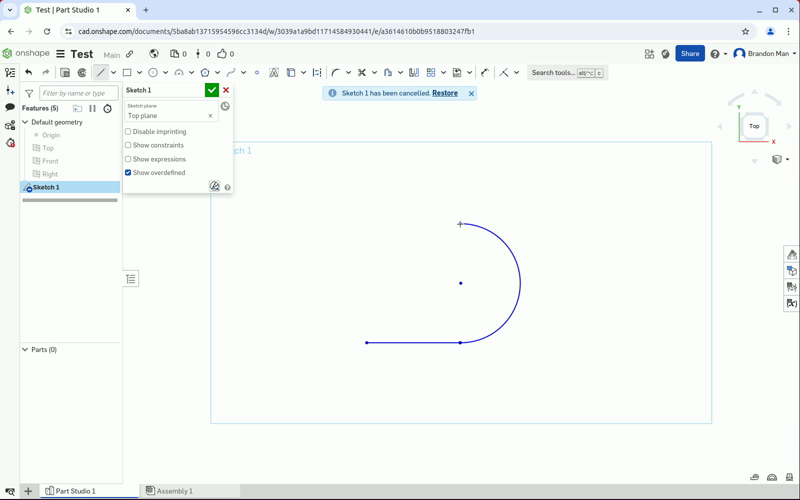
mouse_move(366, 223)
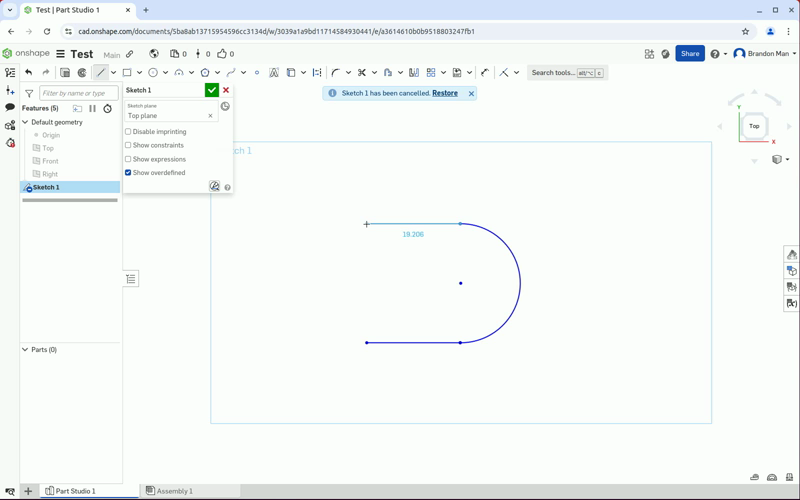
click(366, 223)
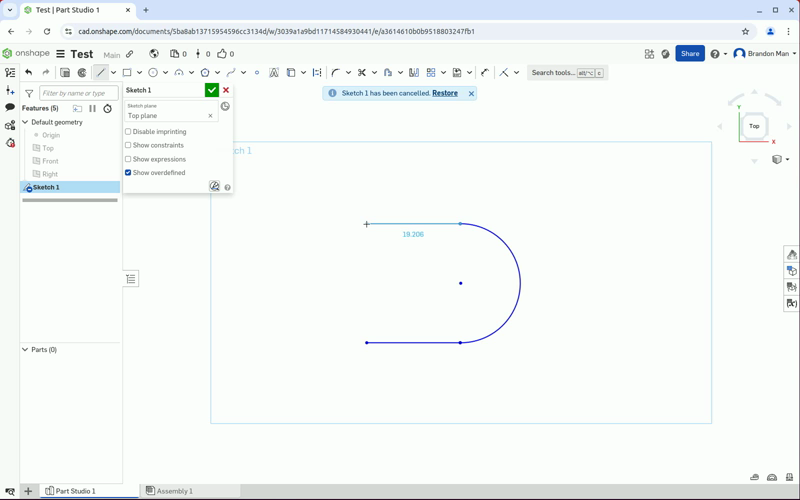
key_up(shift)
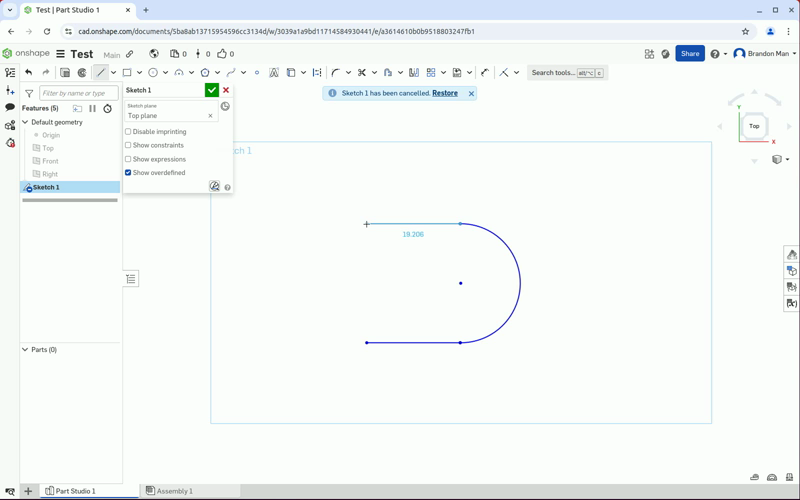
key_down(shift)
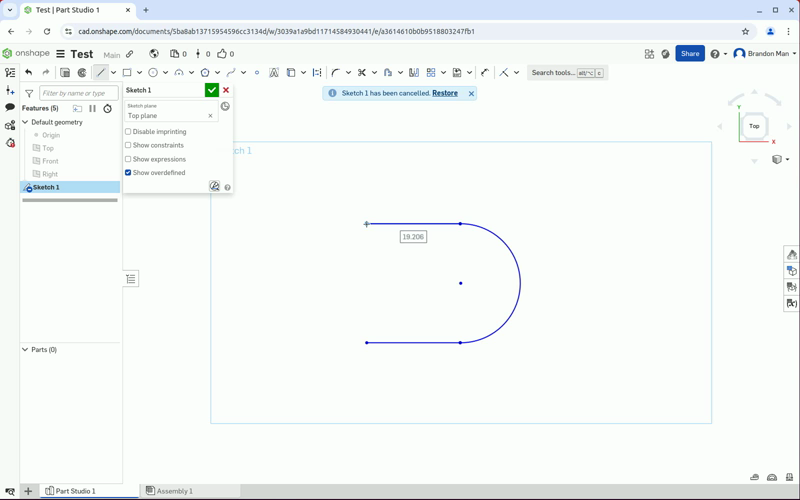
mouse_move(366, 342)
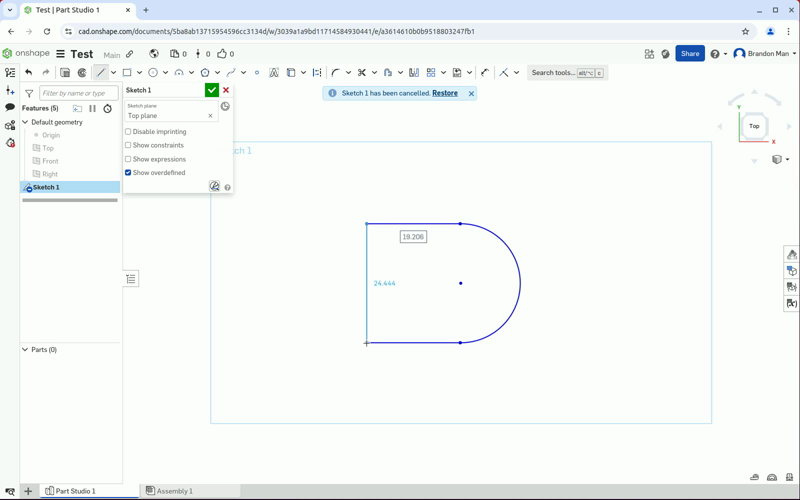
key_up(shift)
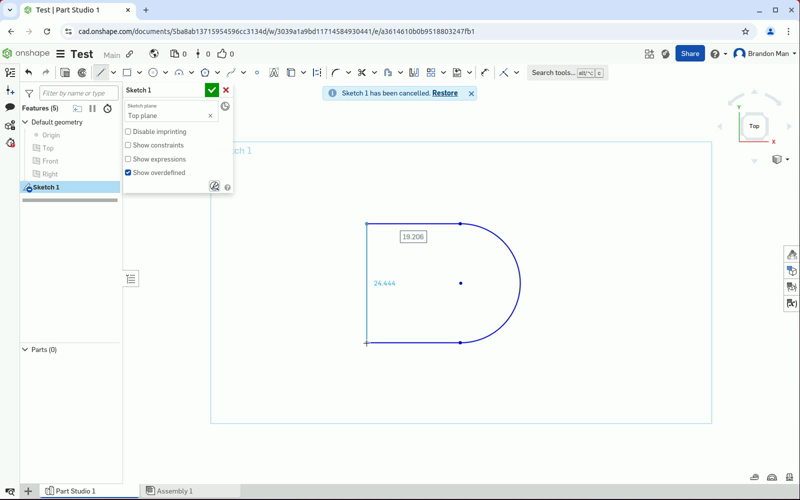
click(366, 342)
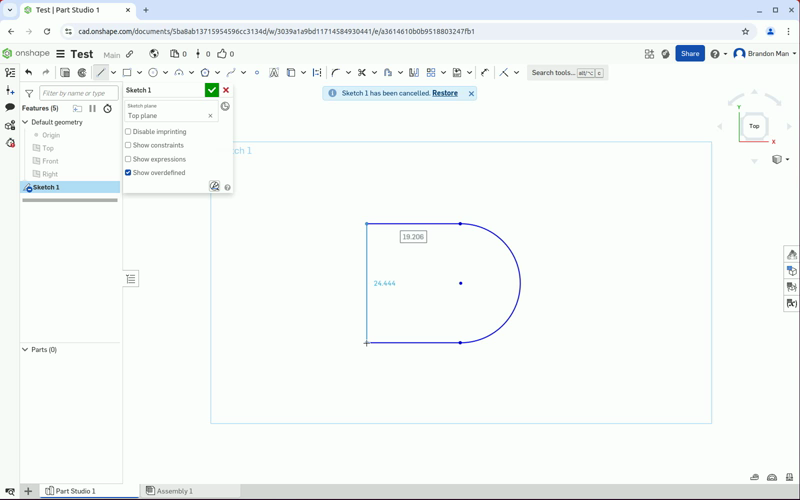
key(esc)
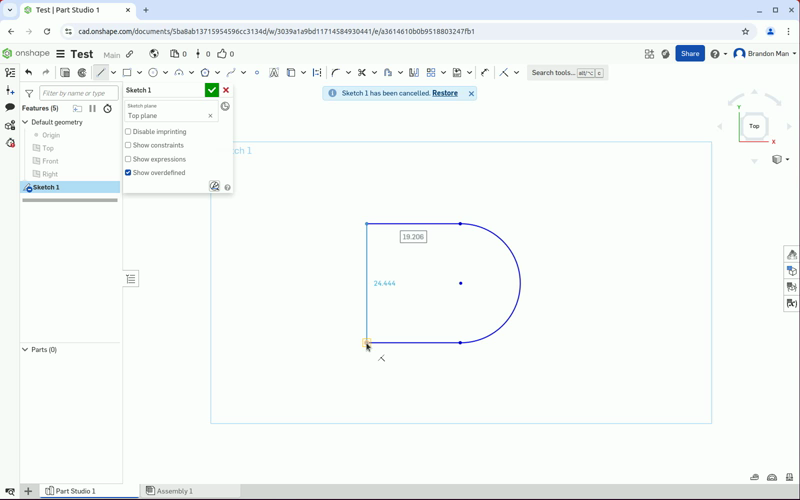
key(c)
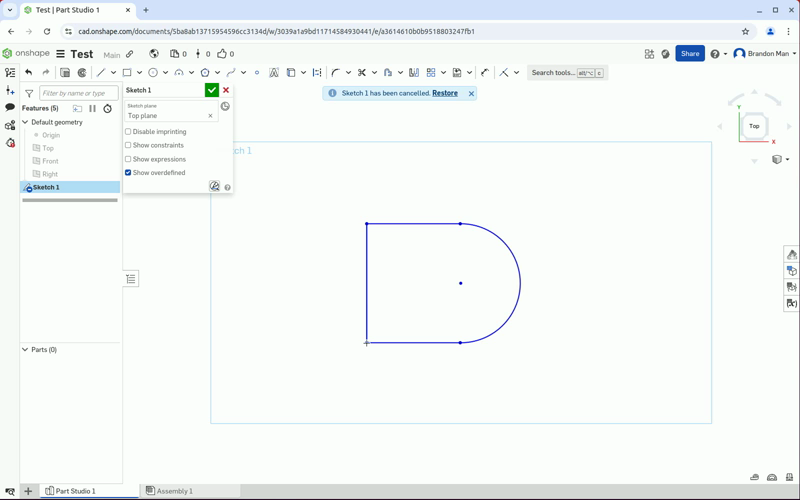
key_down(shift)
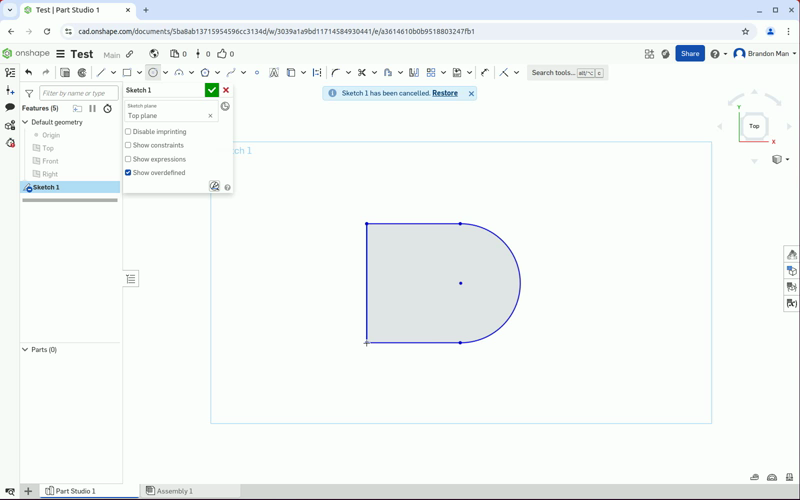
mouse_move(460, 282)
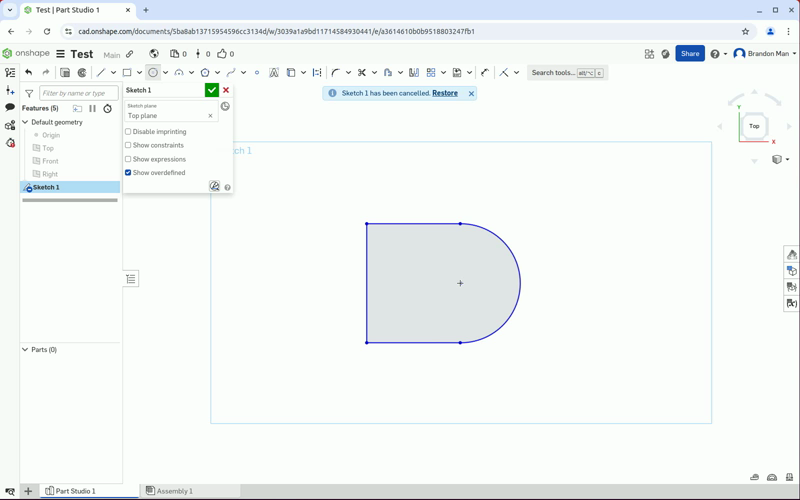
click(460, 282)
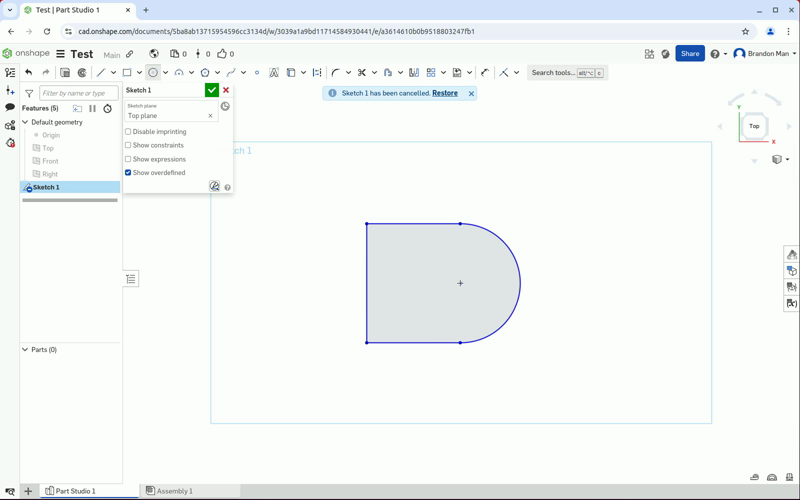
key_up(shift)
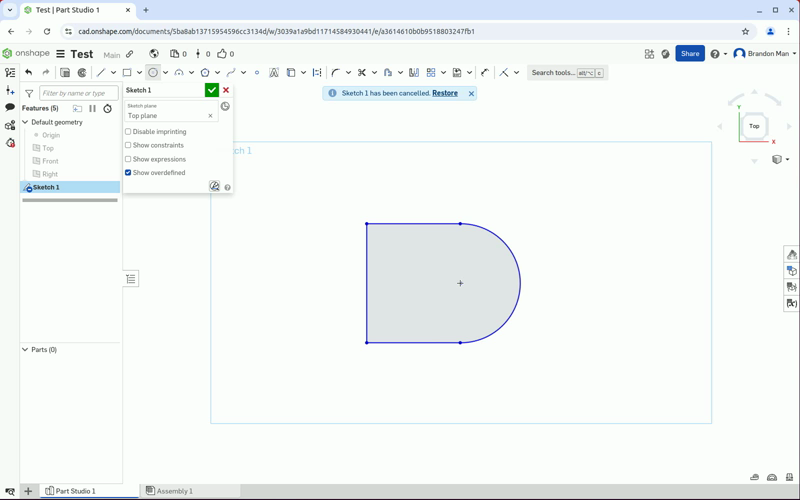
mouse_move(497, 282)
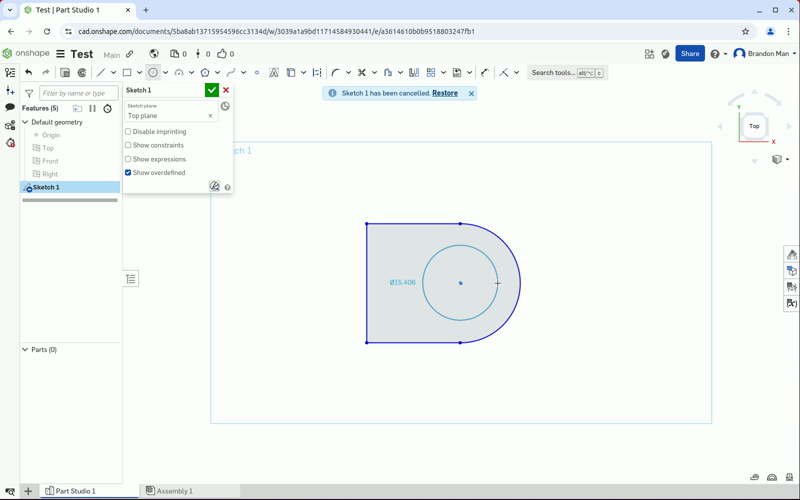
click(497, 282)
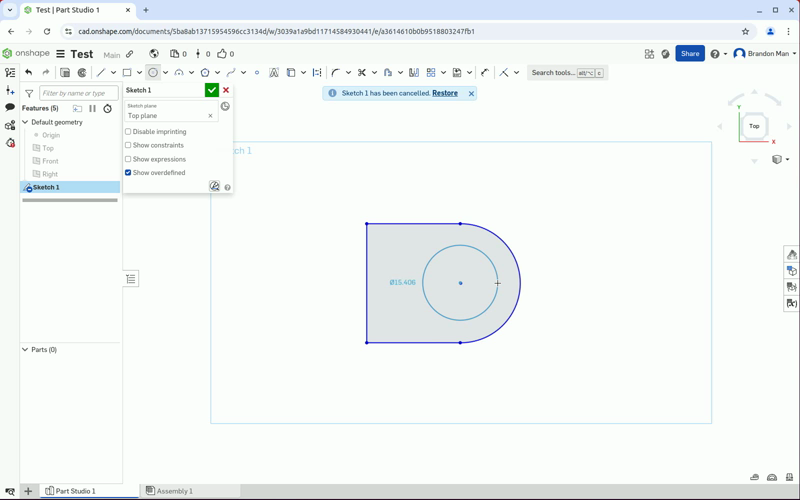
key(esc)
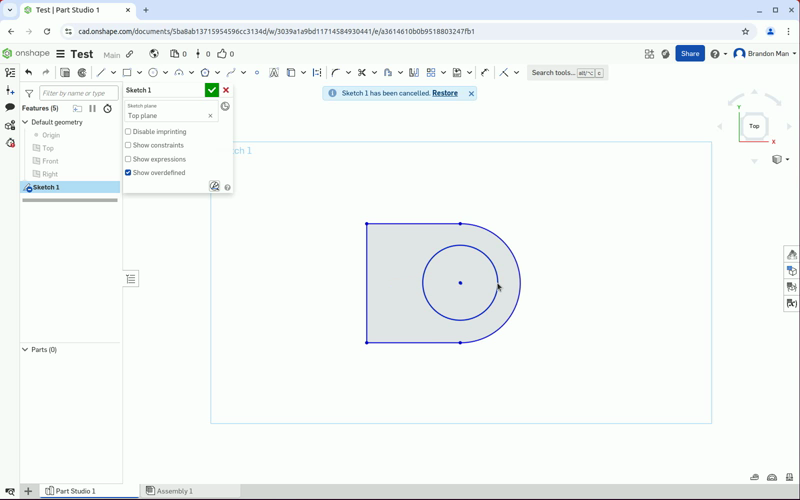
mouse_move(386, 250)
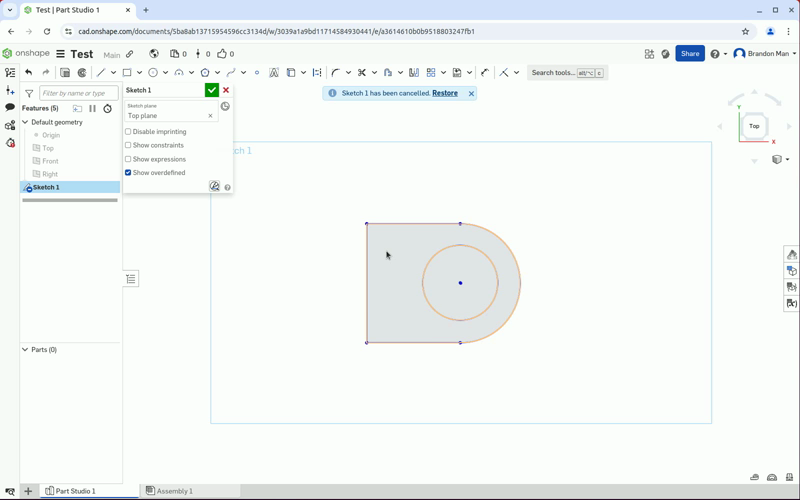
click(386, 250)
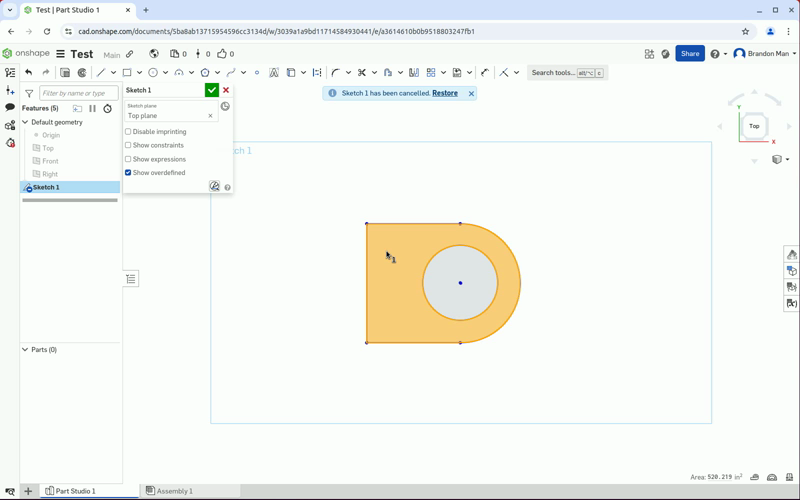
mouse_move(73, 352)
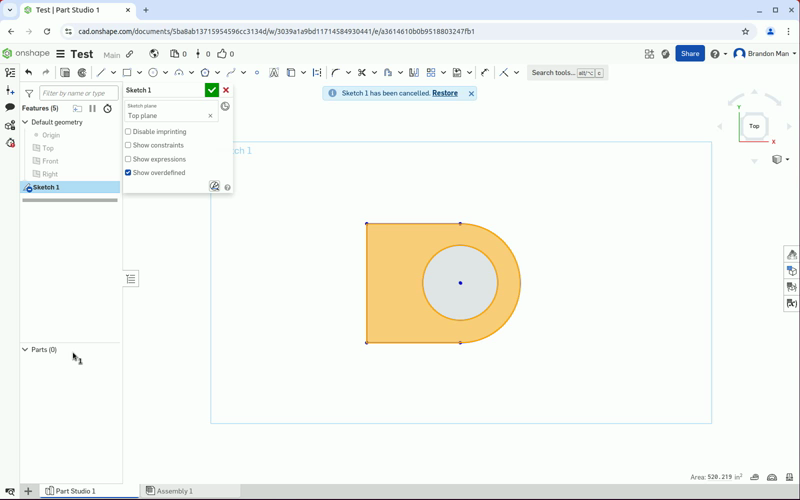
key(shift+y)
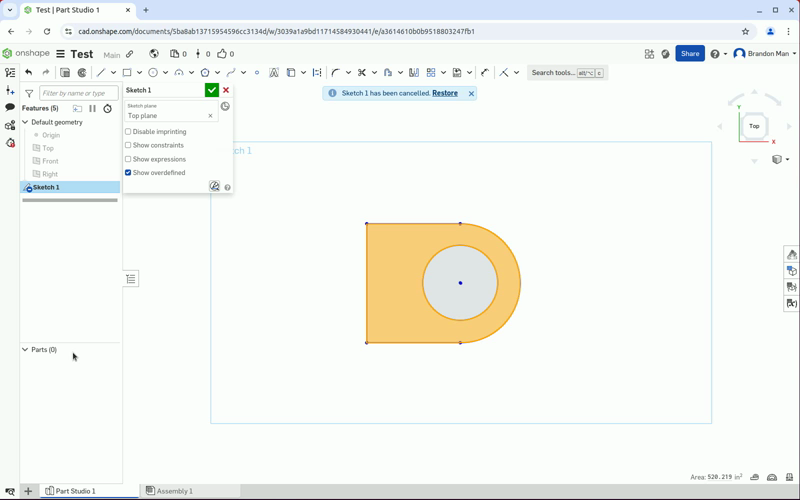
key(shift+e)
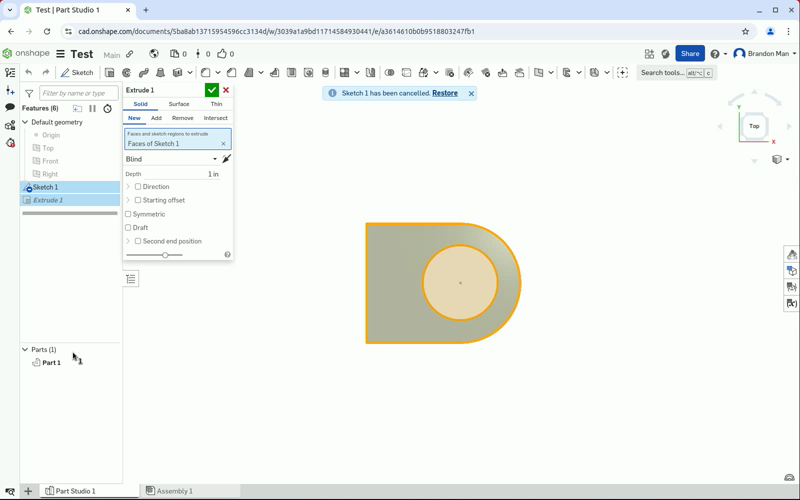
mouse_move(143, 106)
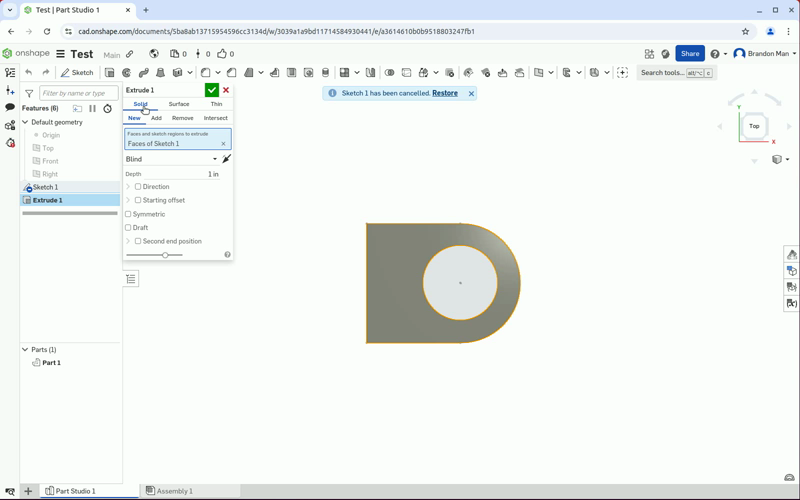
click(143, 106)
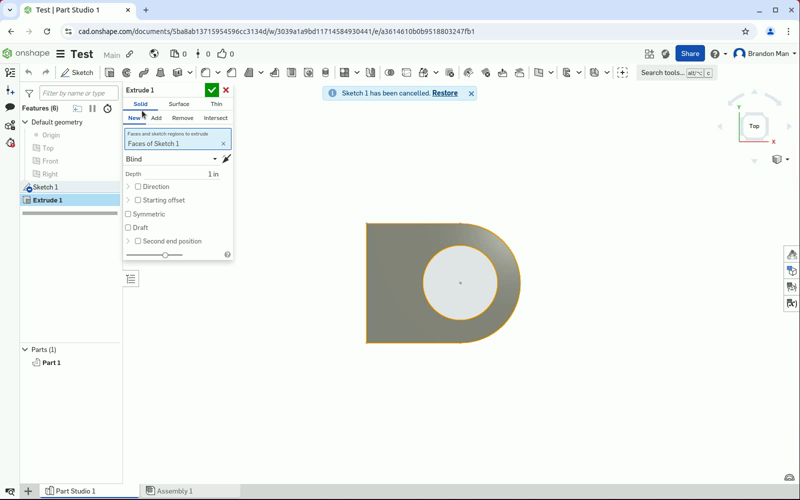
mouse_move(137, 120)
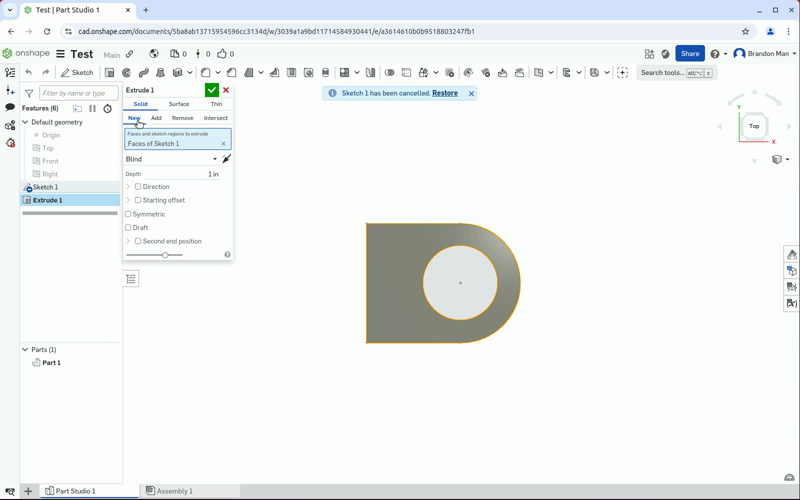
click(137, 120)
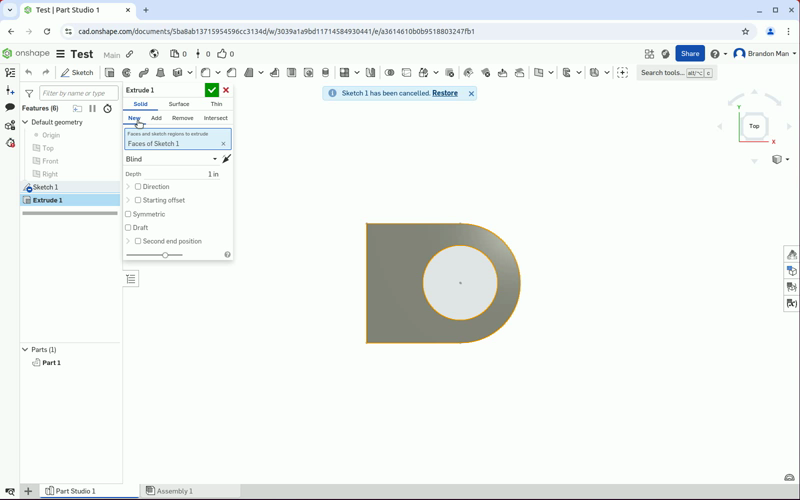
key(tab, 4)
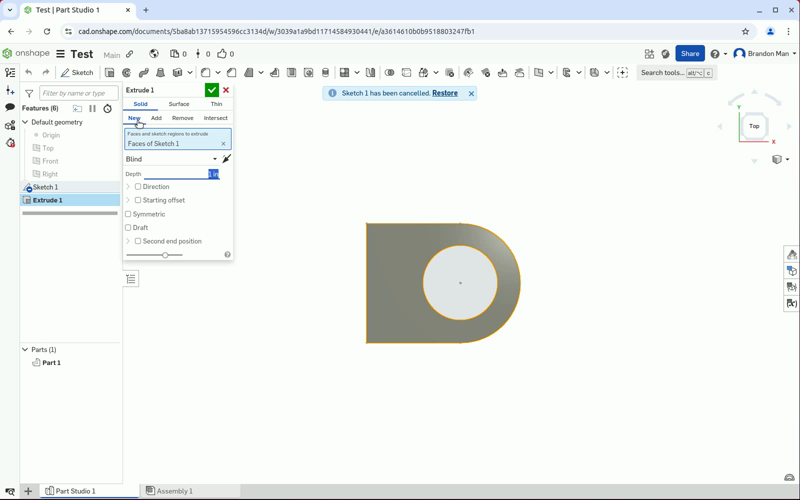
text(7.703)
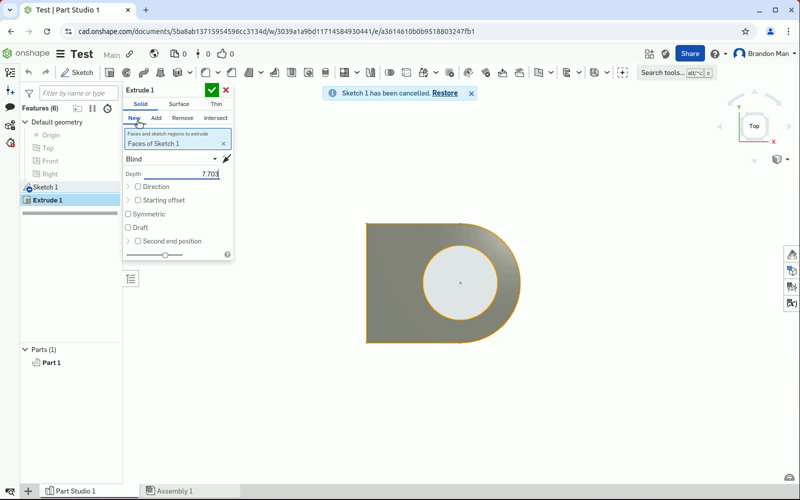
key(enter)
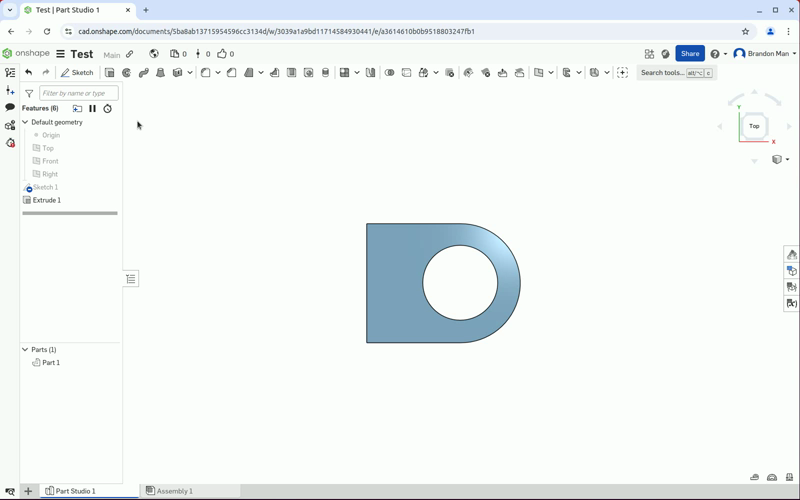
key(shift+h)
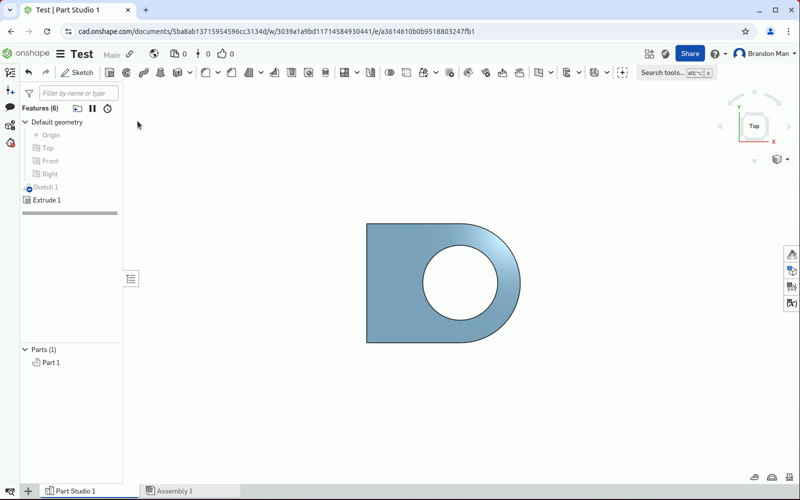
key(shift+h)
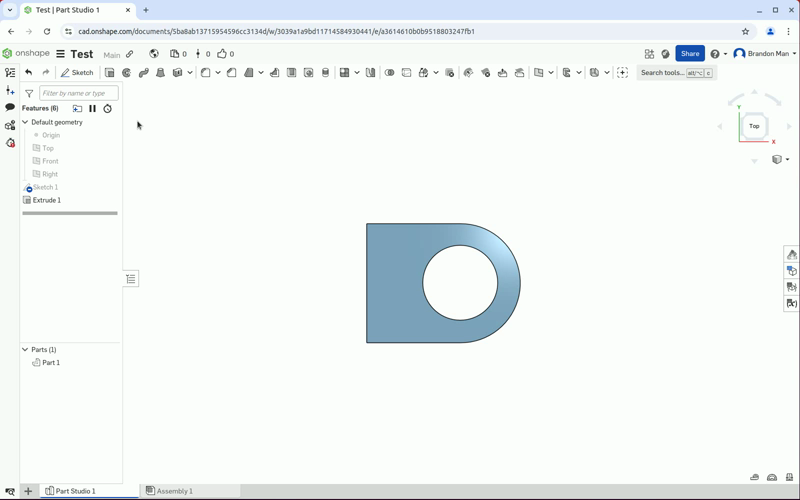
mouse_move(73, 189)
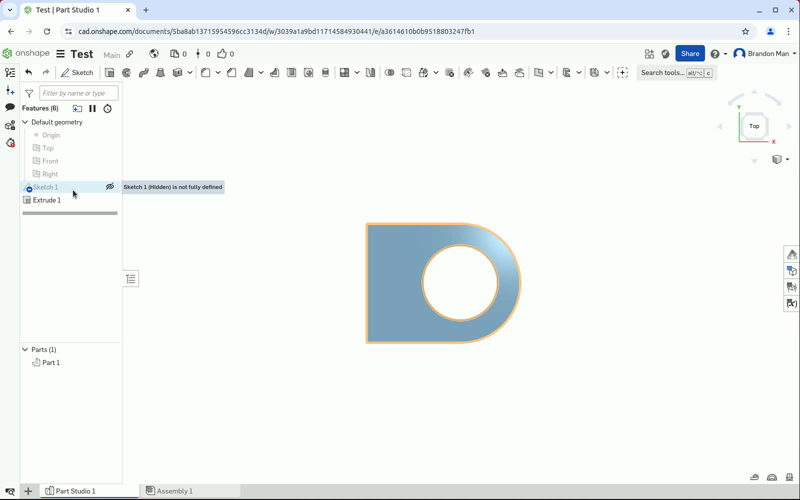
click(73, 189)
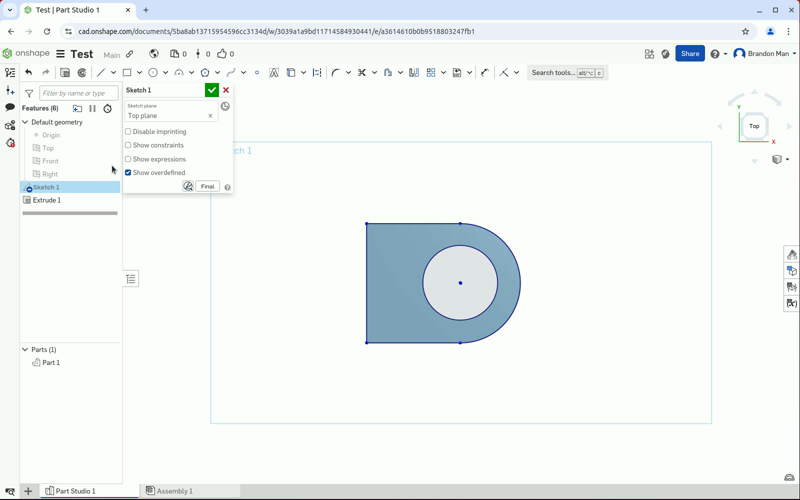
mouse_move(229, 92)
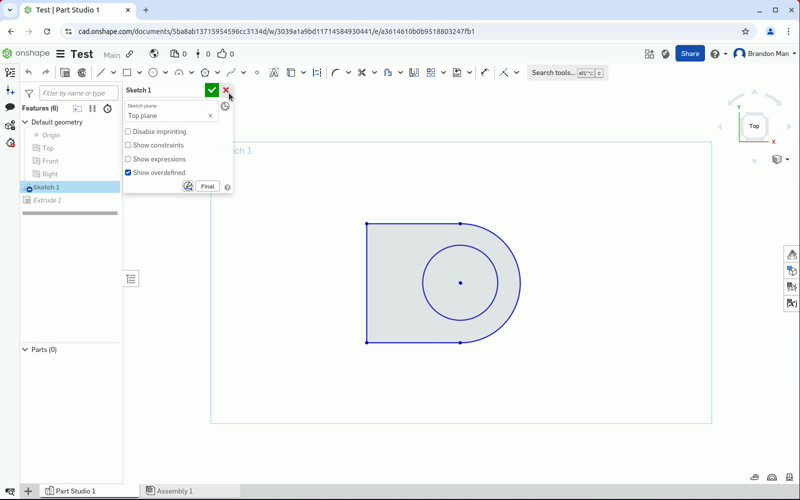
click(229, 92)
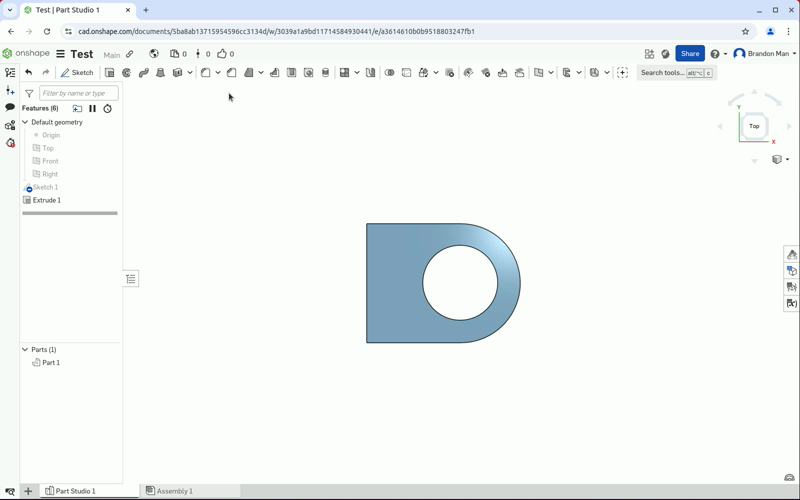
mouse_move(73, 352)
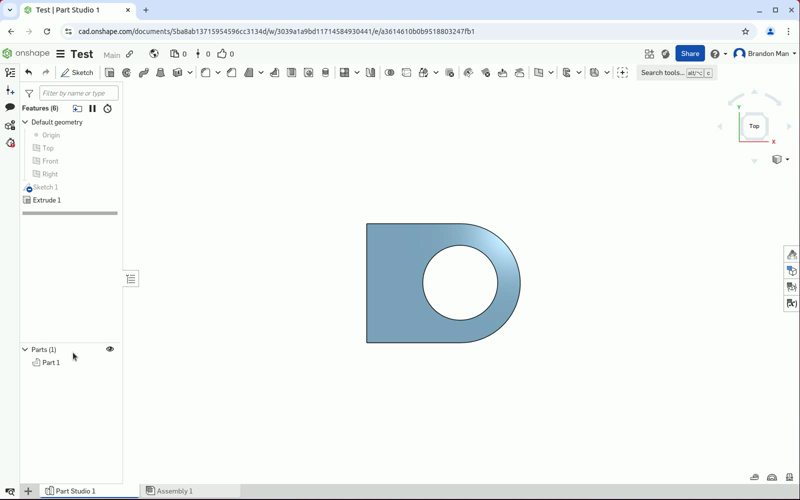
key(y)
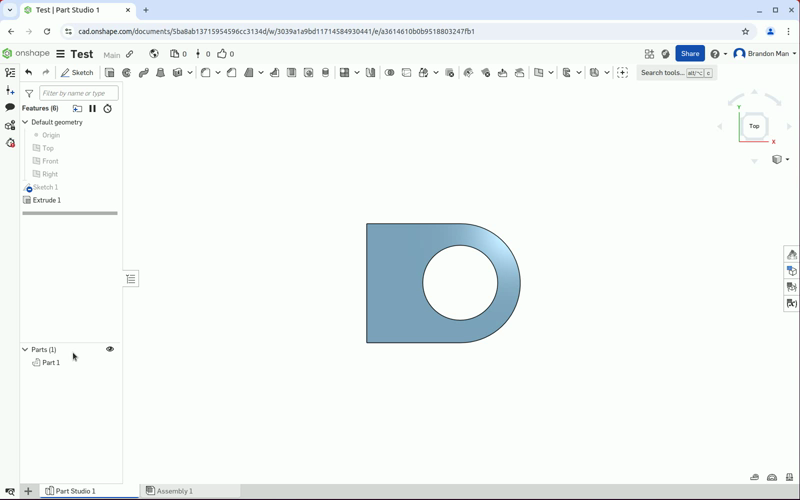
key(shift+p)
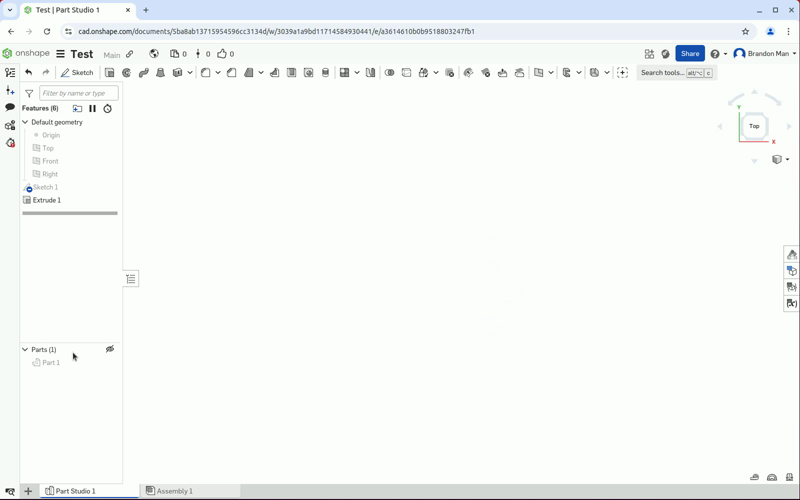
key(space)
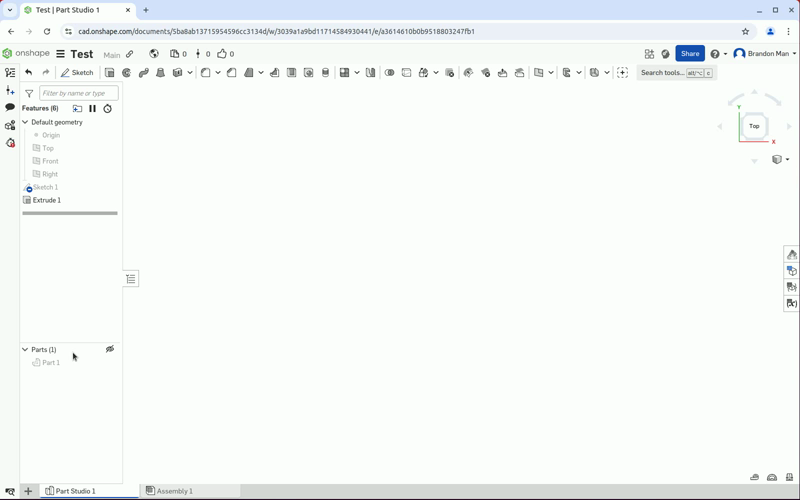
key_down(shift)
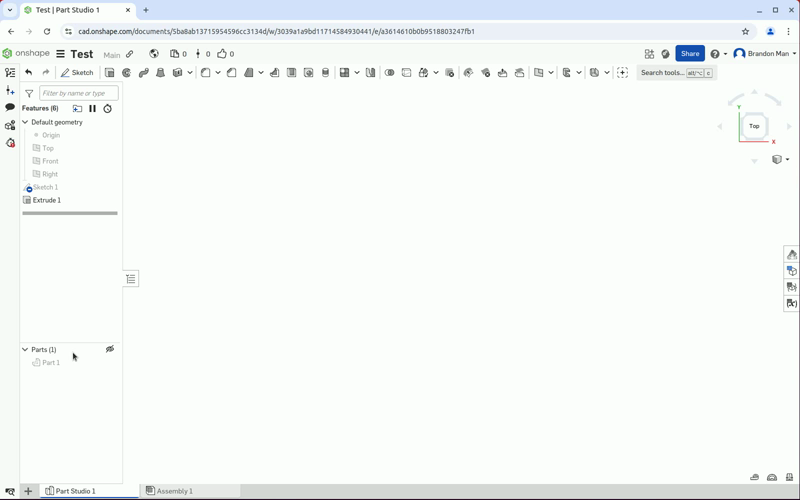
key(up)
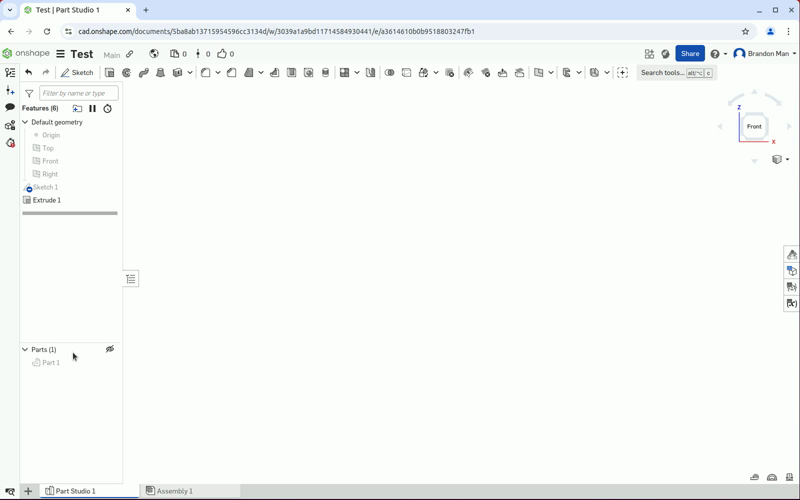
key_up(shift)
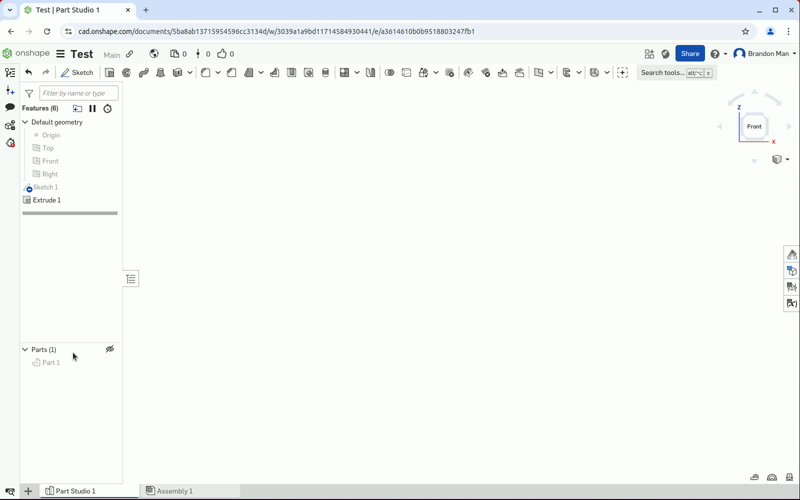
key(space)
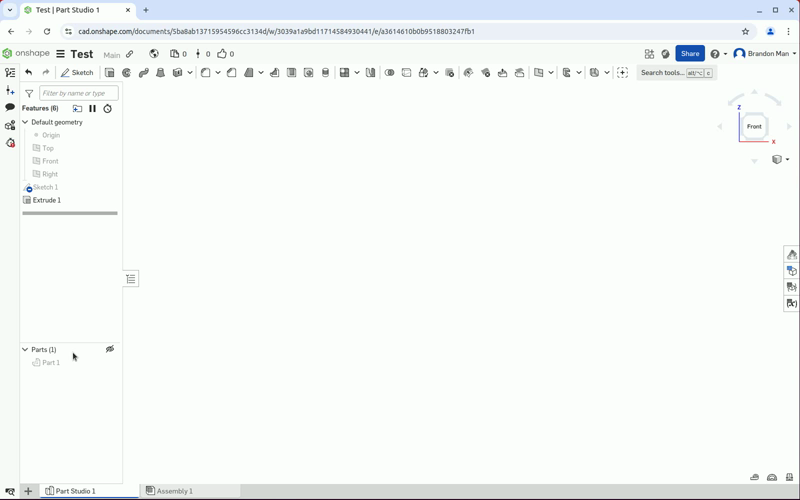
key_down(shift)
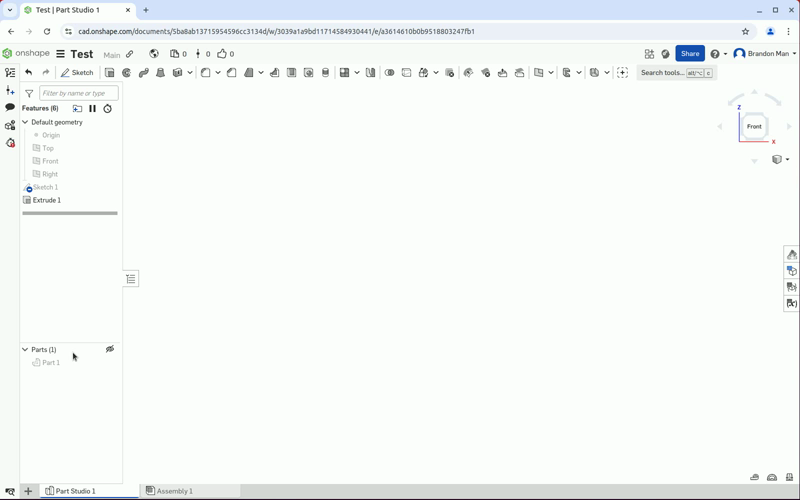
key(left)
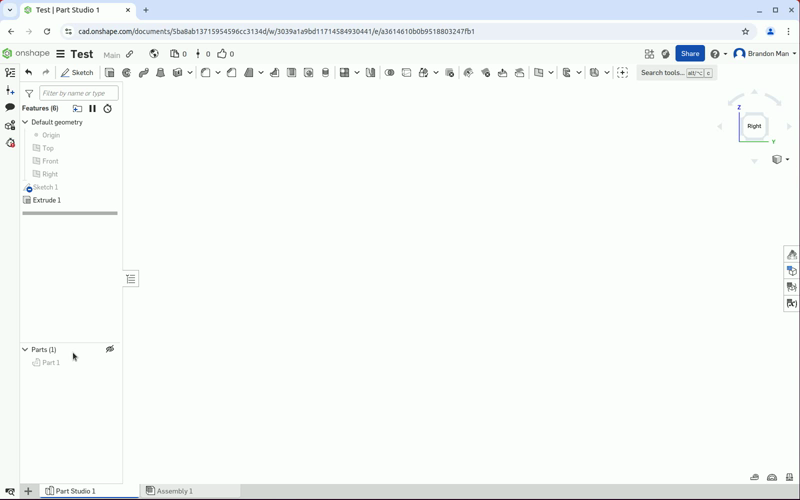
key_up(shift)
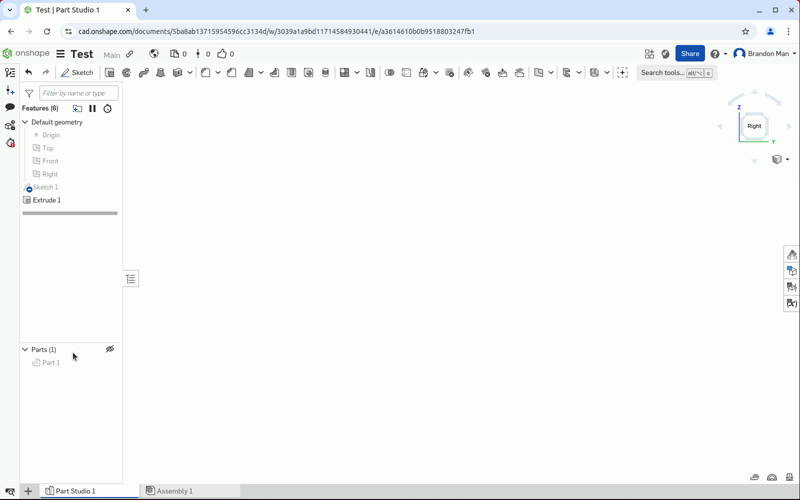
mouse_move(73, 352)
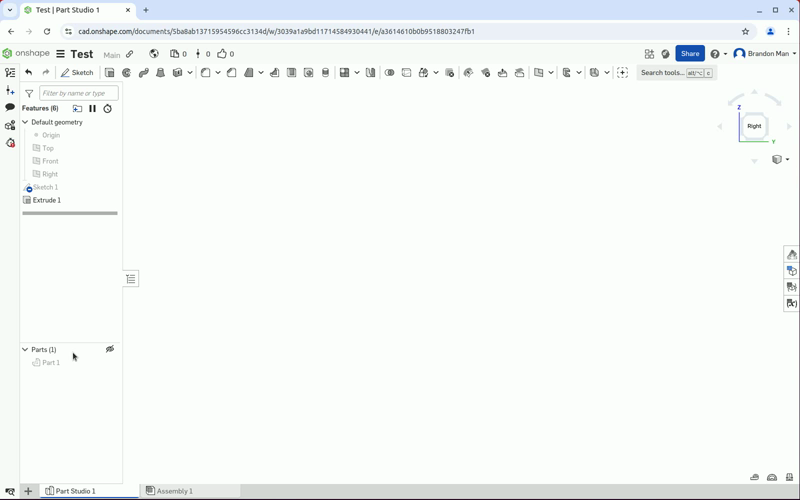
key(shift+y)
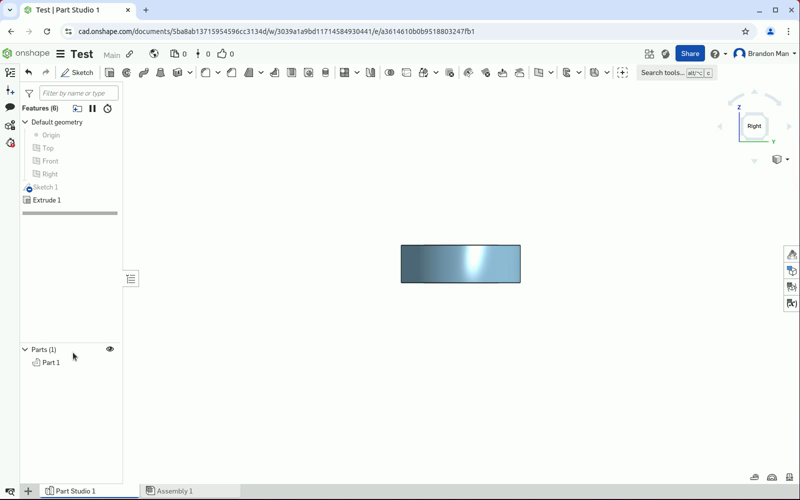
mouse_move(541, 75)
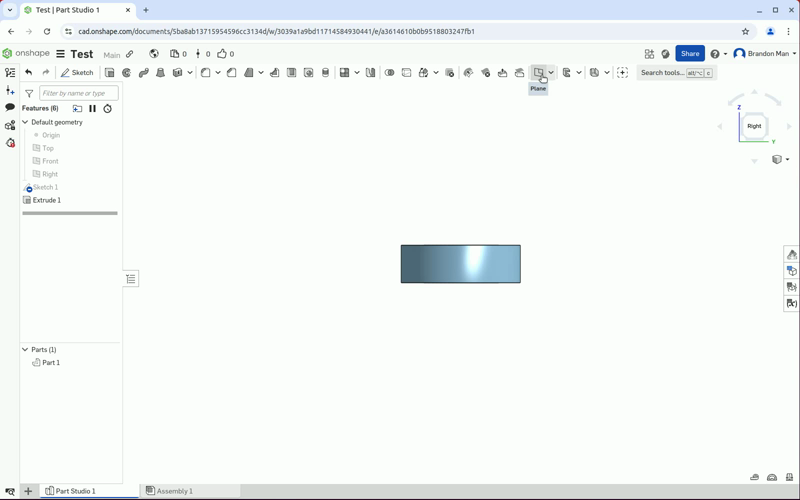
click(541, 75)
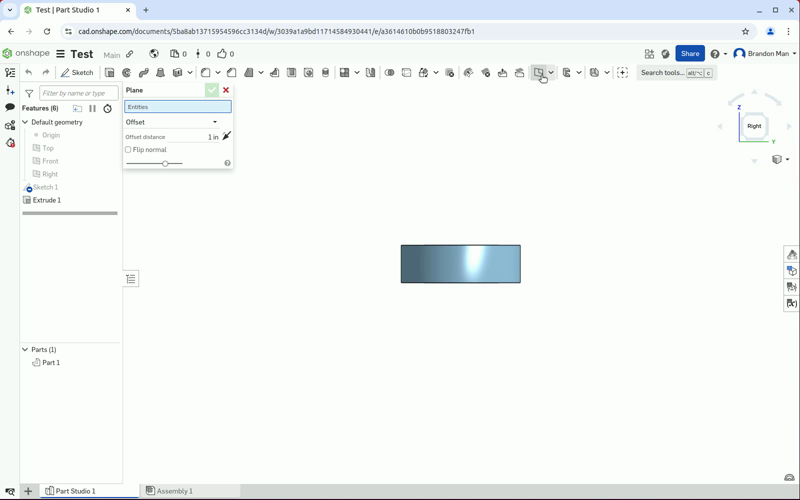
mouse_move(73, 176)
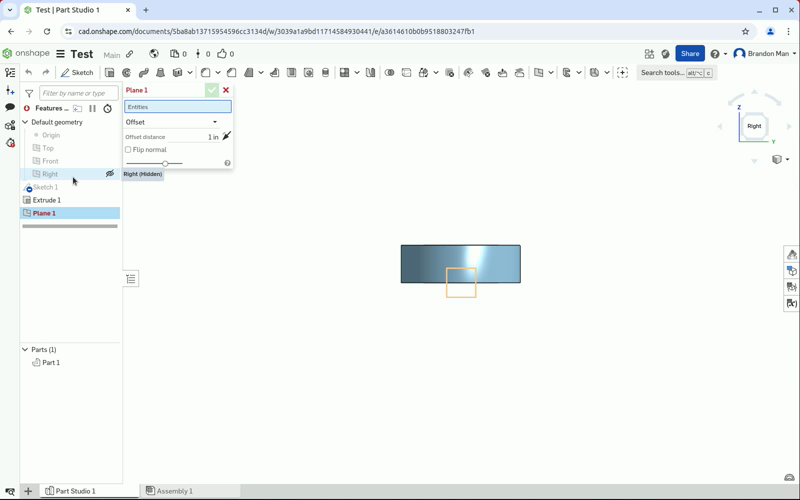
click(73, 176)
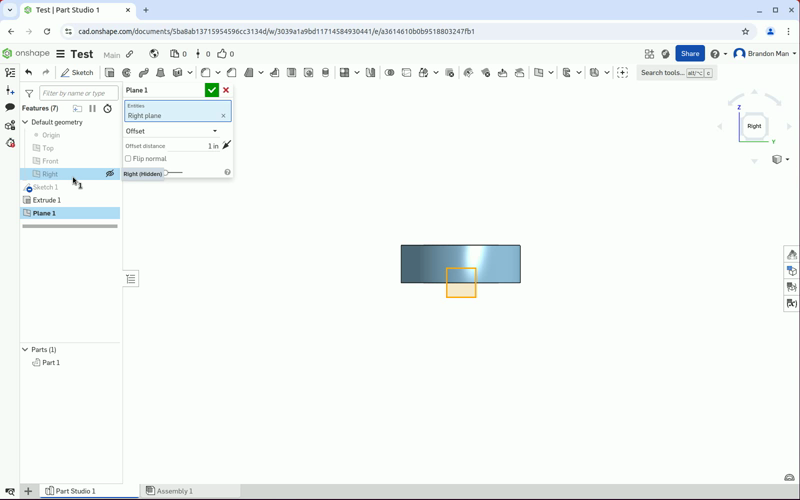
key(tab, 2)
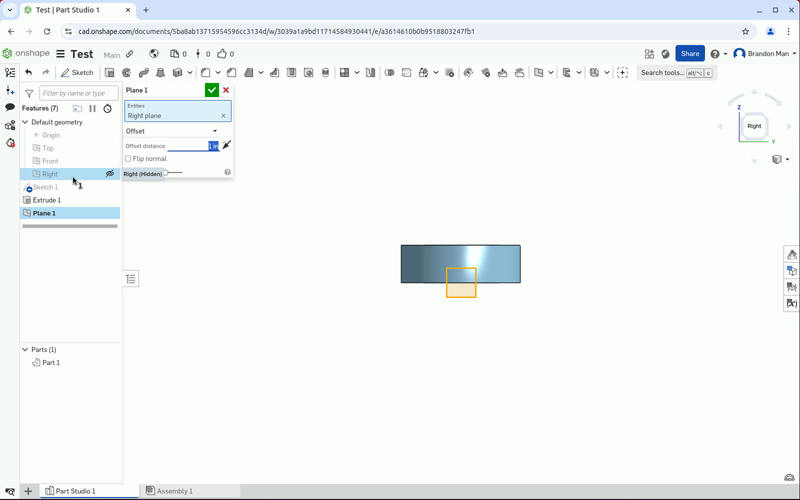
text(19.257)
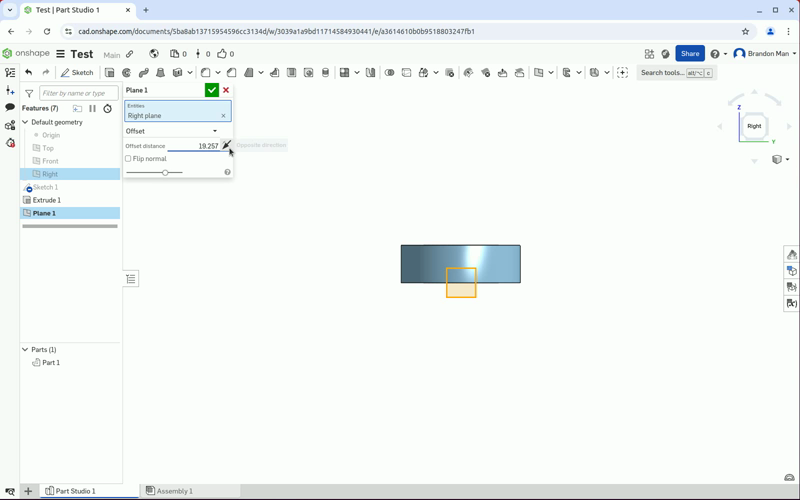
mouse_move(229, 147)
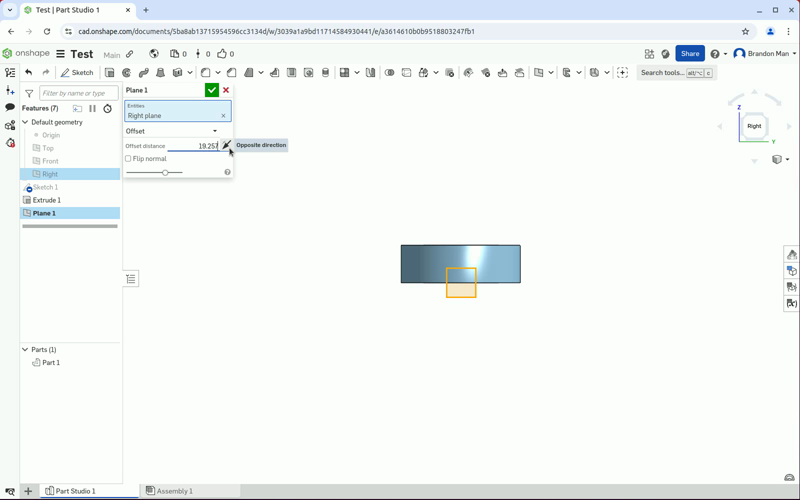
click(229, 147)
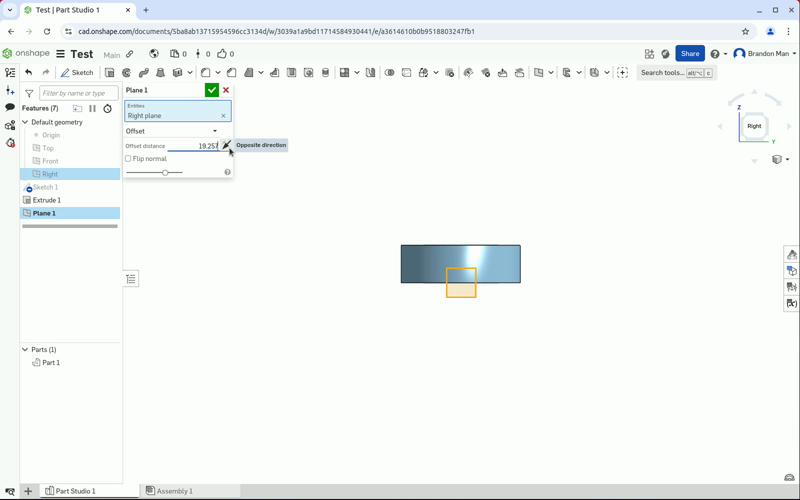
key(enter, 2)
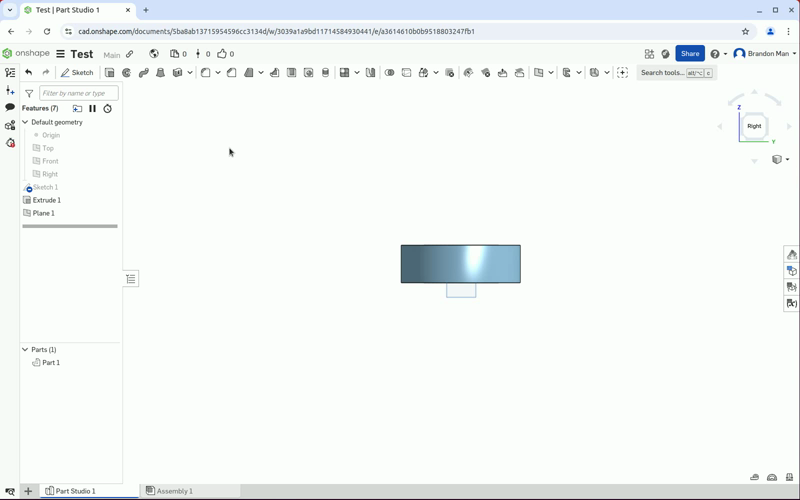
key(shift+s)
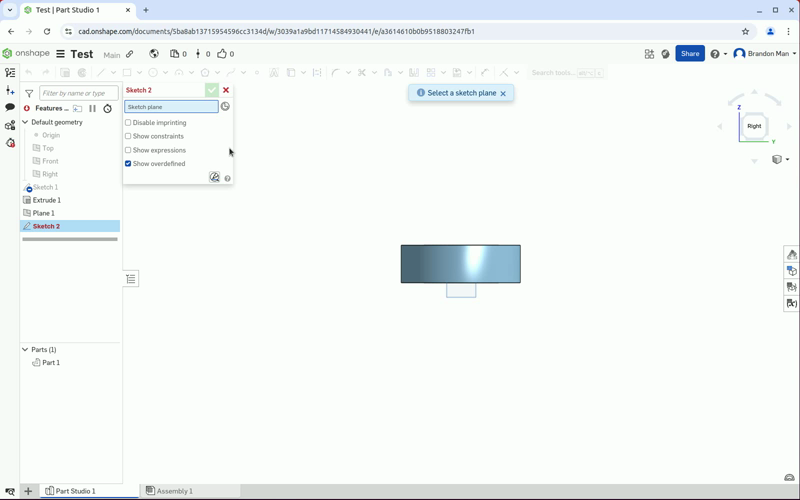
mouse_move(73, 215)
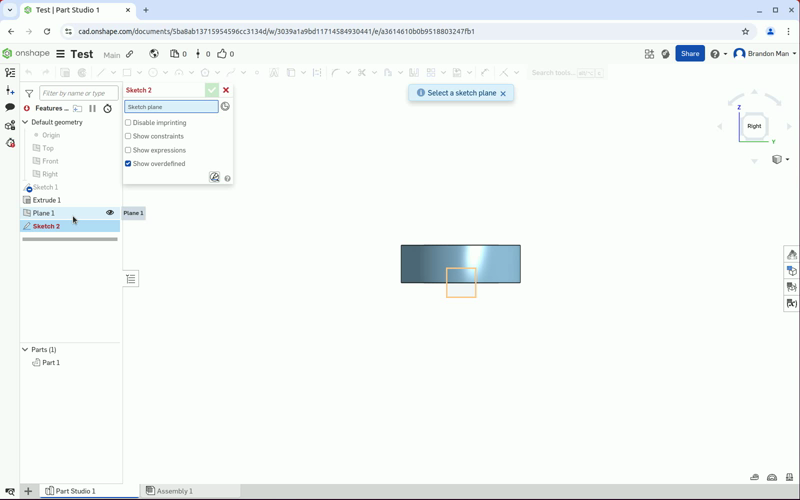
click(73, 215)
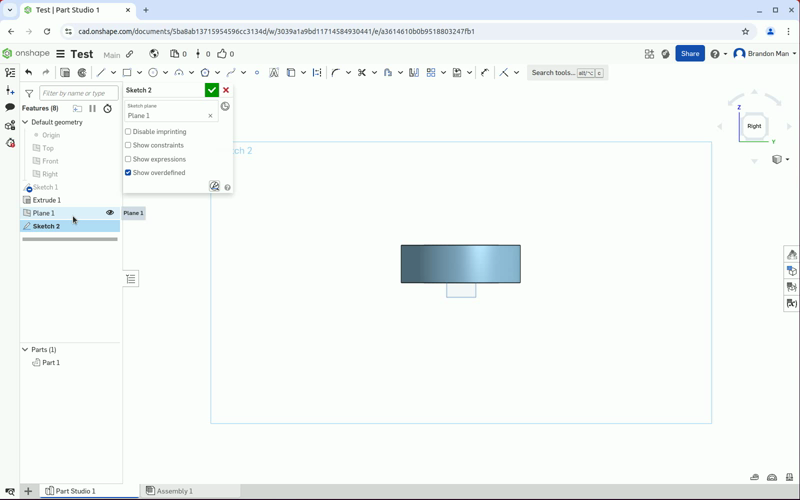
mouse_move(73, 352)
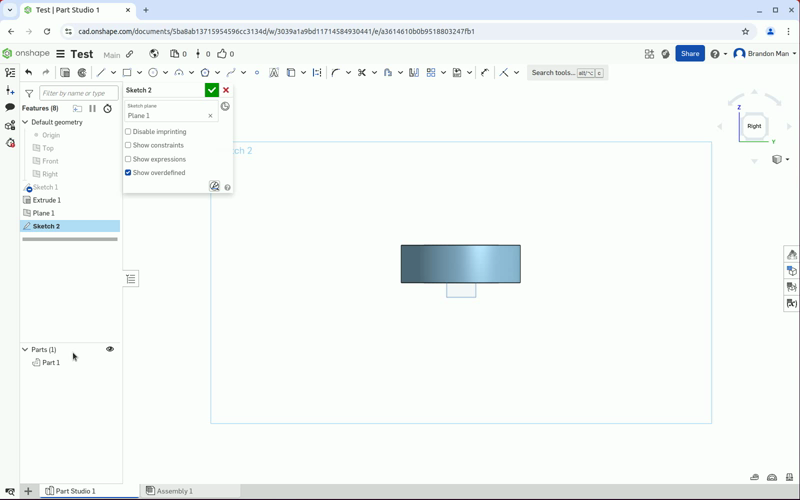
key(y)
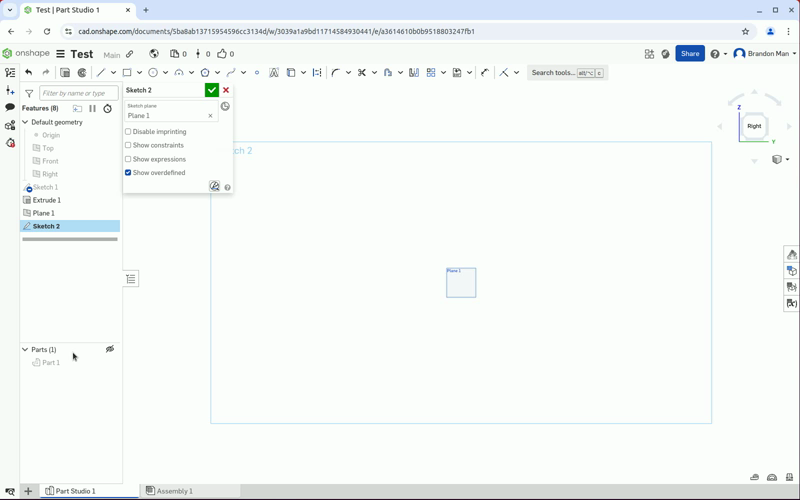
key(l)
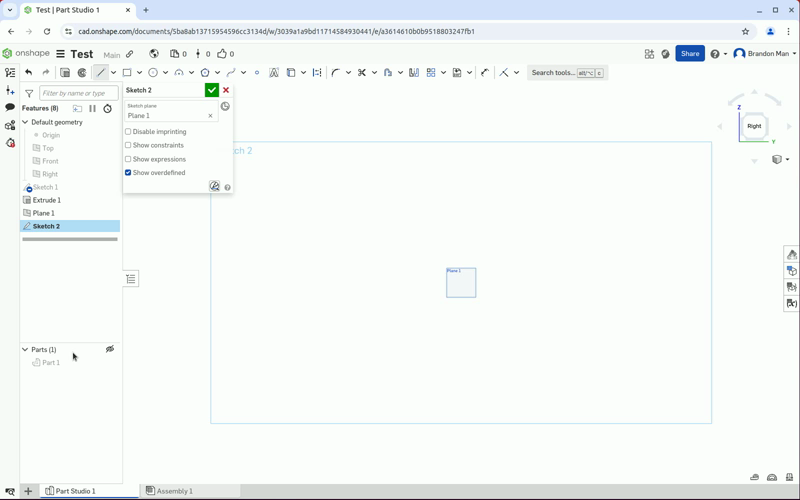
key_down(shift)
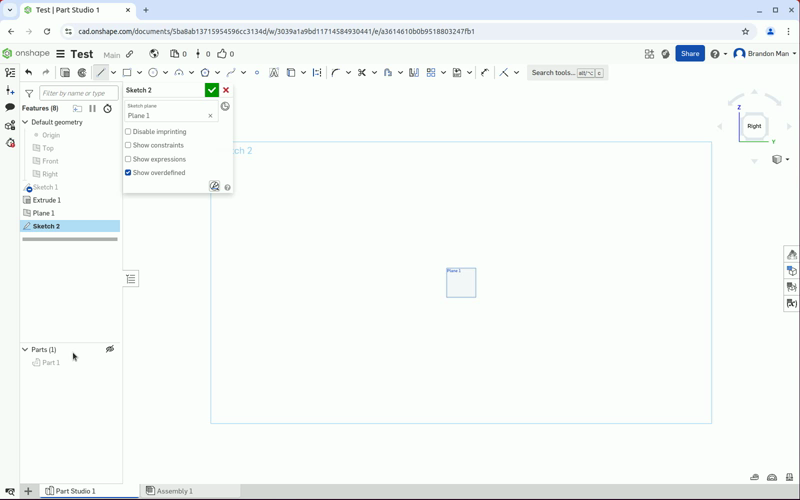
mouse_move(419, 245)
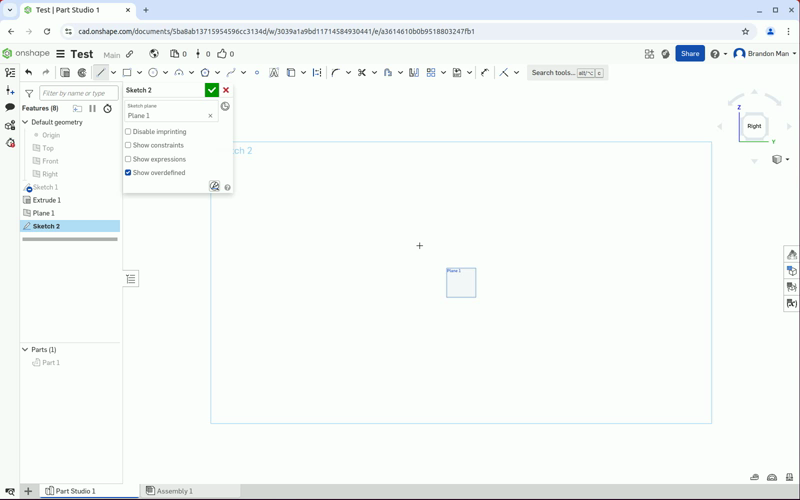
click(419, 245)
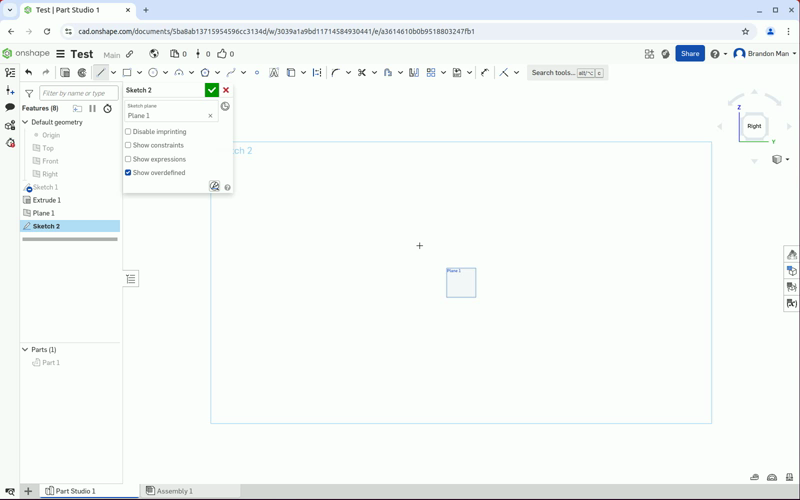
key_up(shift)
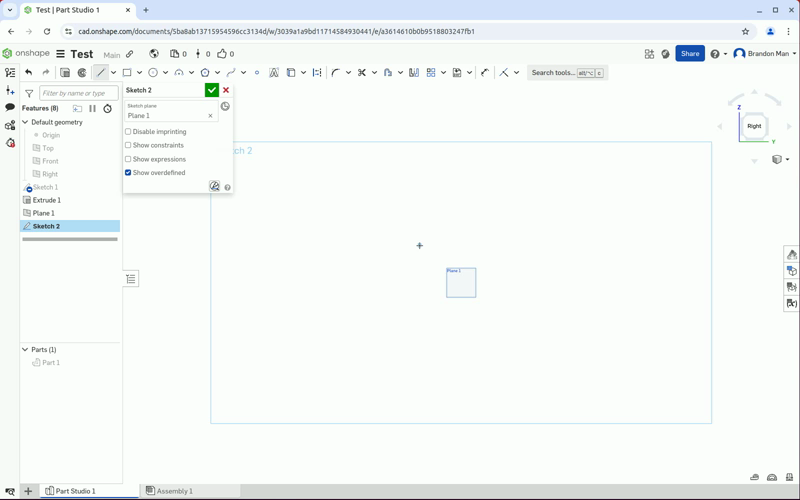
key_down(shift)
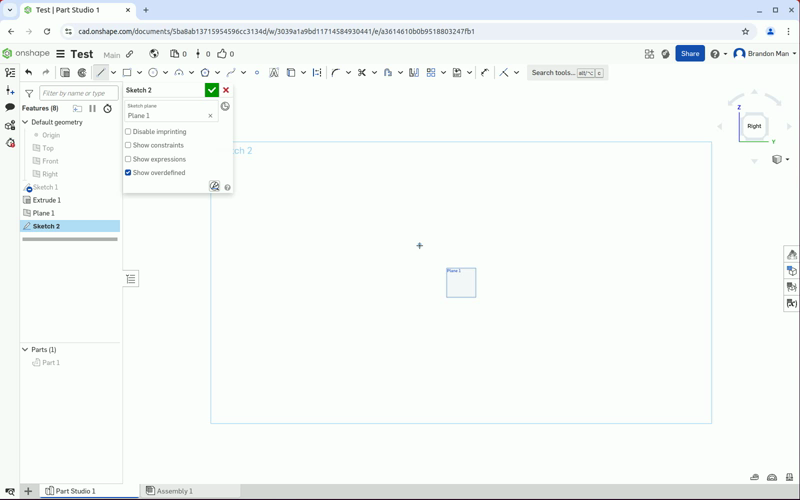
mouse_move(539, 245)
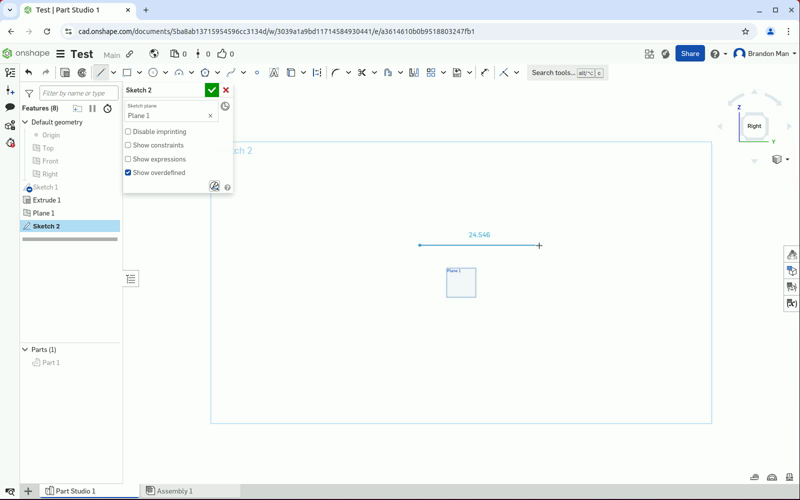
click(539, 245)
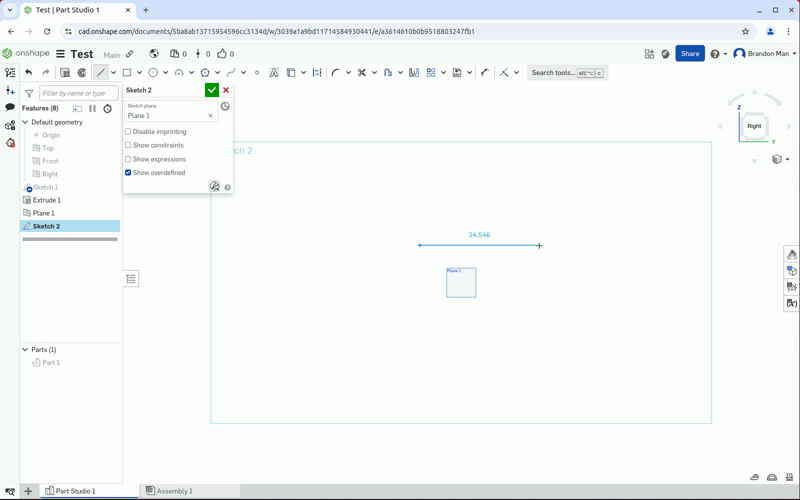
key_up(shift)
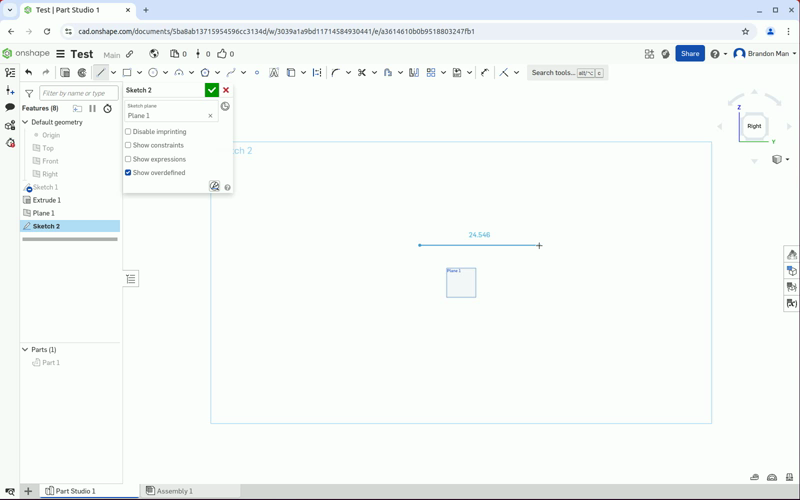
key_down(shift)
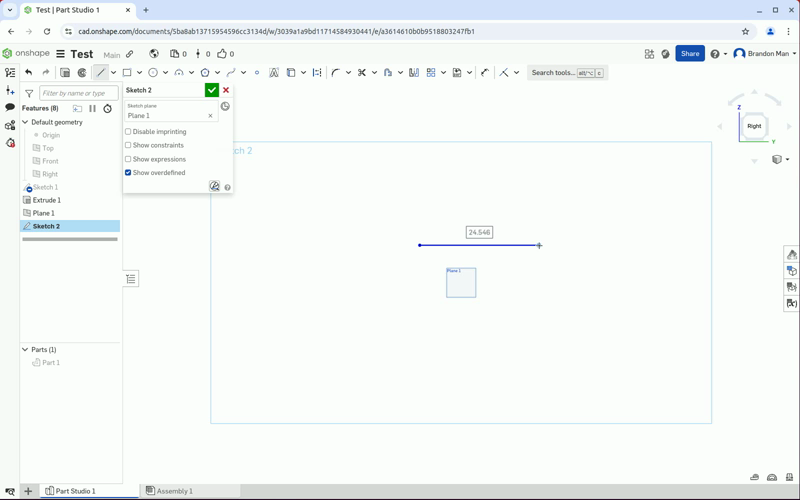
mouse_move(569, 245)
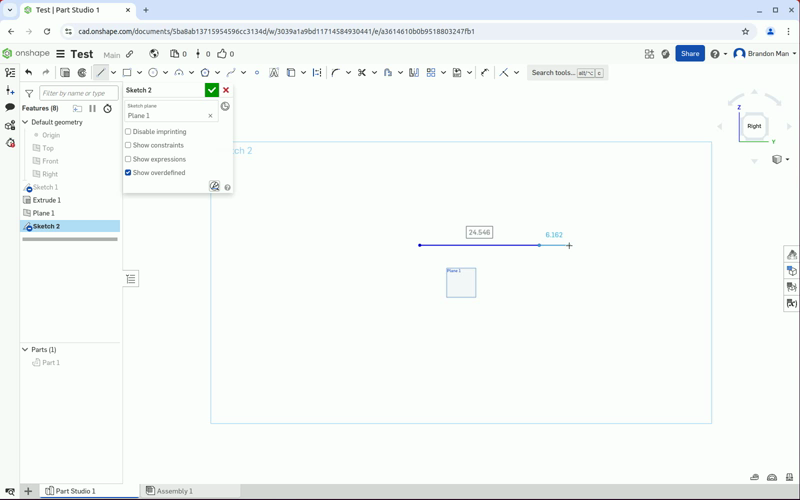
mouse_move(539, 207)
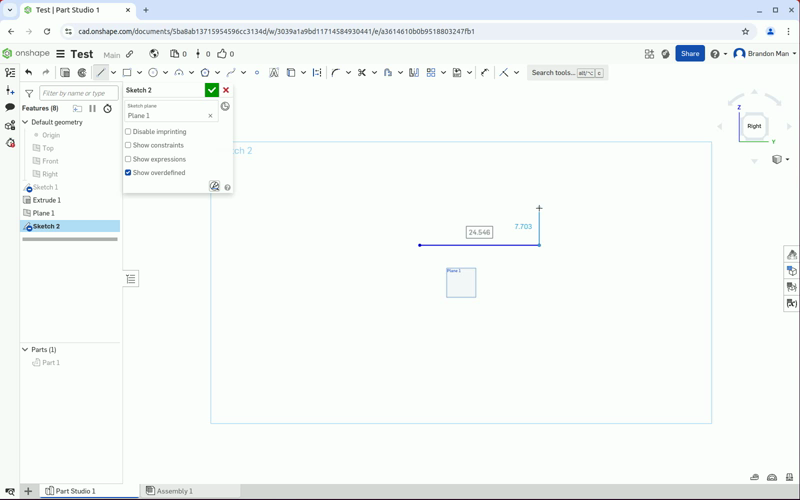
click(539, 207)
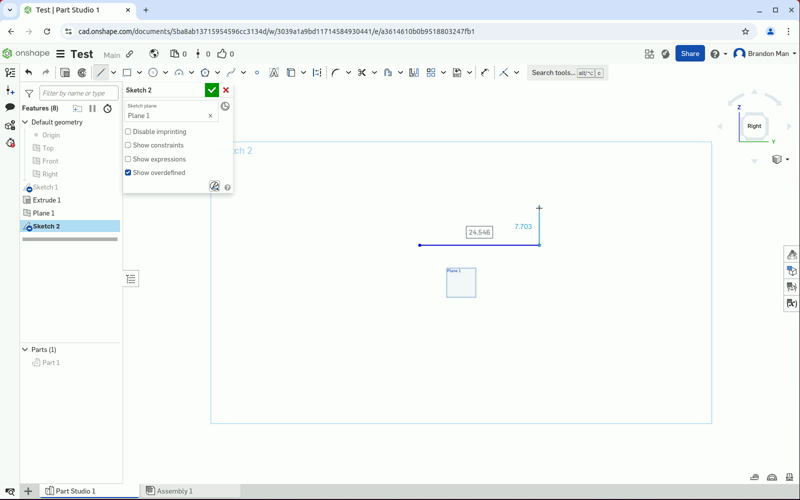
key_up(shift)
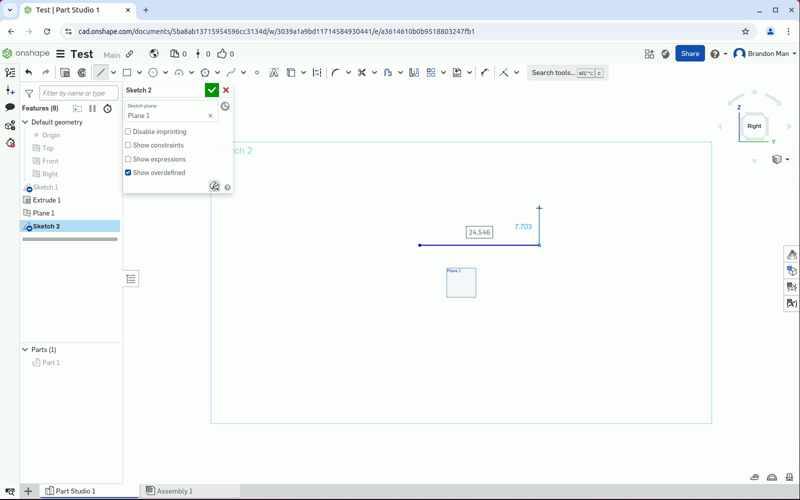
key_down(shift)
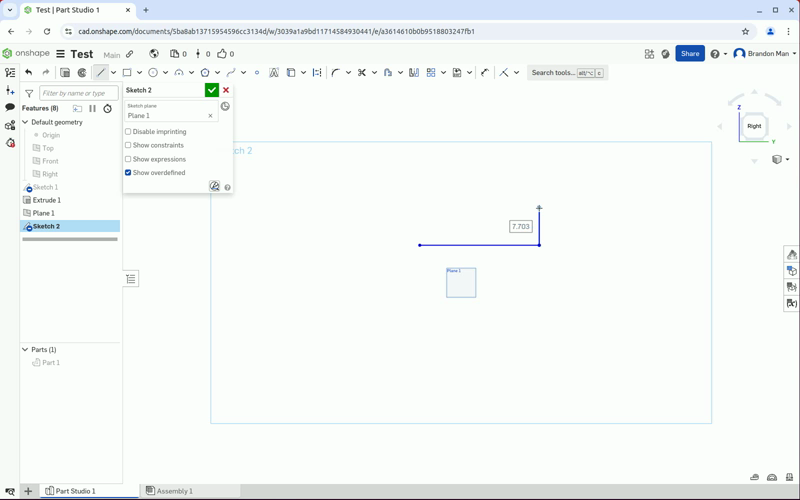
mouse_move(419, 207)
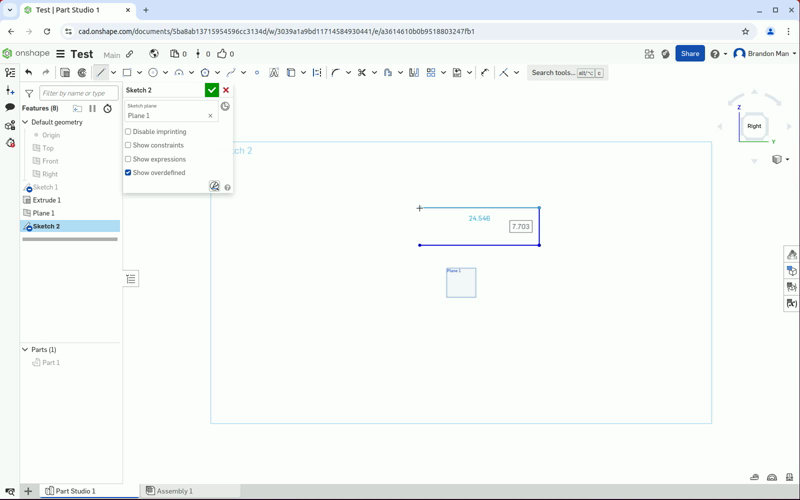
click(419, 207)
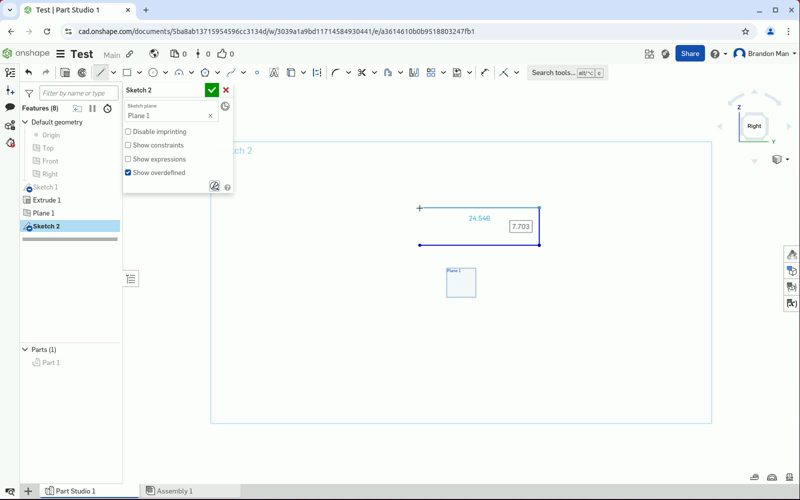
key_up(shift)
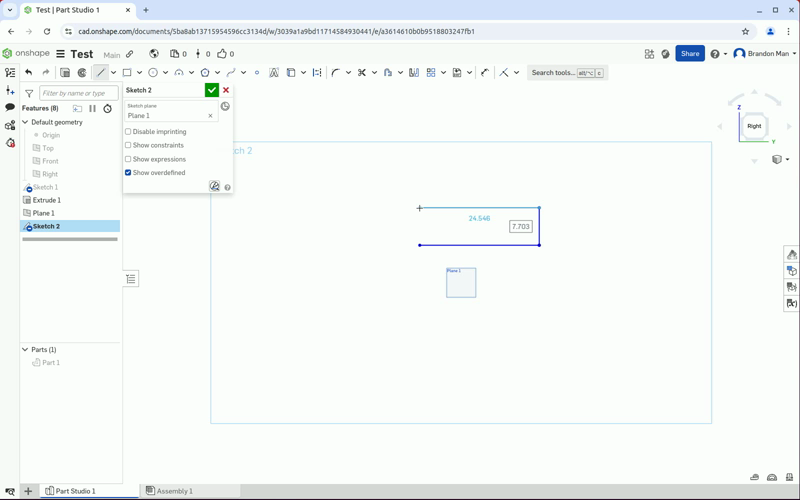
mouse_move(449, 207)
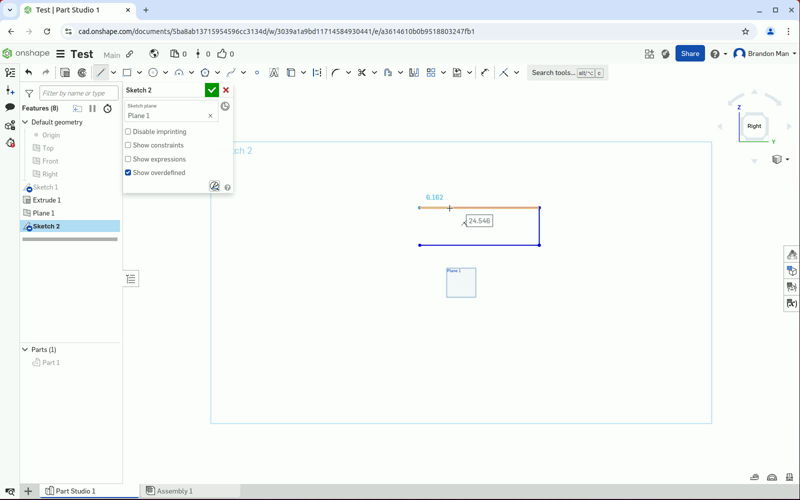
key_down(shift)
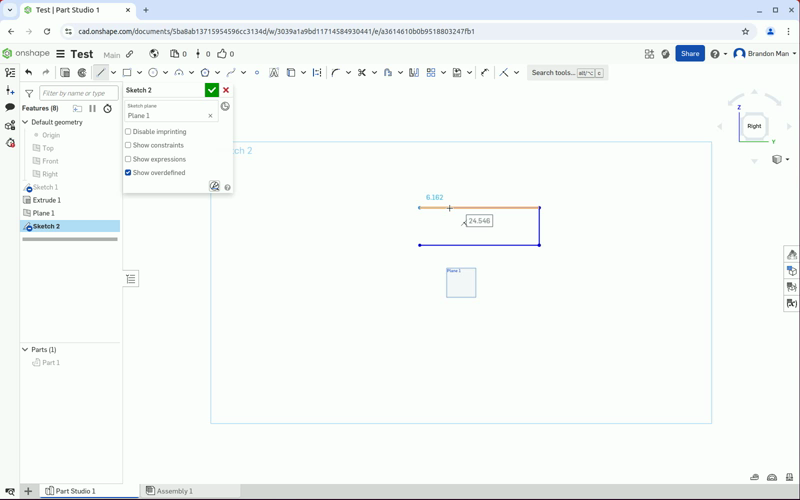
mouse_move(419, 245)
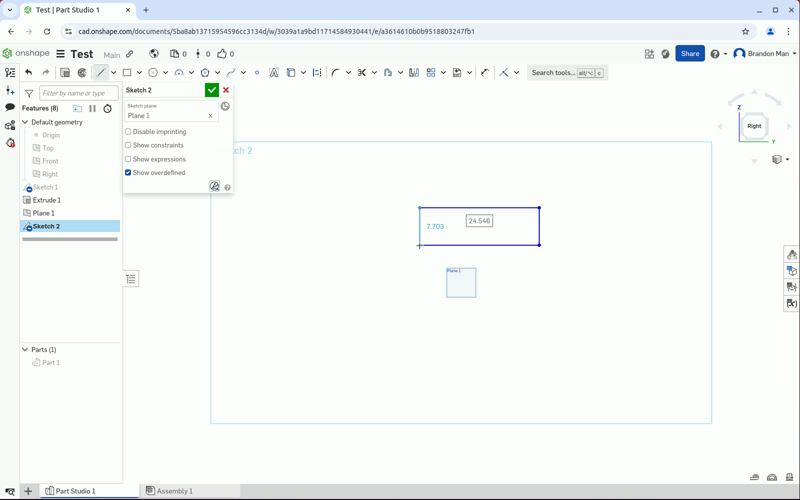
key_up(shift)
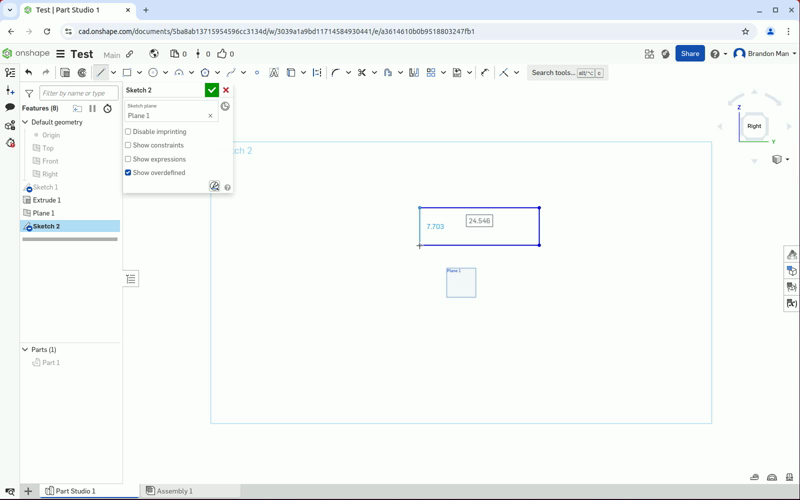
click(419, 245)
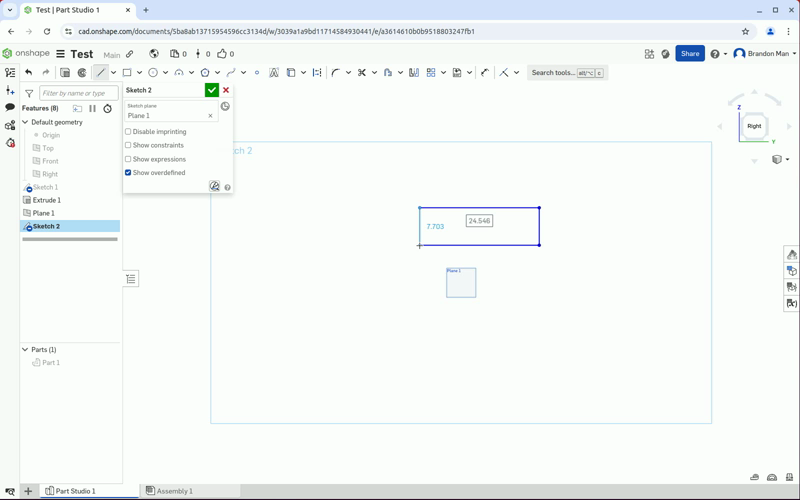
key(esc)
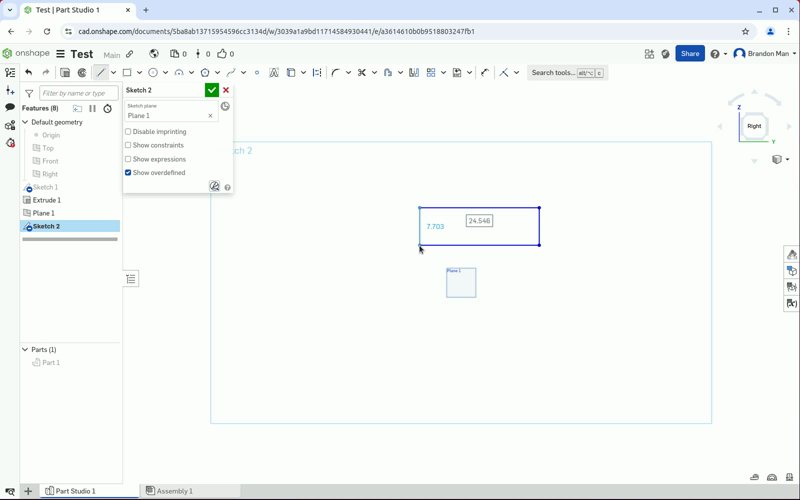
mouse_move(447, 221)
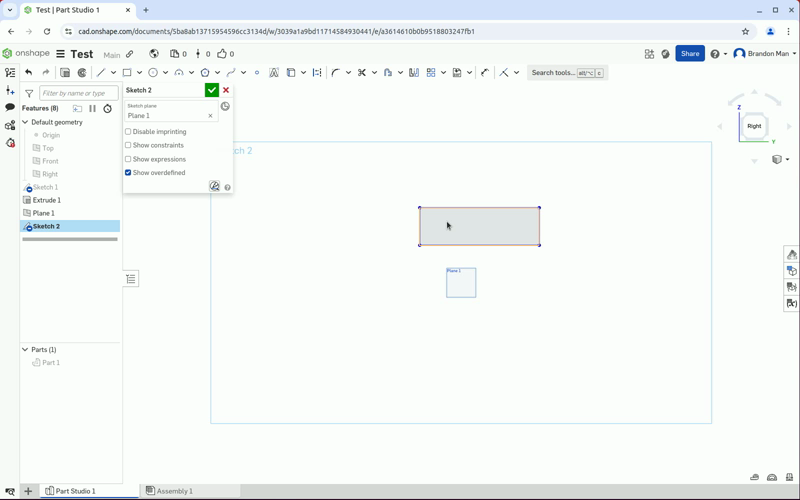
click(447, 221)
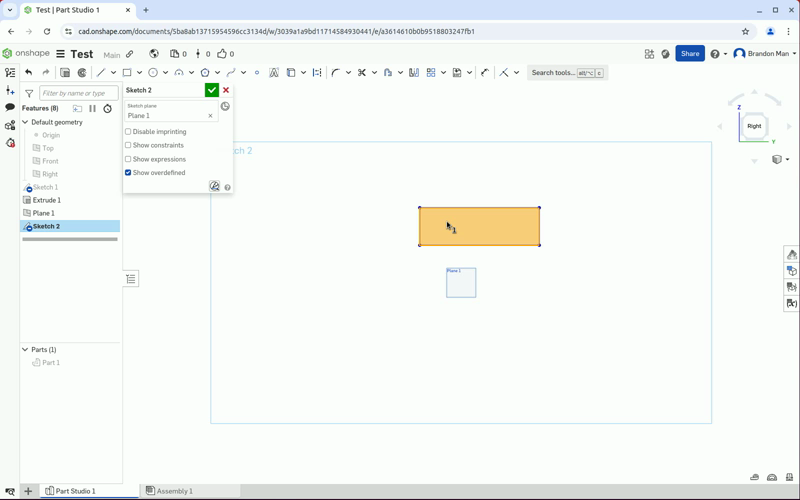
mouse_move(73, 352)
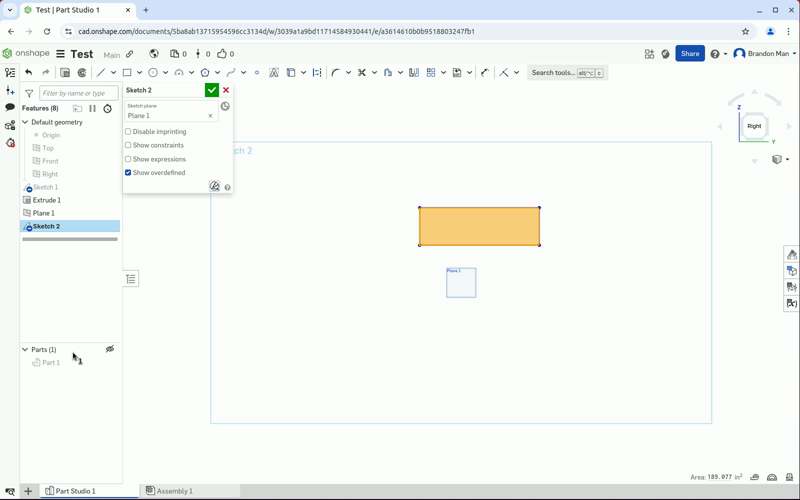
key(shift+y)
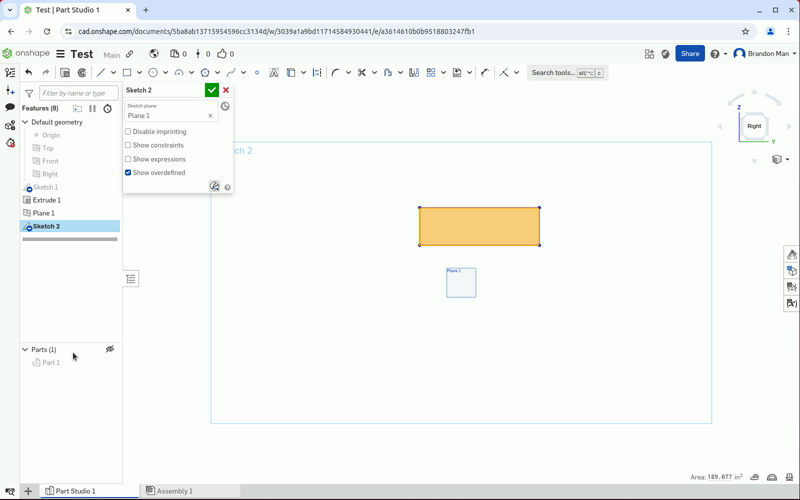
key(shift+e)
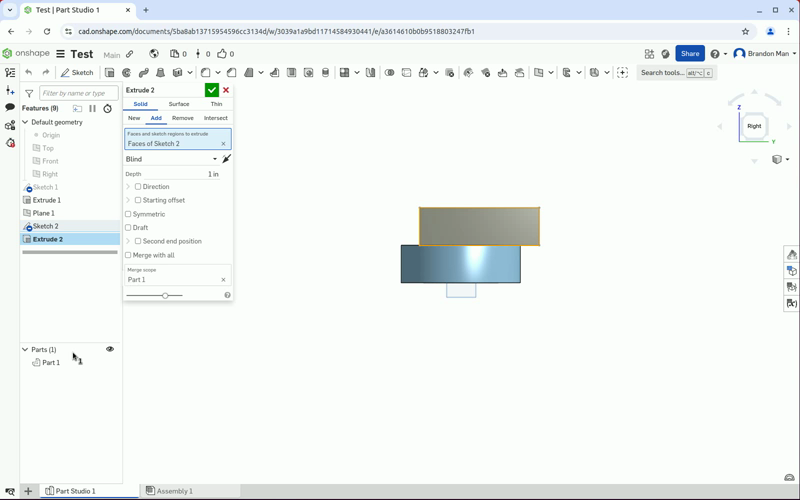
mouse_move(143, 106)
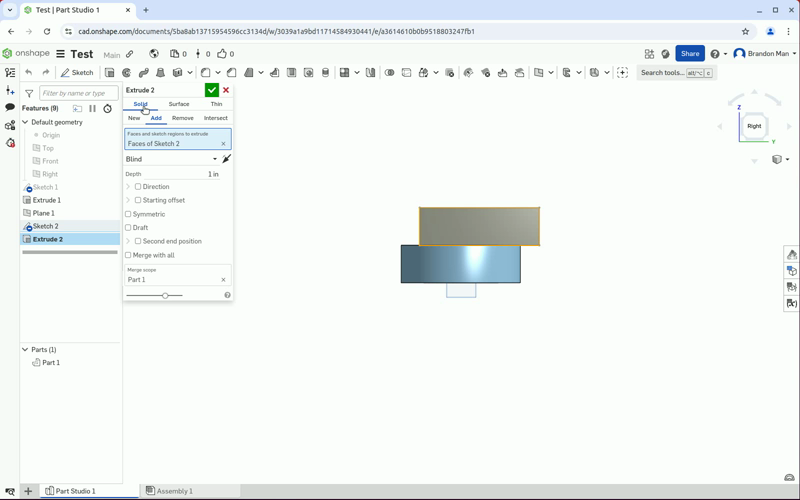
click(143, 106)
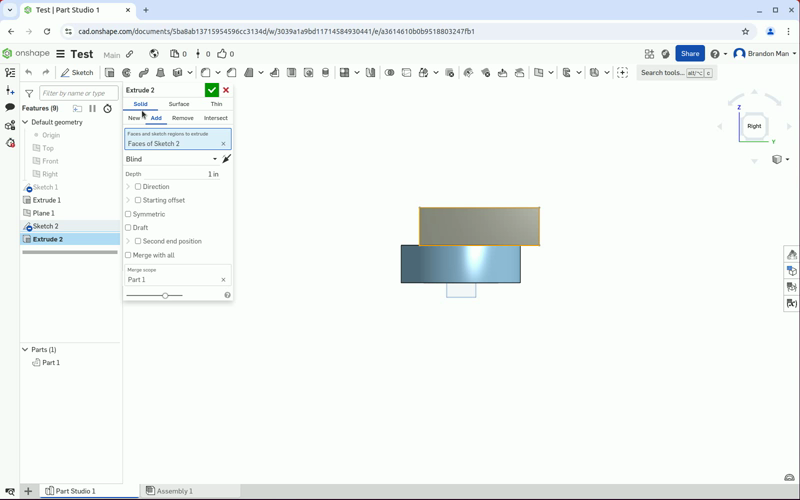
mouse_move(137, 120)
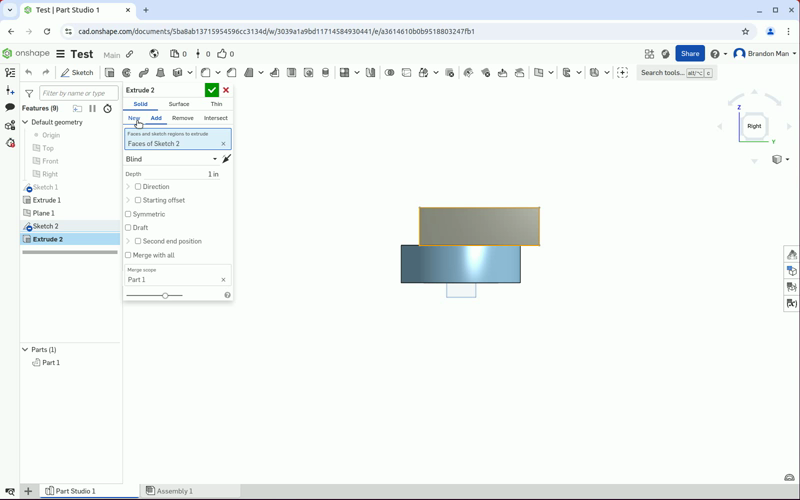
click(137, 120)
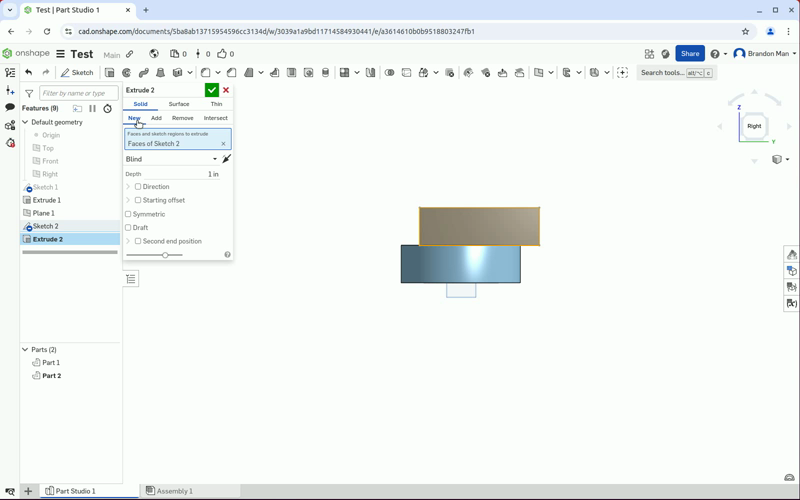
key(tab, 4)
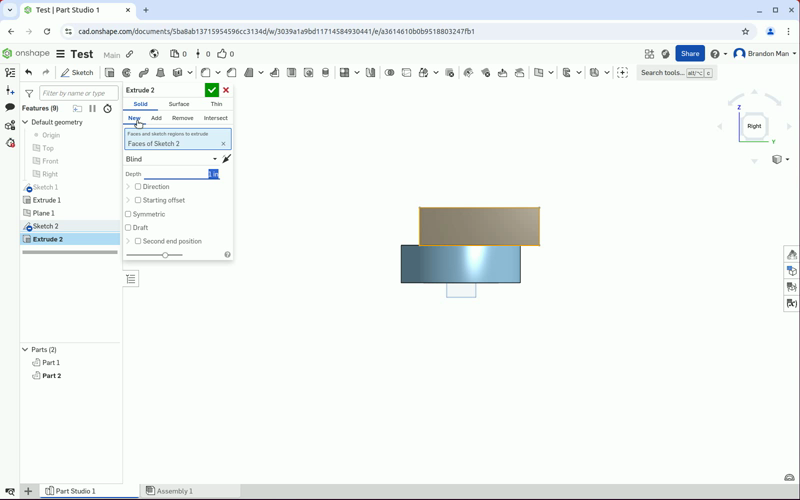
text(-7.703)
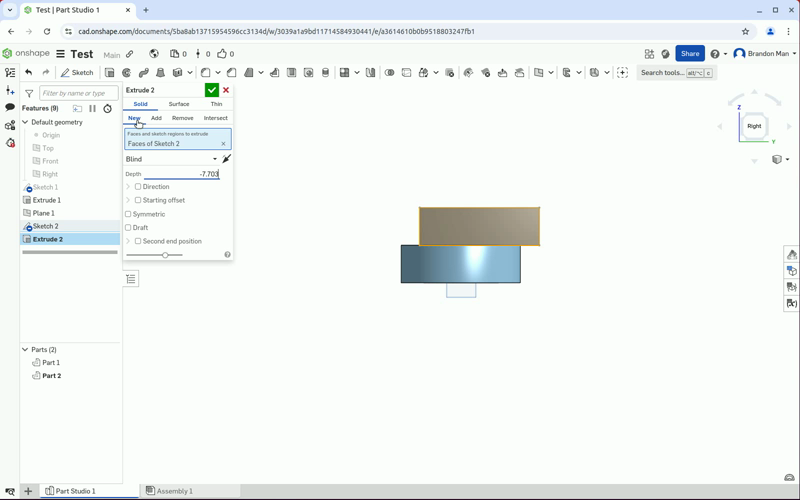
key(enter)
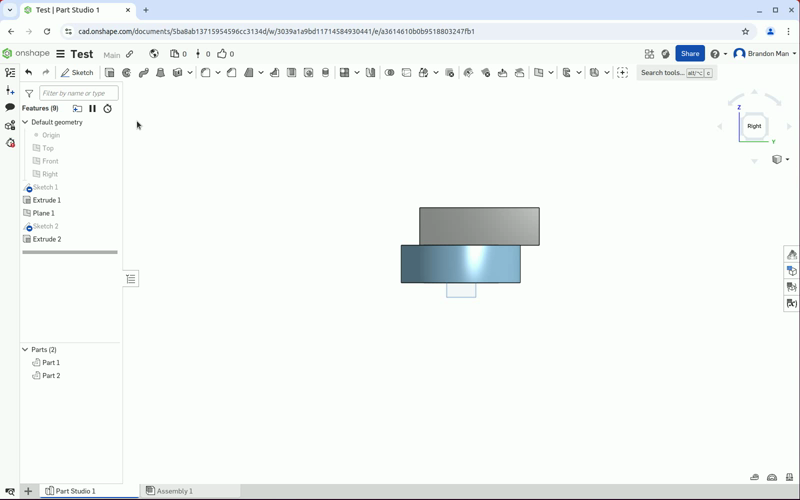
key(shift+h)
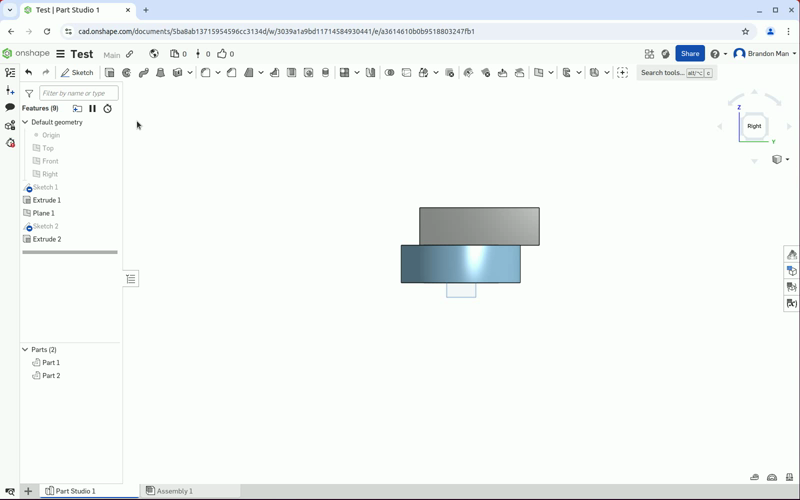
key(shift+h)
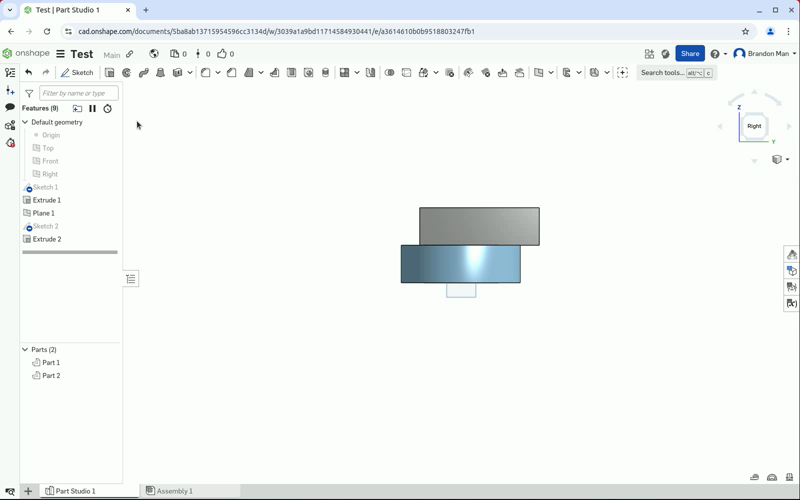
mouse_move(73, 189)
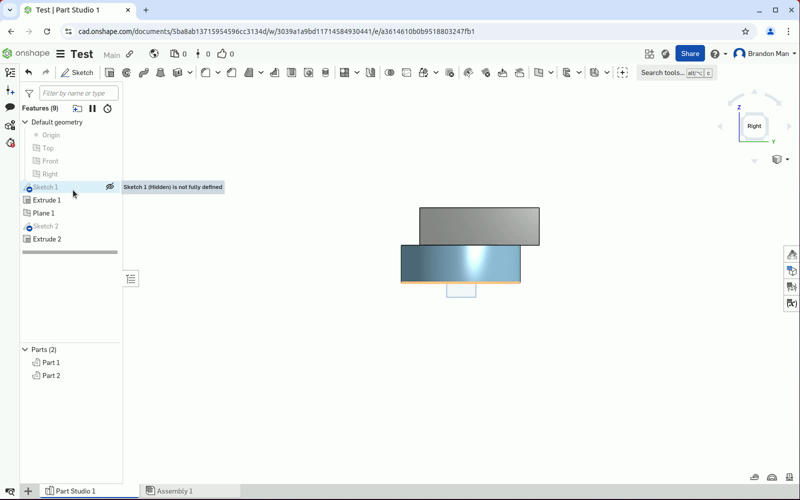
click(73, 189)
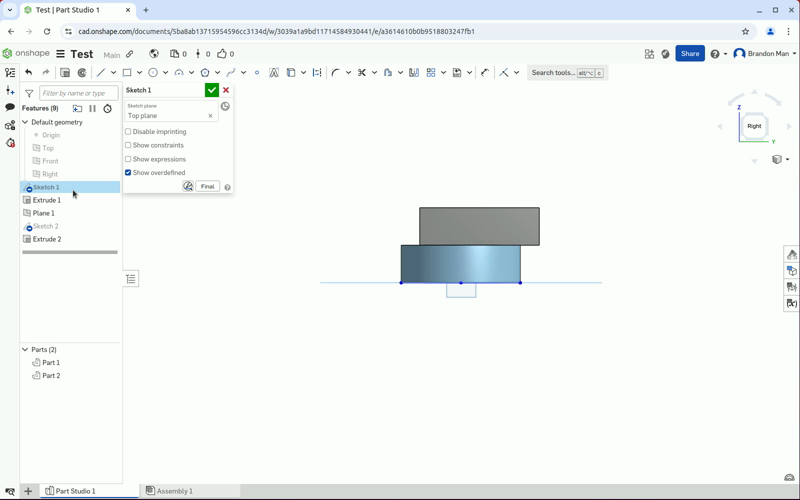
mouse_move(229, 92)
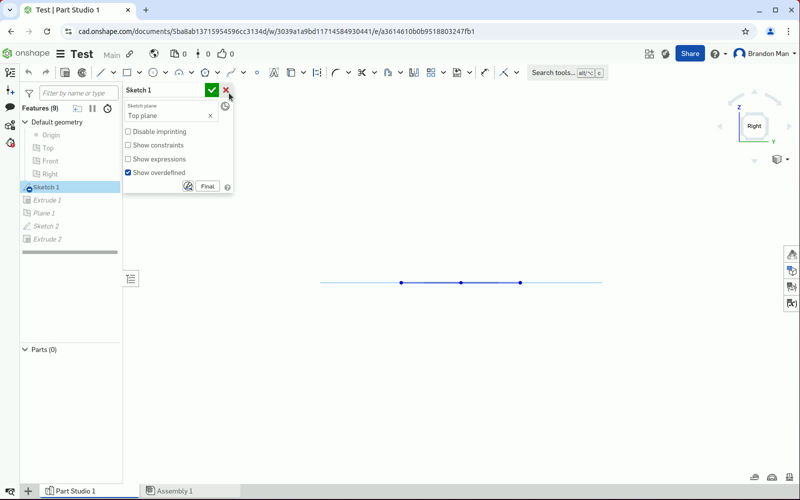
click(229, 92)
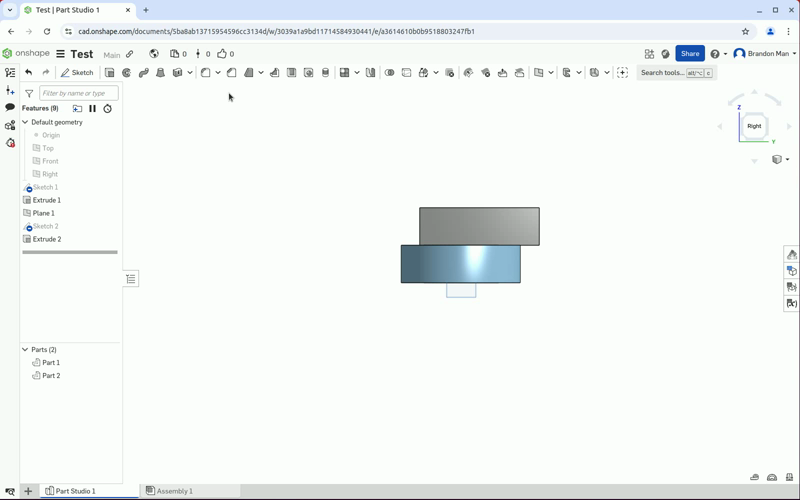
mouse_move(541, 75)
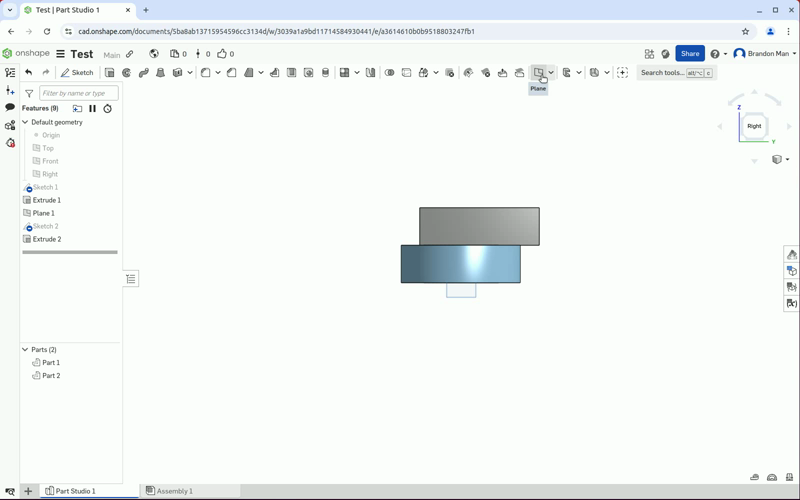
click(541, 75)
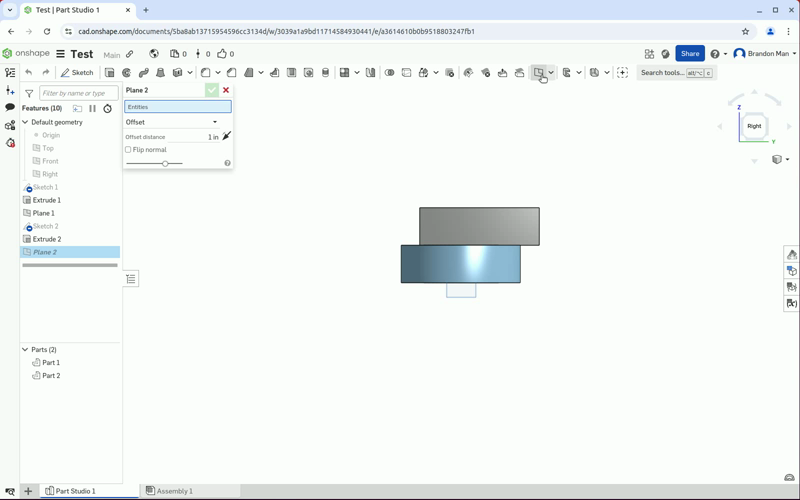
mouse_move(73, 176)
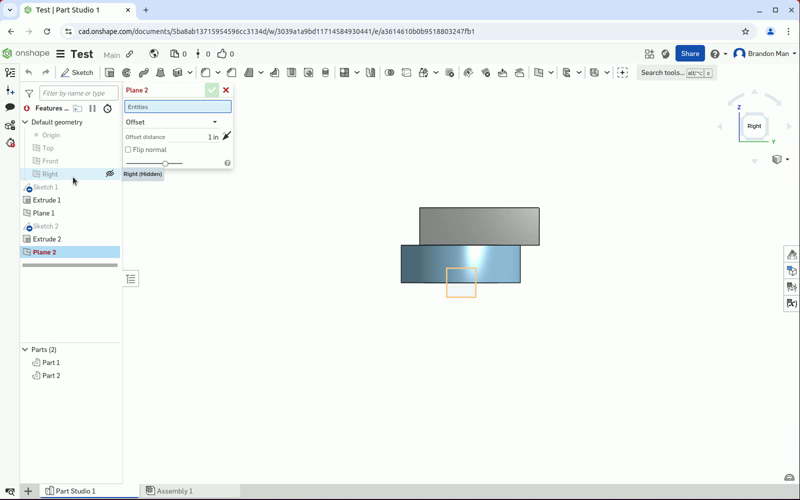
click(73, 176)
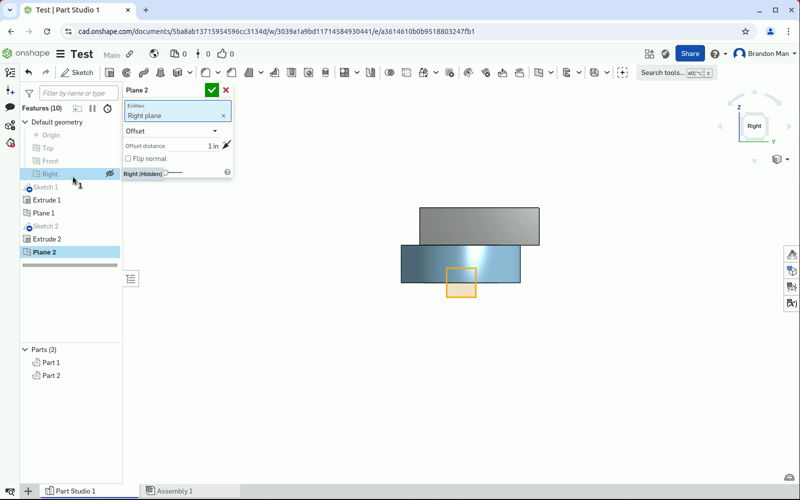
key(tab, 2)
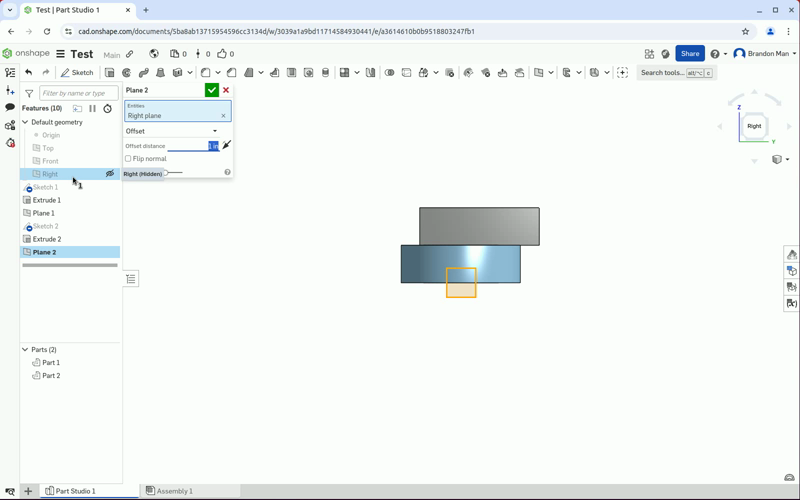
text(11.554)
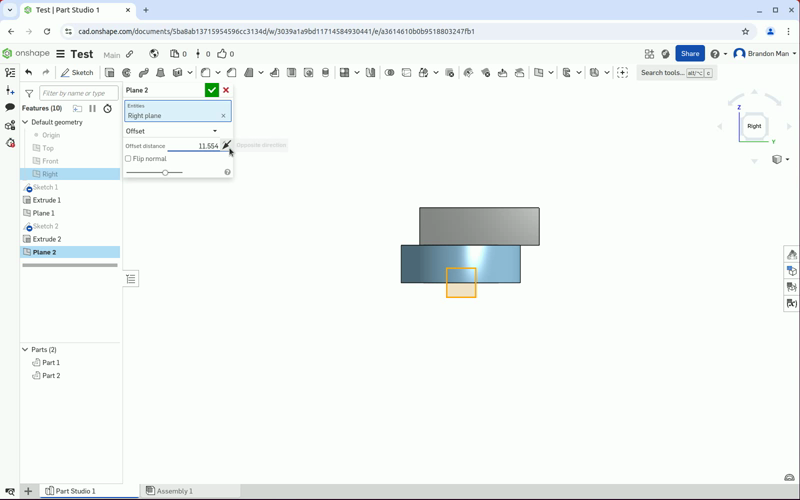
mouse_move(229, 147)
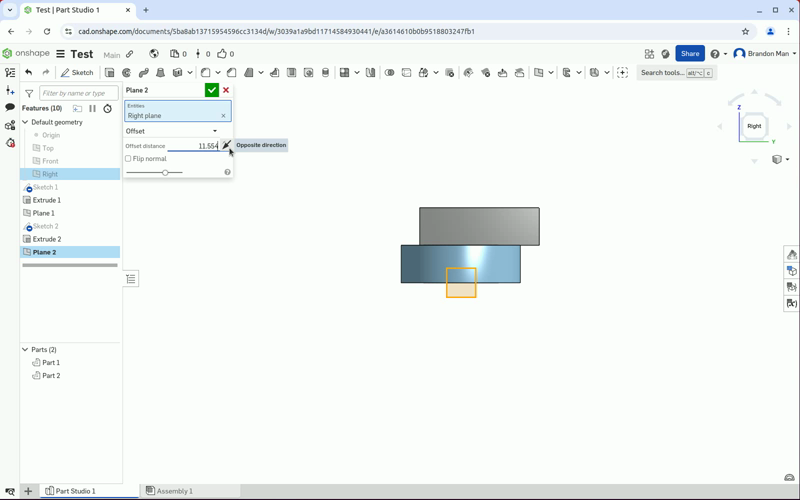
click(229, 147)
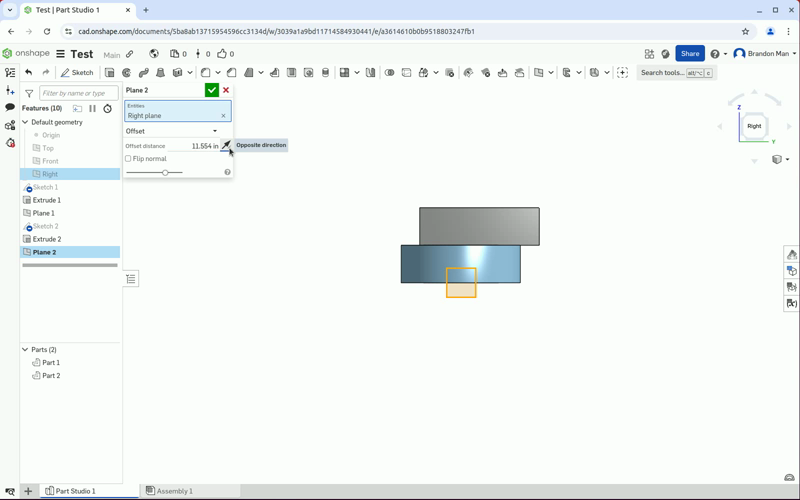
key(enter, 2)
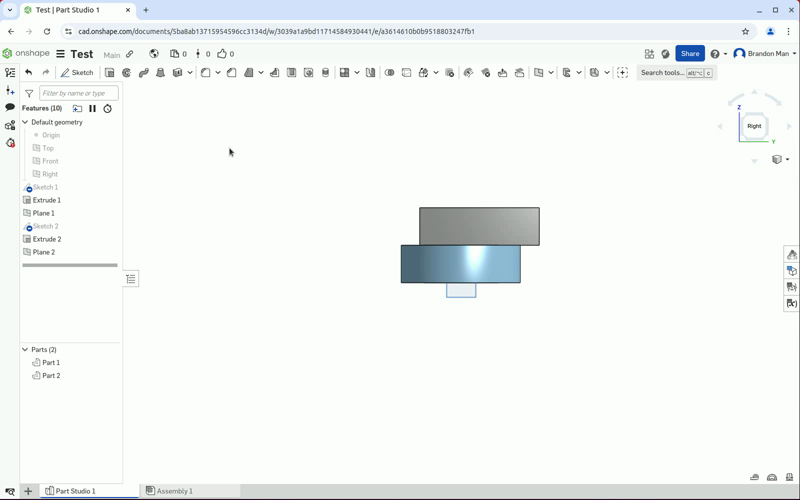
key(shift+s)
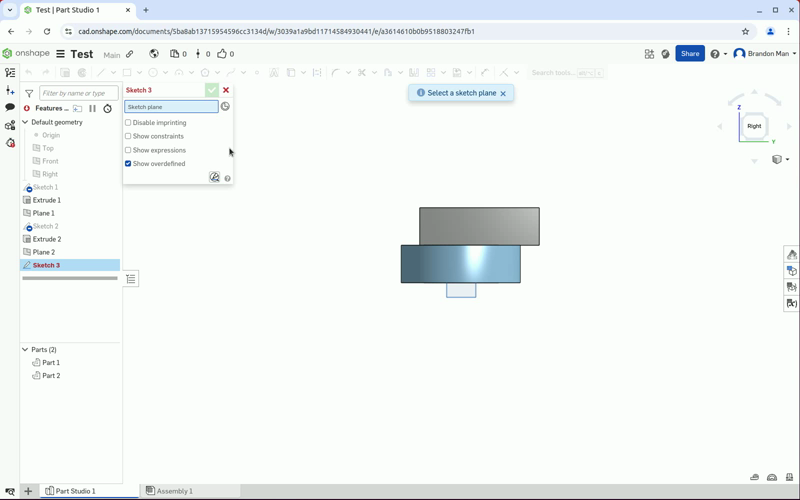
mouse_move(73, 254)
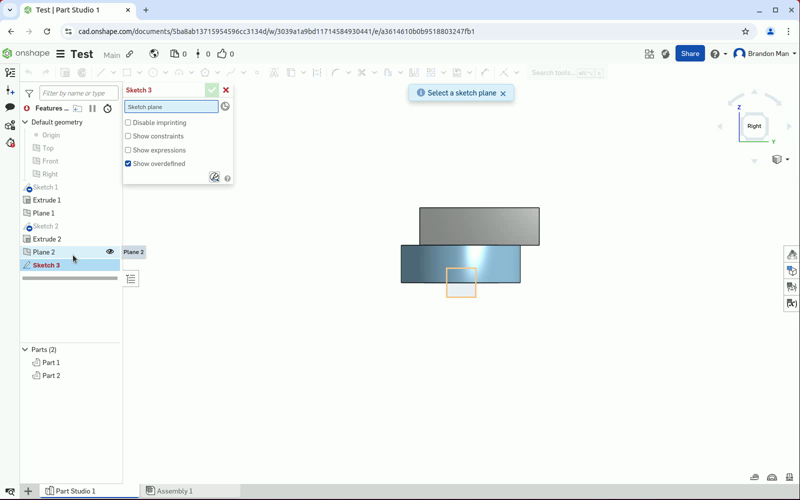
click(73, 254)
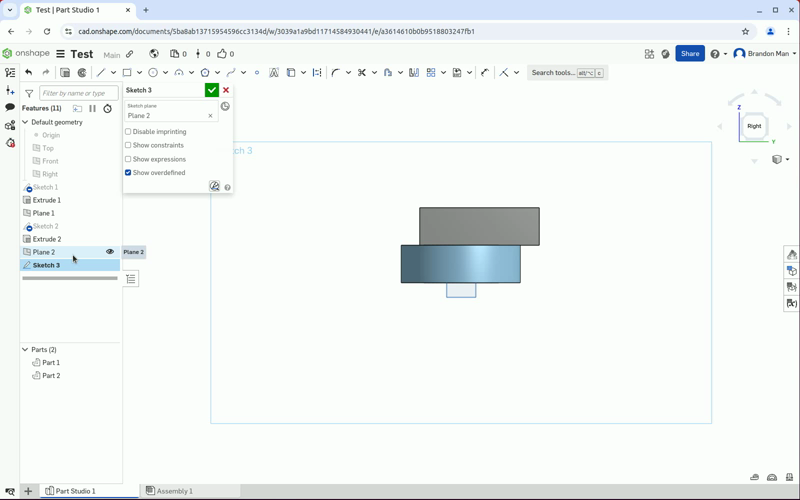
mouse_move(73, 352)
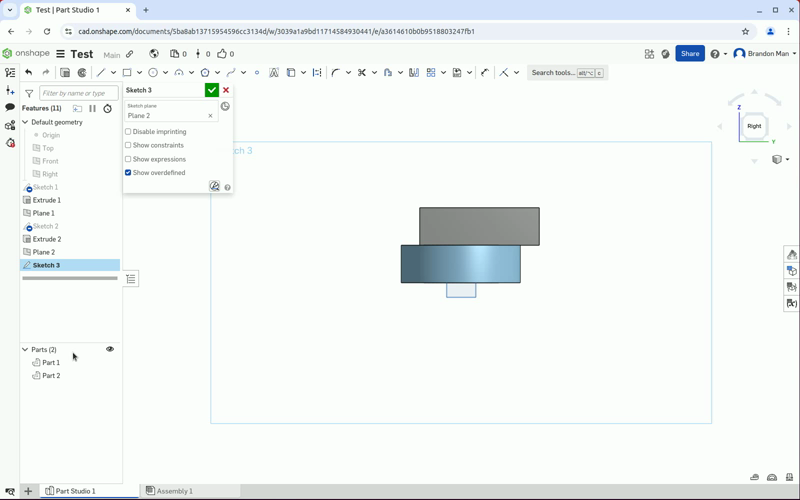
key(y)
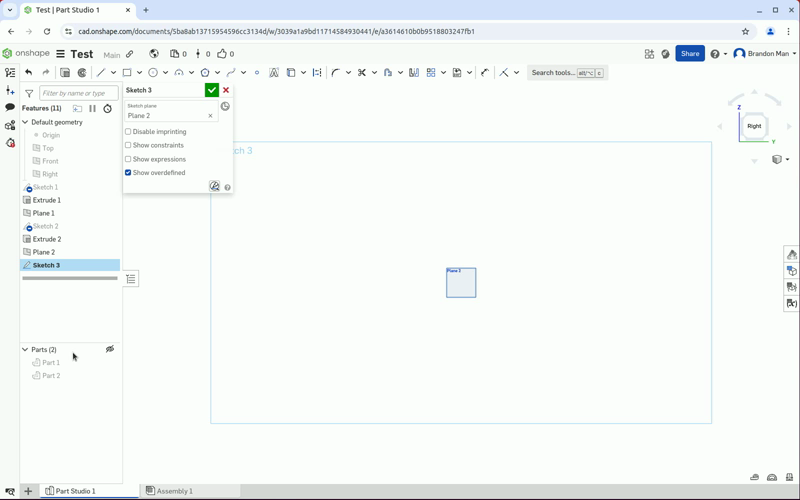
key(c)
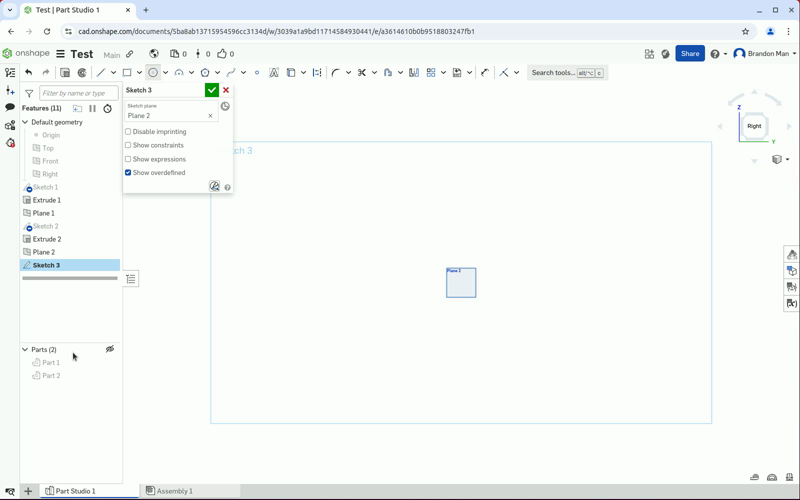
key_down(shift)
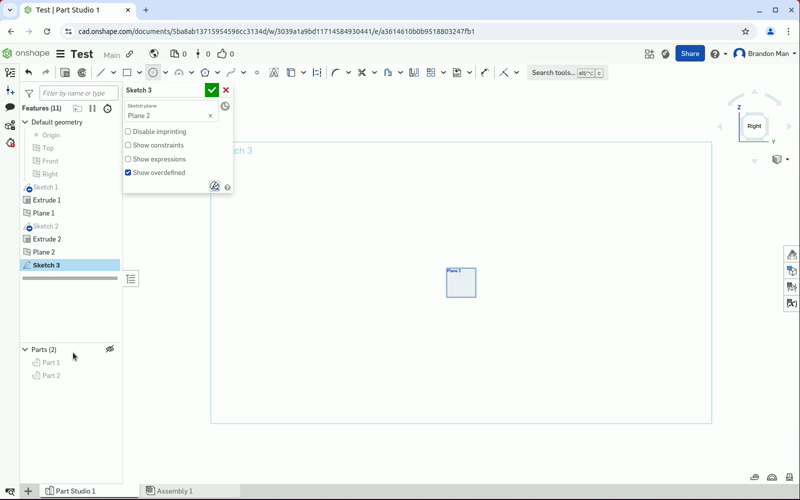
mouse_move(461, 226)
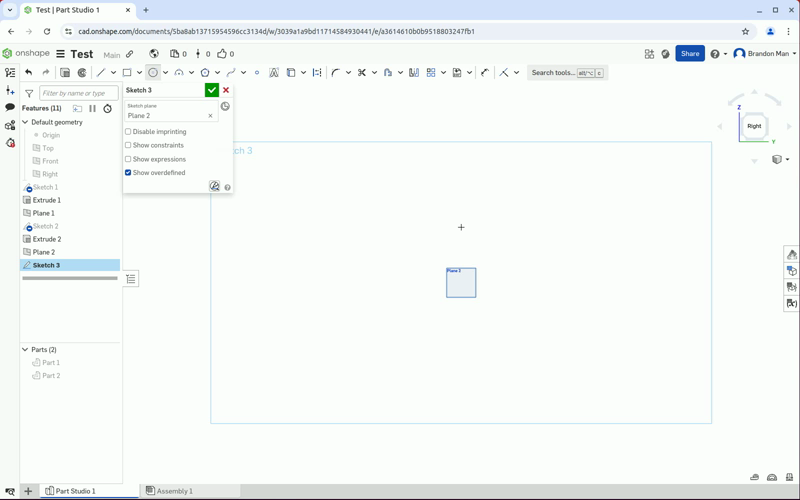
click(461, 226)
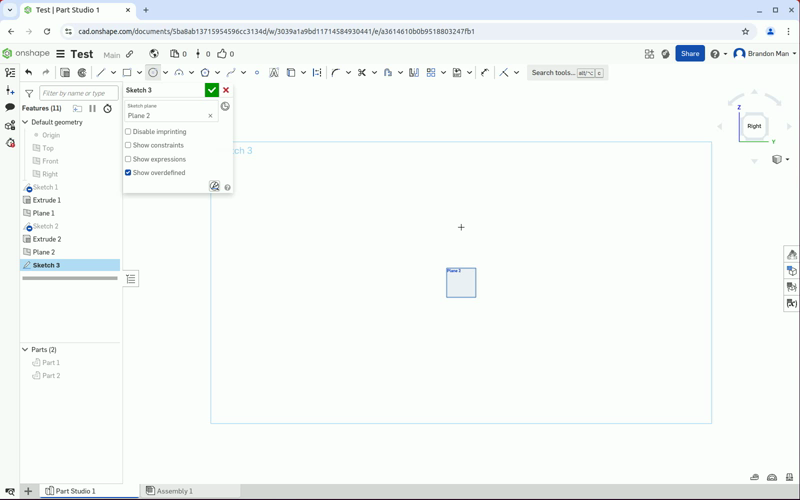
key_up(shift)
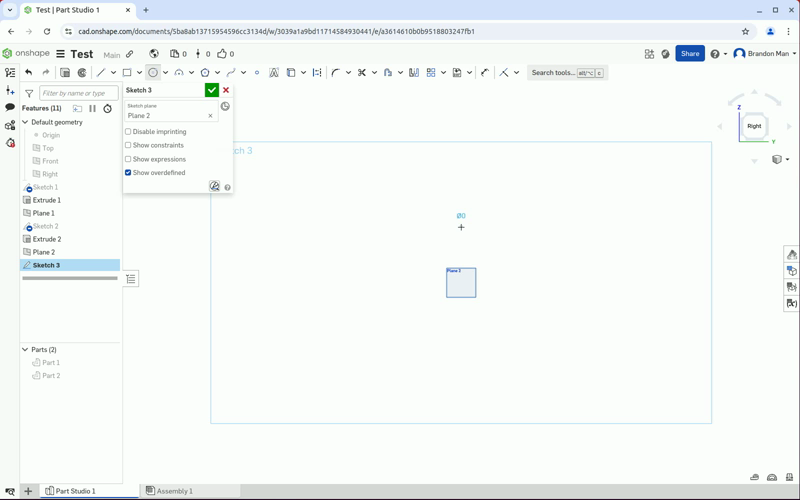
mouse_move(467, 226)
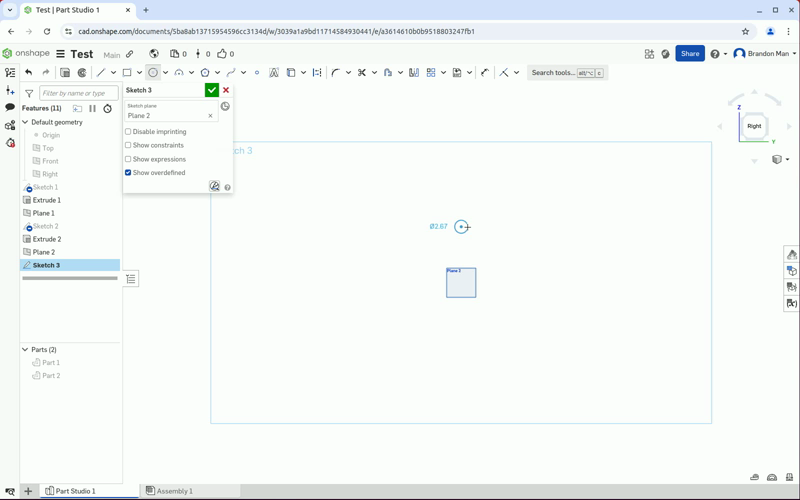
click(467, 226)
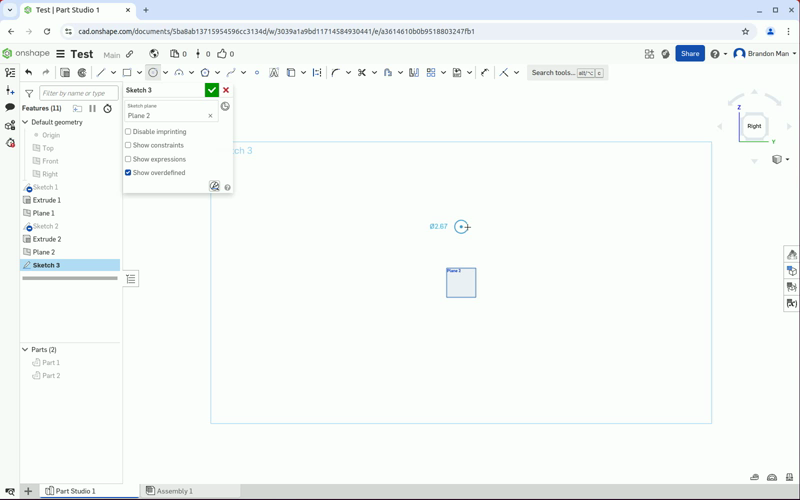
key(esc)
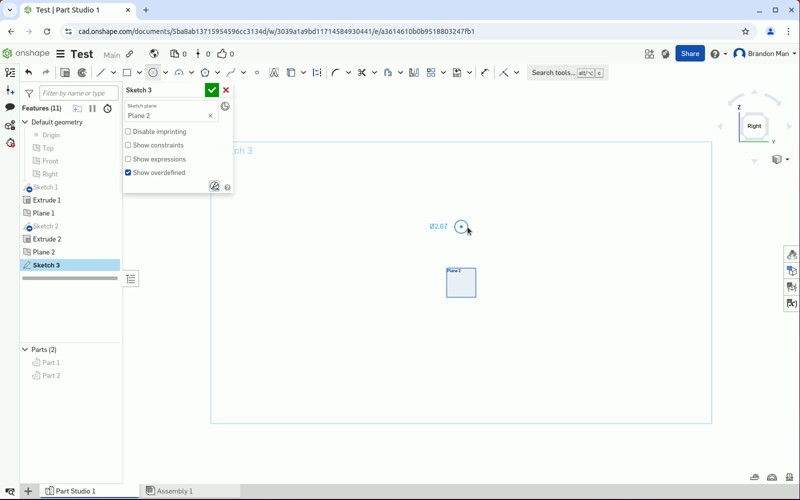
mouse_move(461, 227)
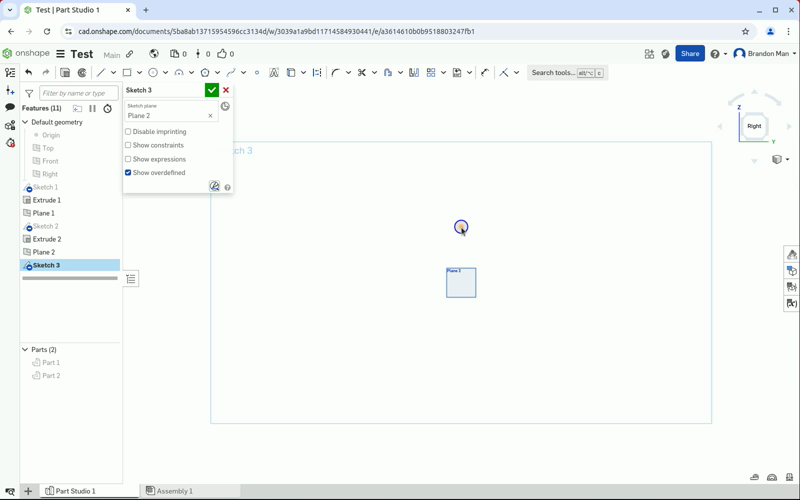
scroll(6)
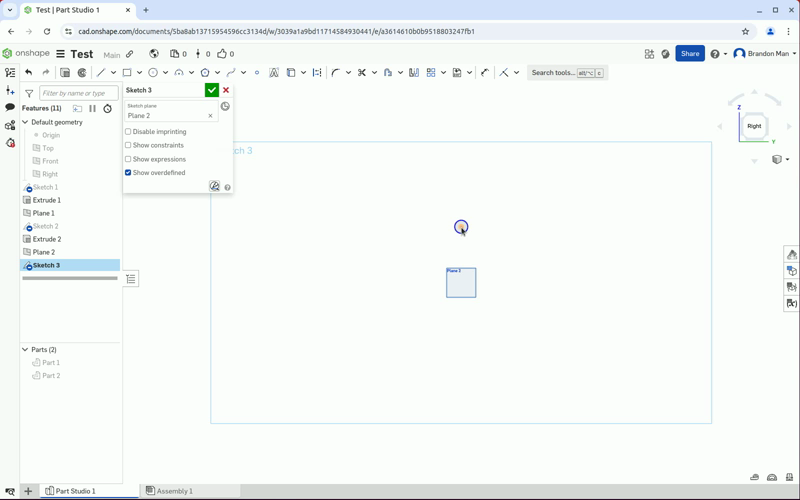
scroll(6)
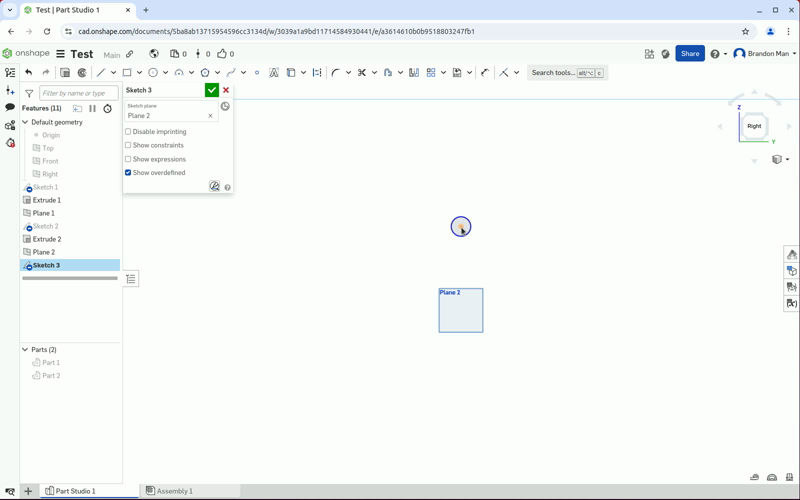
scroll(6)
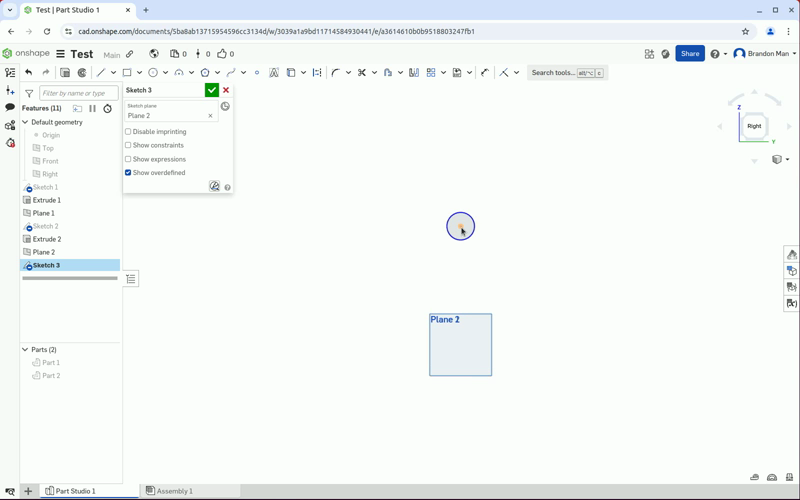
scroll(6)
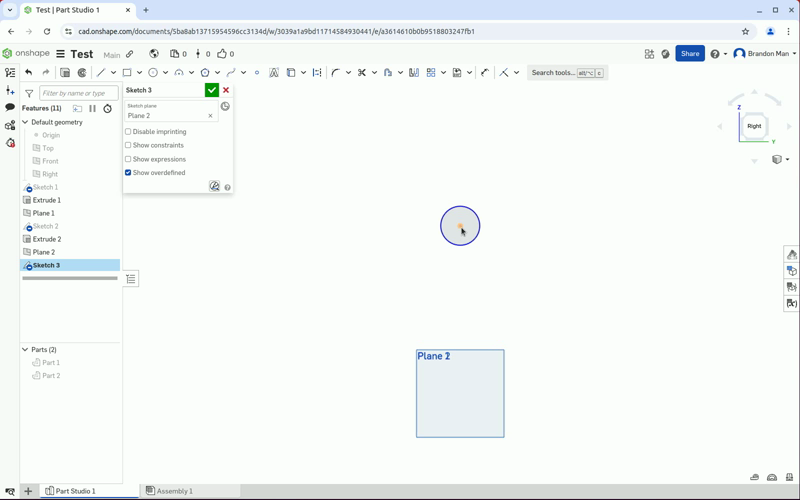
scroll(6)
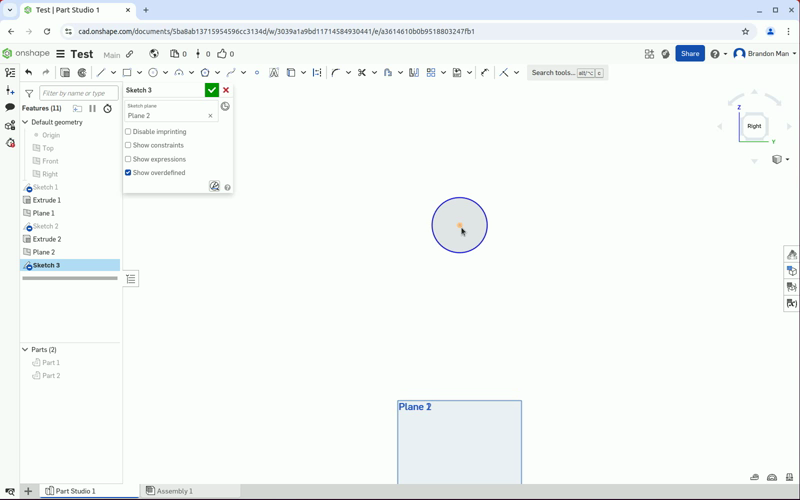
scroll(6)
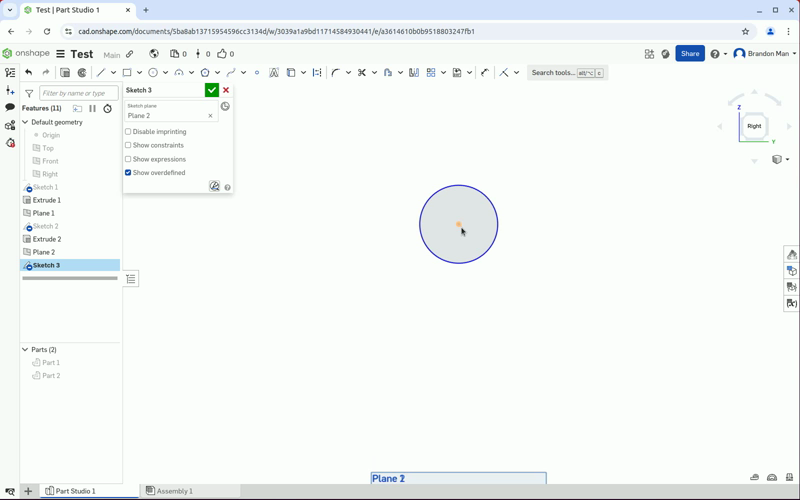
scroll(6)
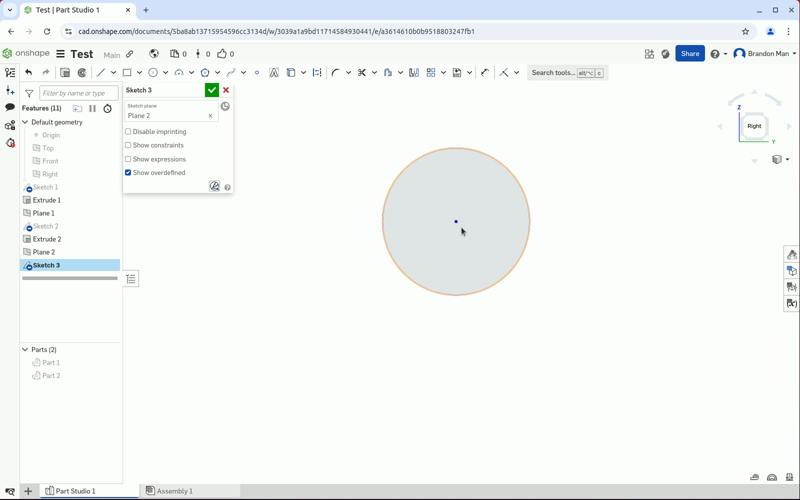
click(461, 227)
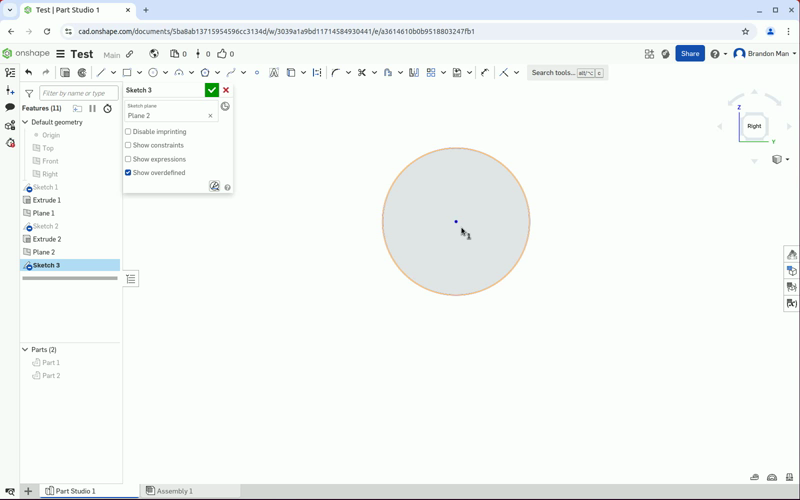
scroll(-6)
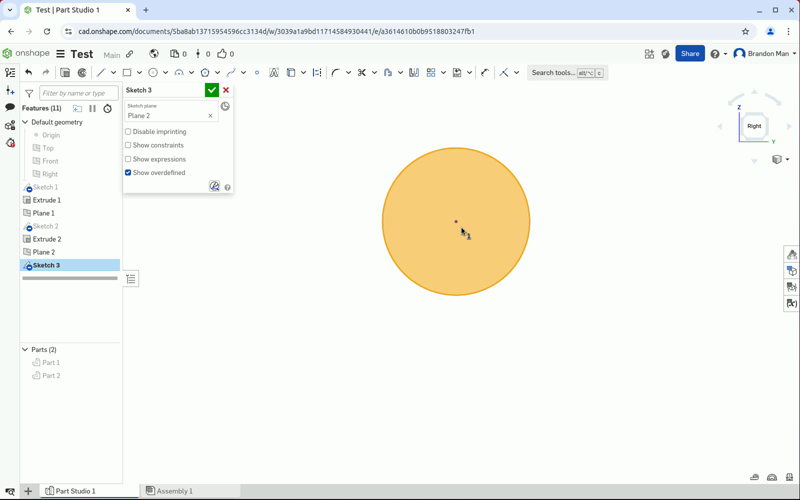
scroll(-6)
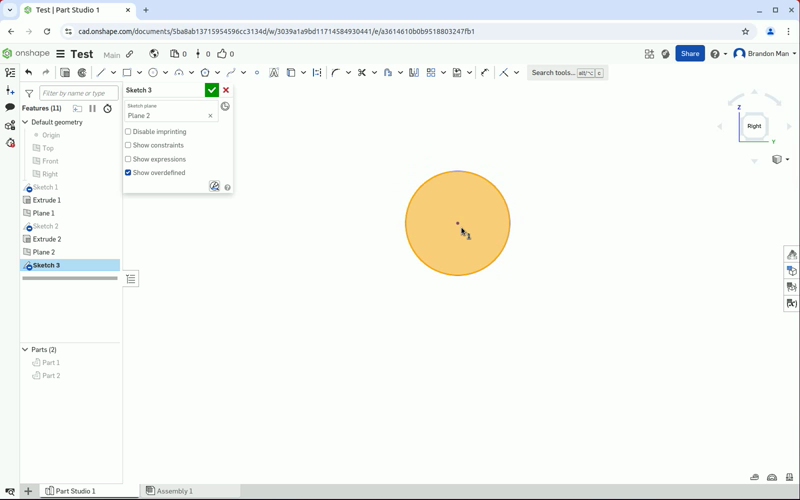
scroll(-6)
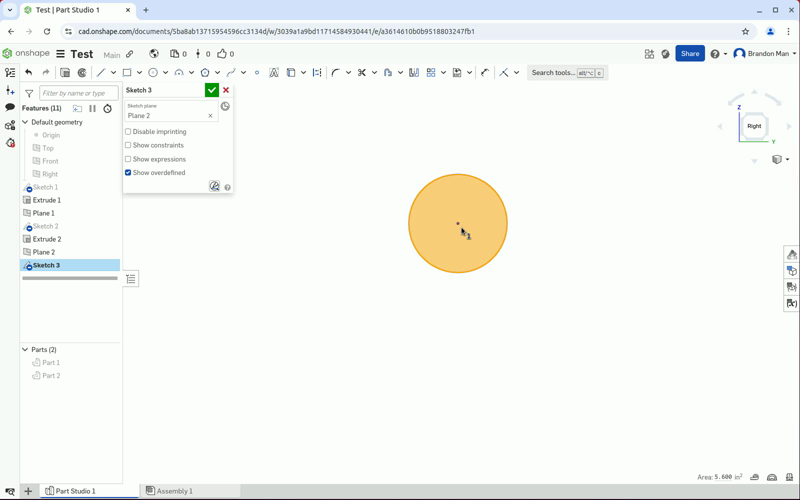
scroll(-6)
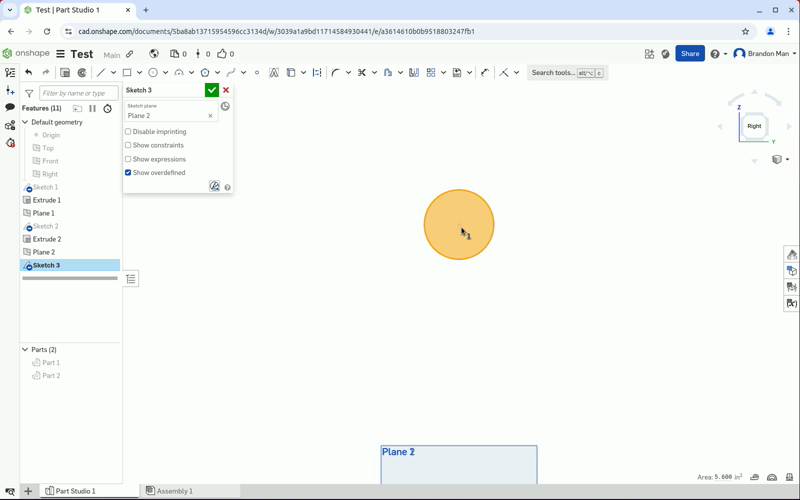
scroll(-6)
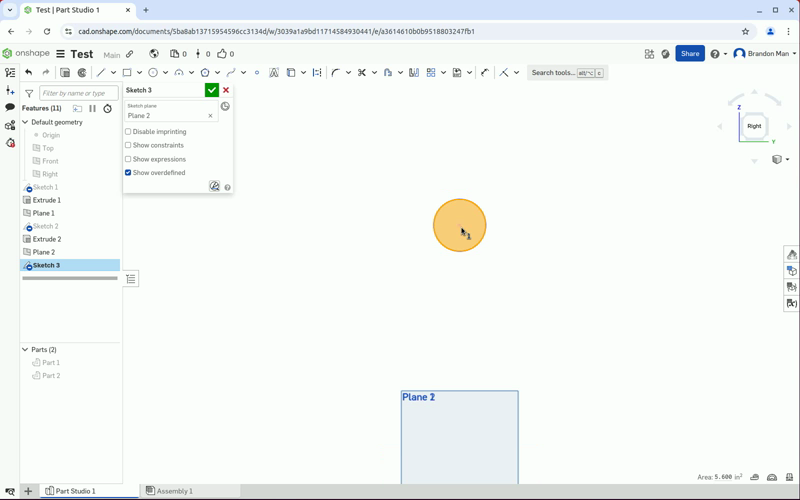
scroll(-6)
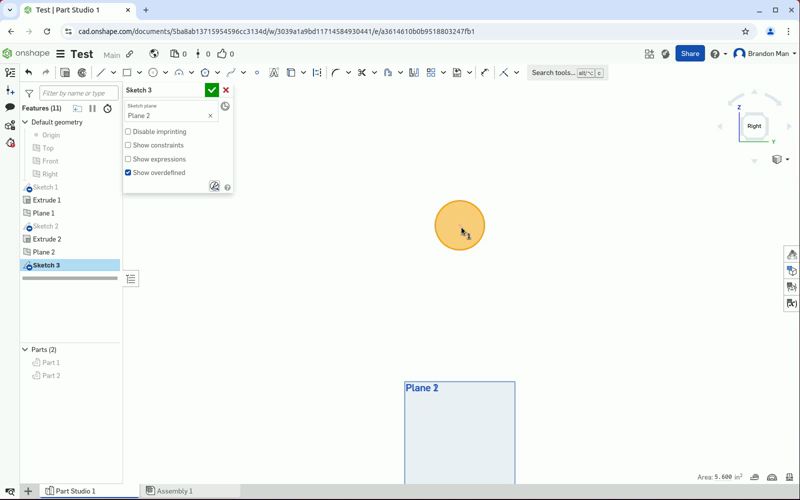
scroll(-6)
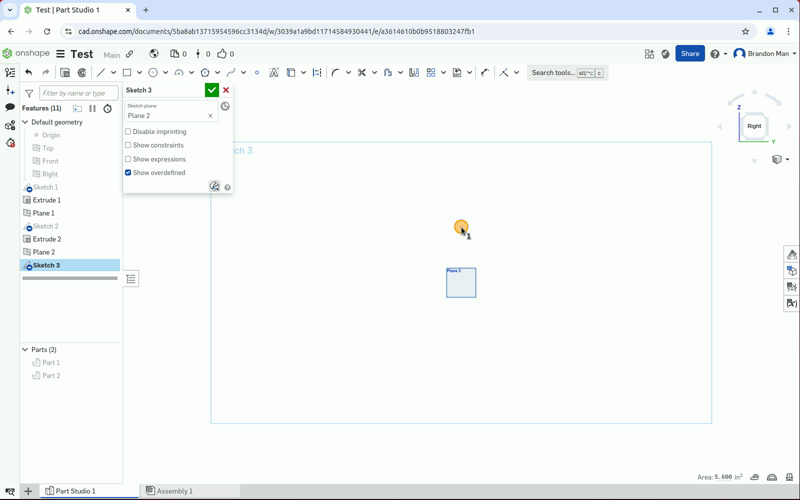
mouse_move(73, 352)
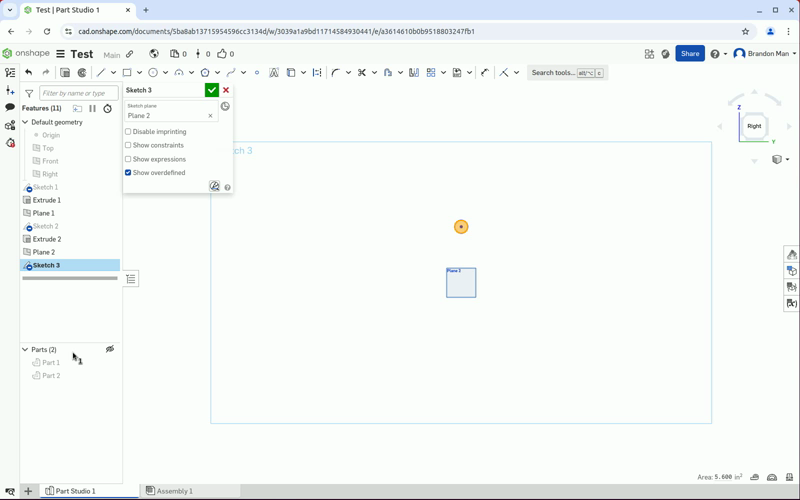
key(shift+y)
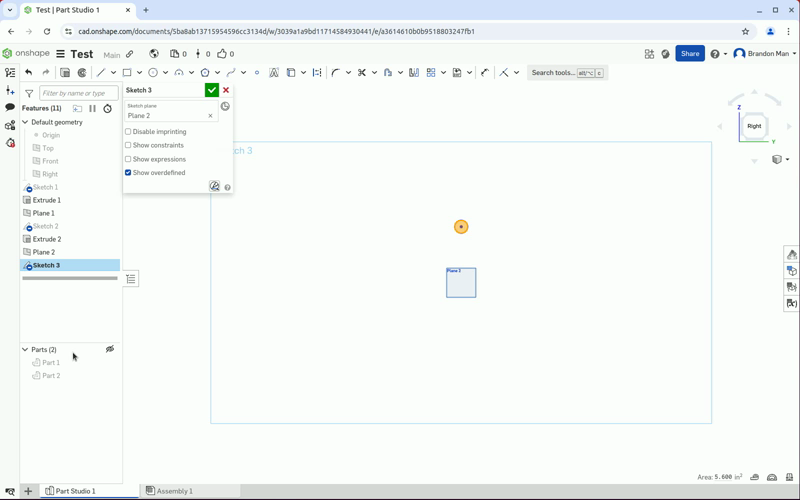
key(shift+e)
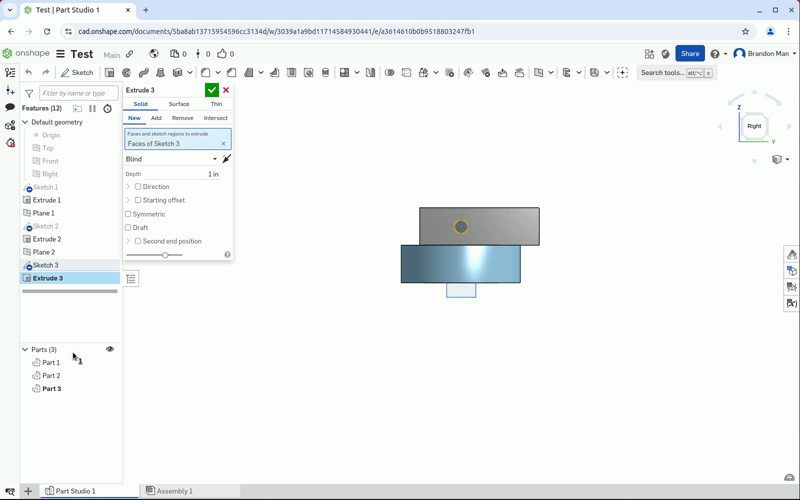
mouse_move(143, 106)
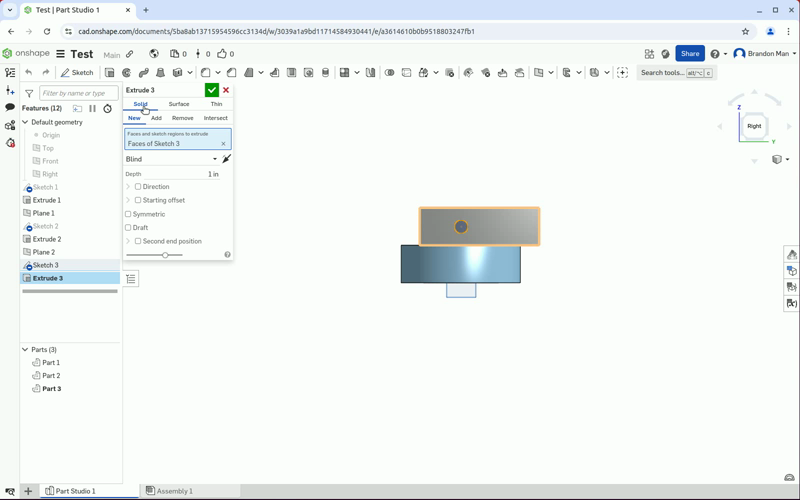
click(143, 106)
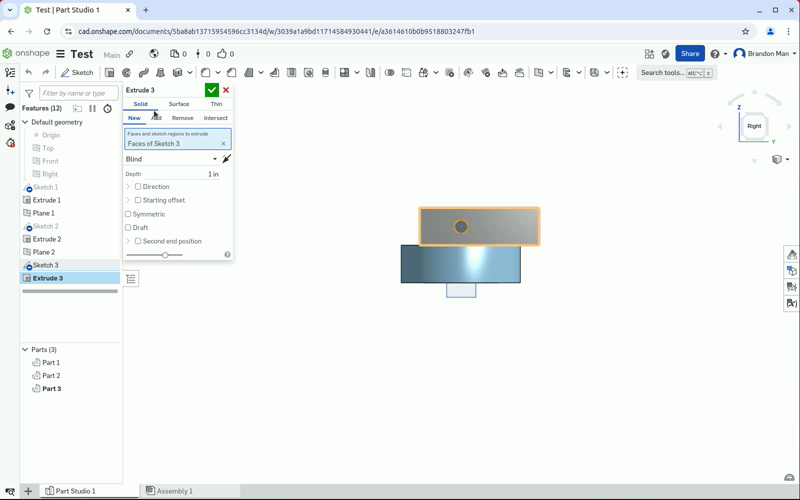
mouse_move(186, 120)
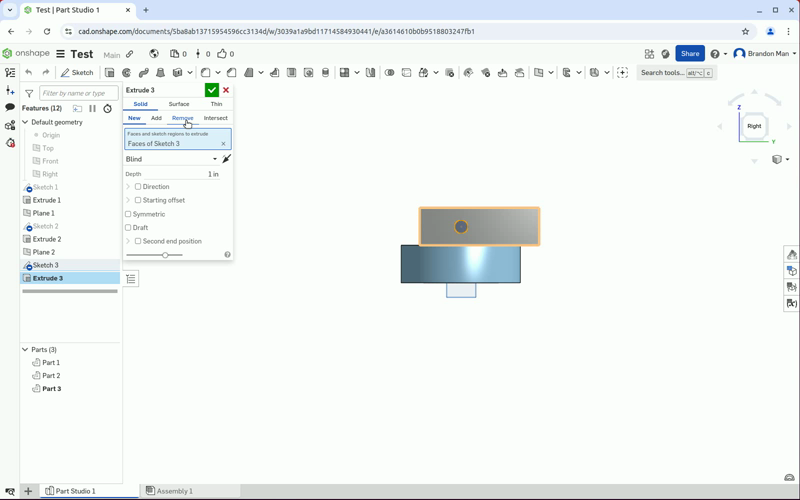
click(186, 120)
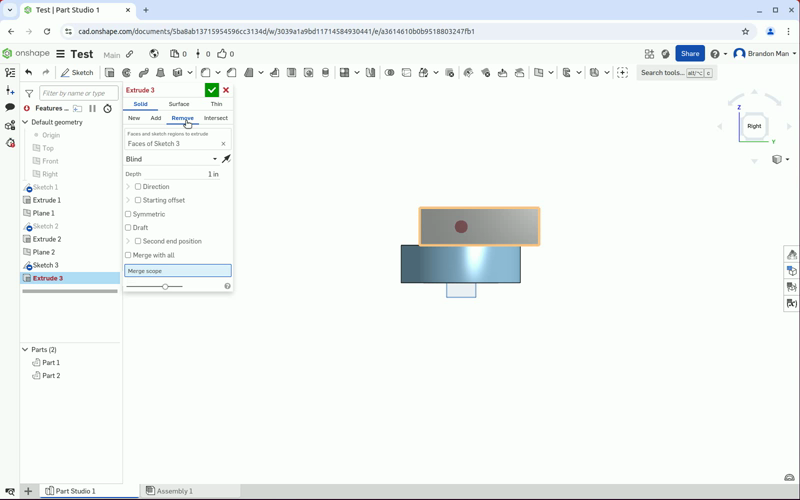
key(tab, 4)
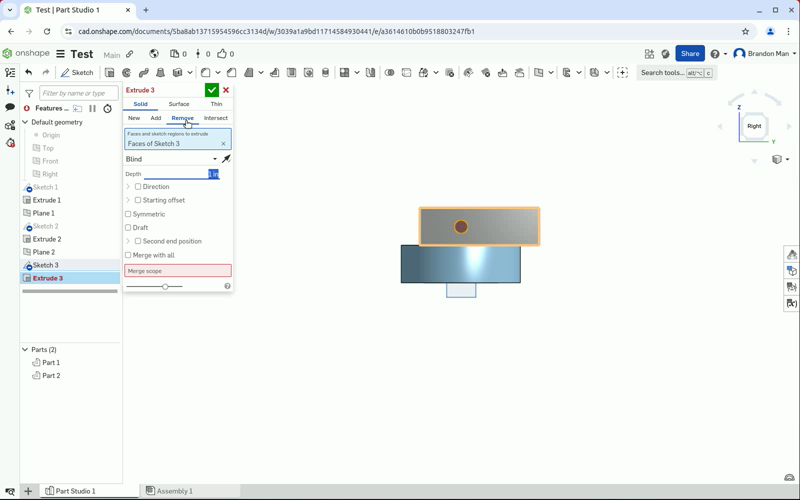
text(19.257)
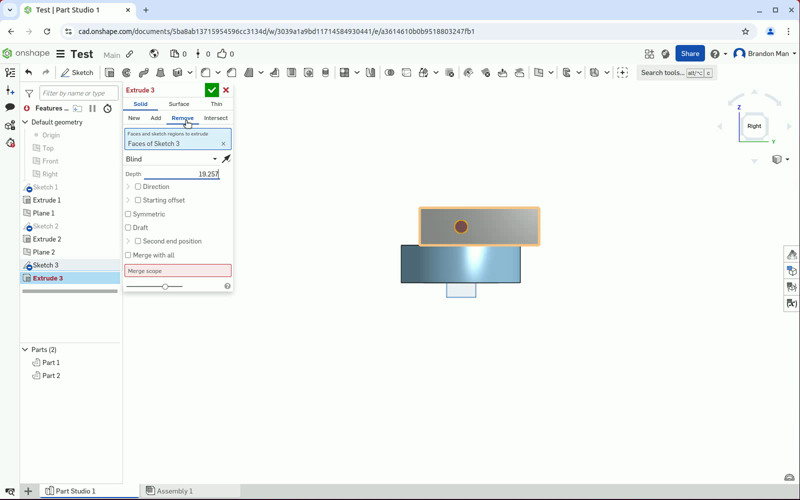
key(tab, 6)
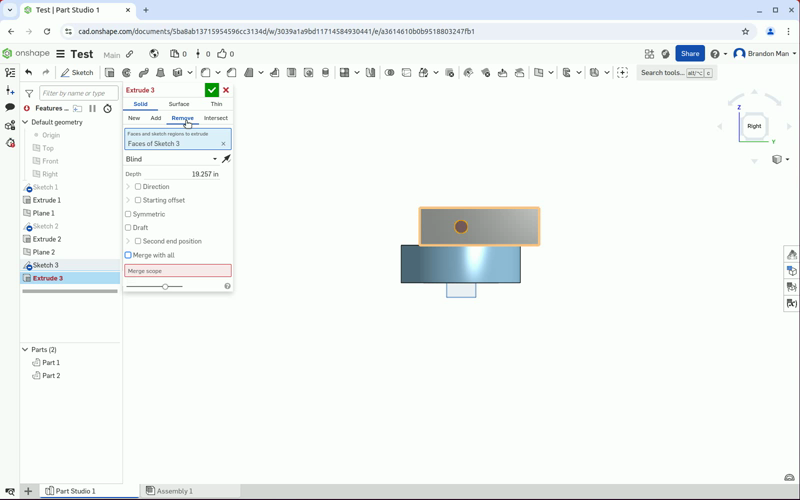
key(space)
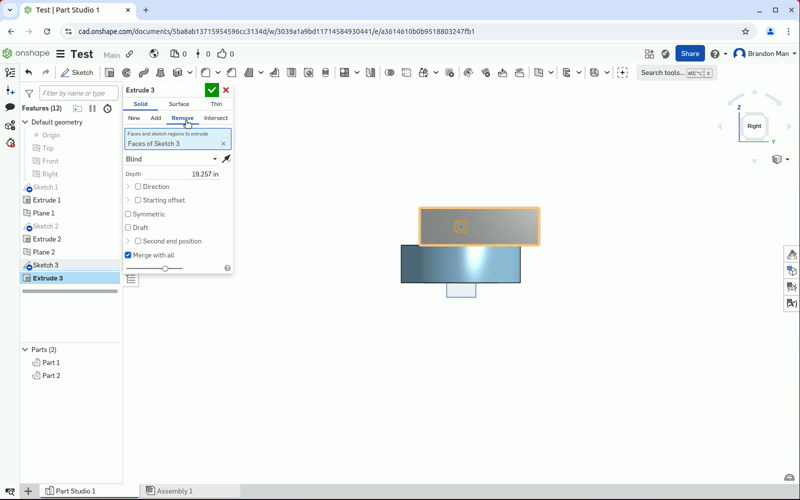
key(enter)
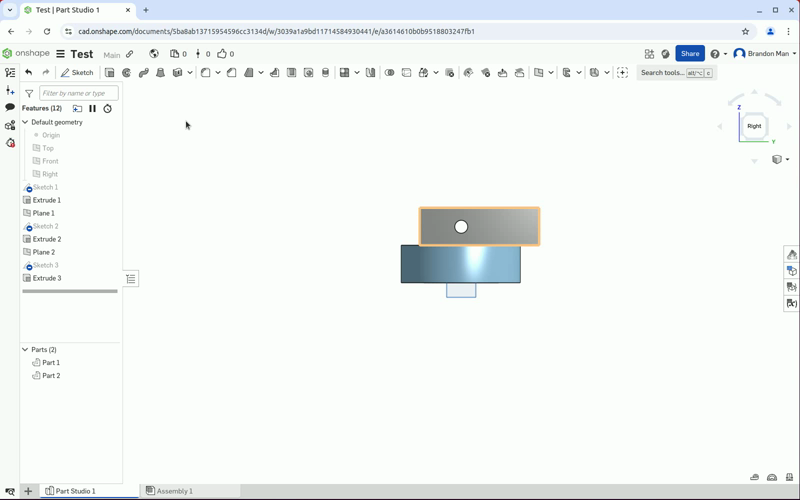
key(shift+h)
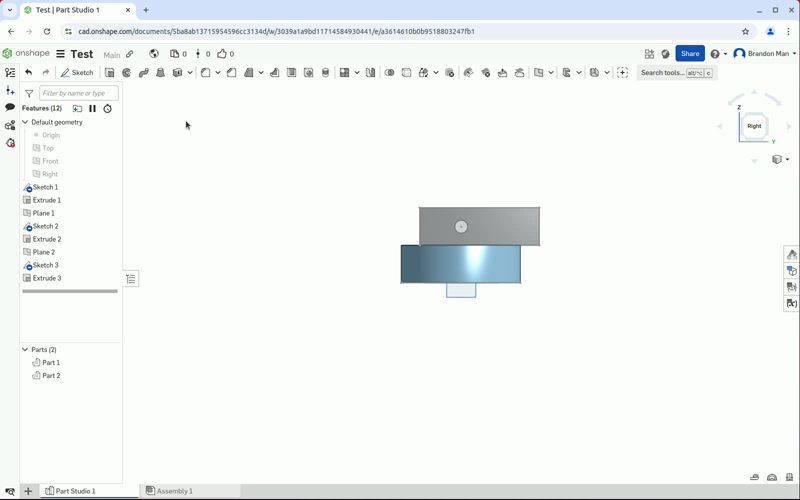
key(shift+h)
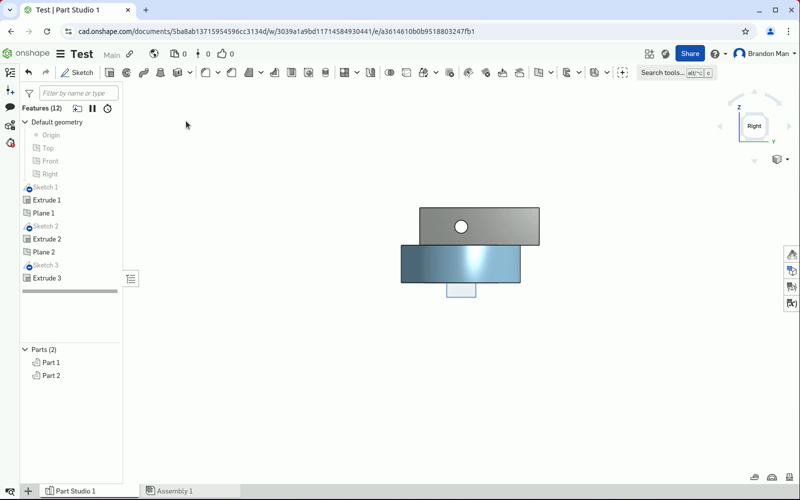
mouse_move(73, 189)
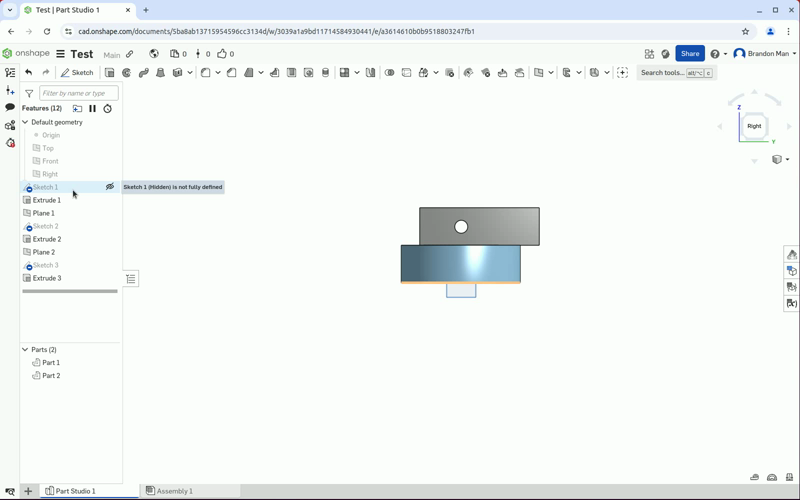
click(73, 189)
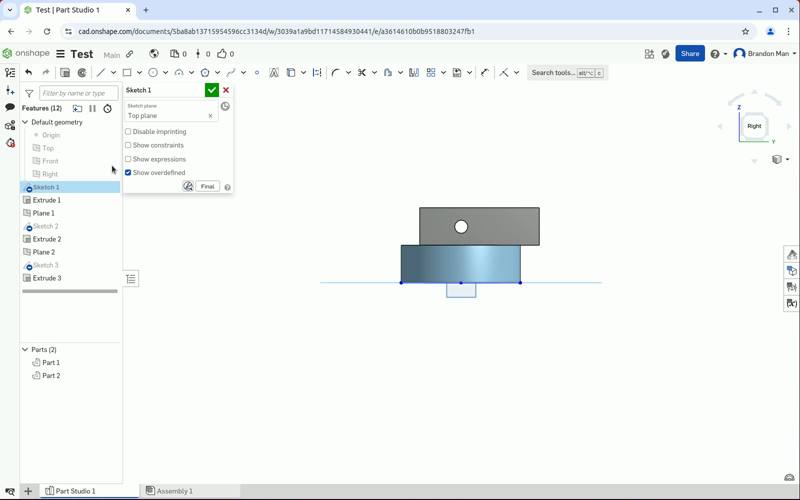
mouse_move(229, 92)
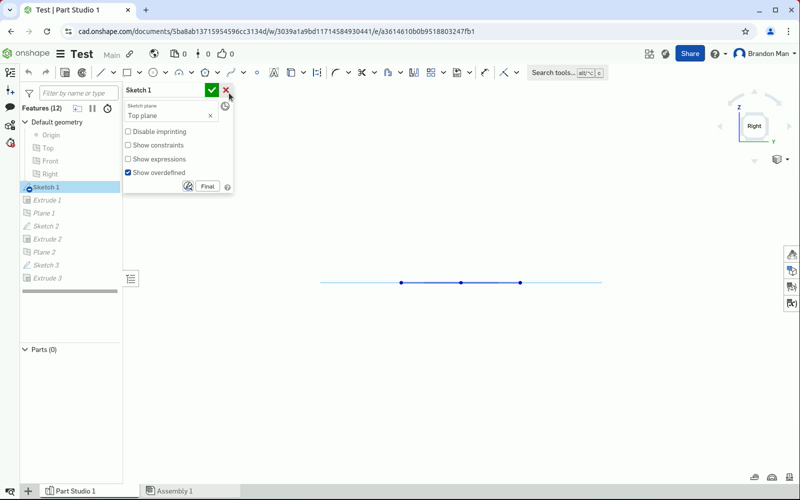
click(229, 92)
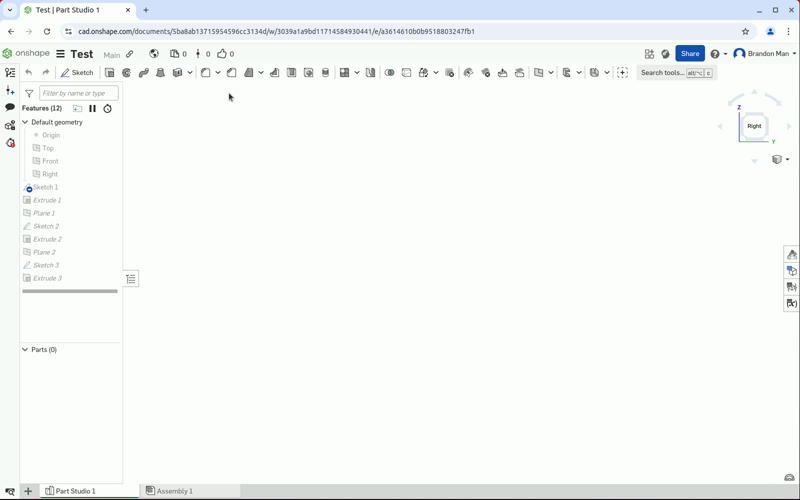
key(shift+s)
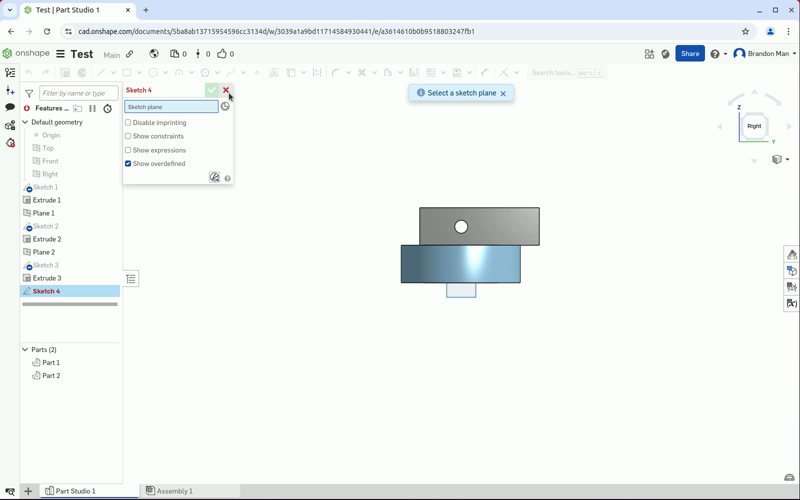
mouse_move(73, 254)
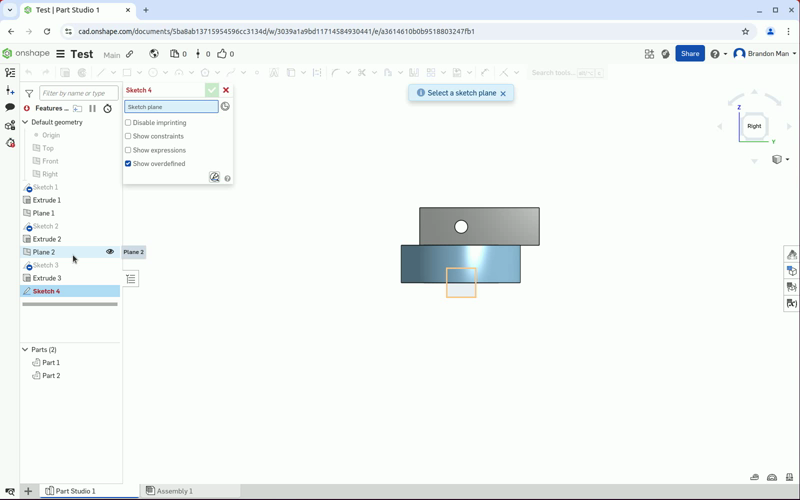
click(73, 254)
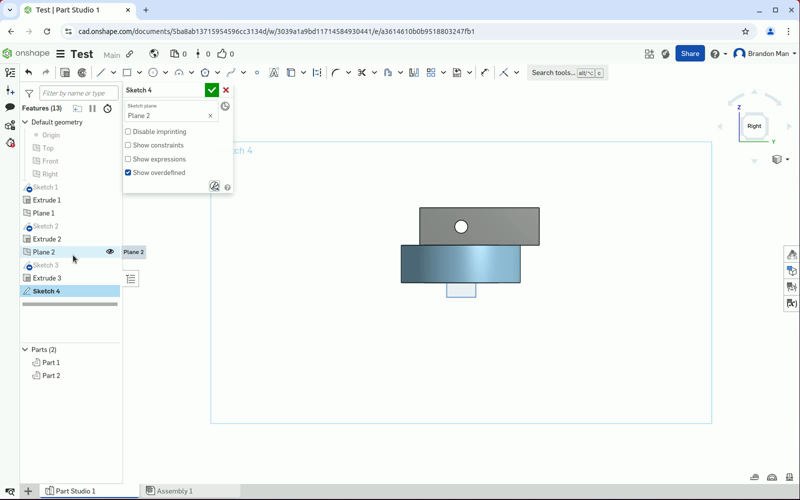
mouse_move(73, 352)
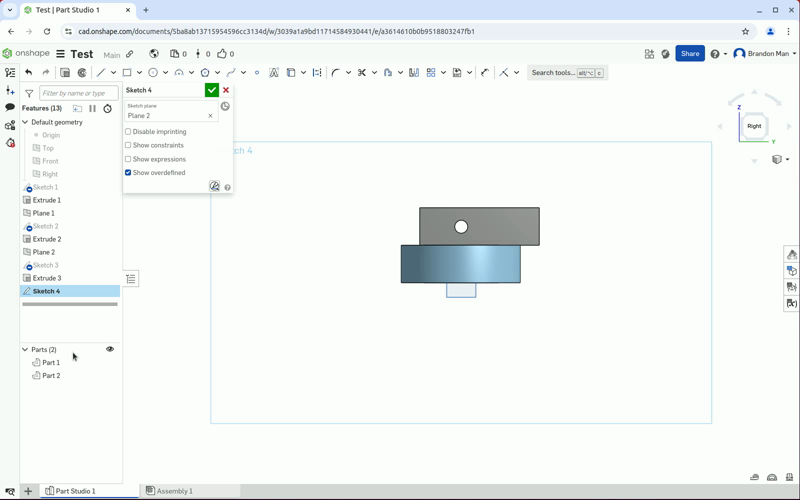
key(y)
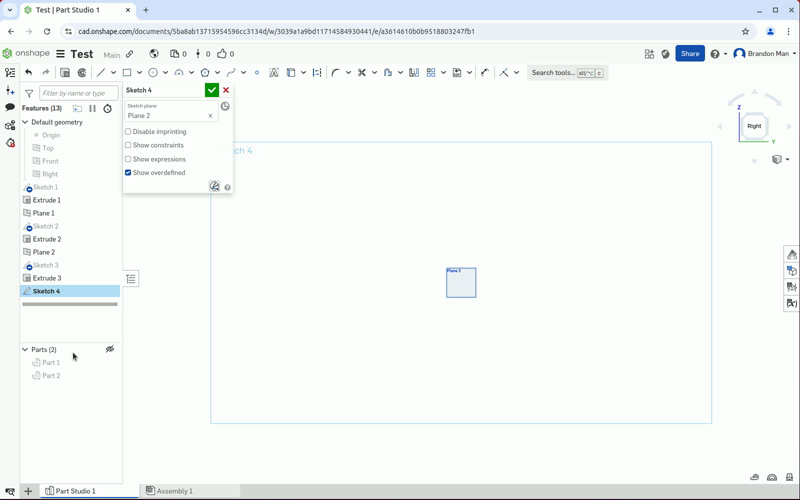
key(c)
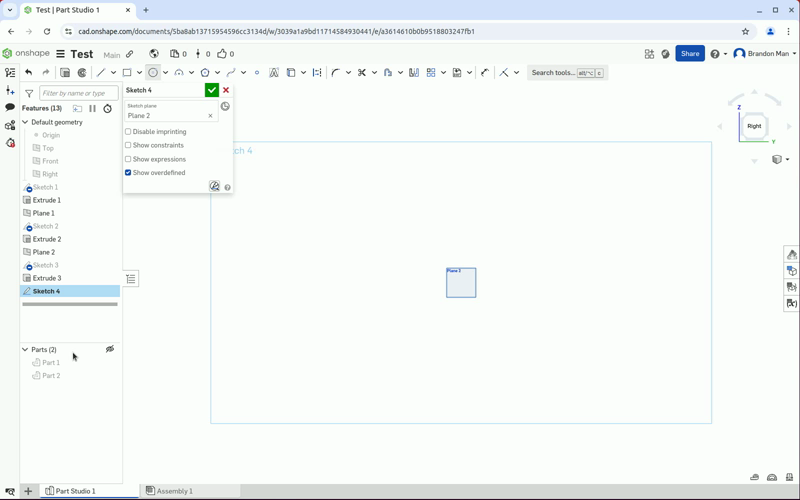
key_down(shift)
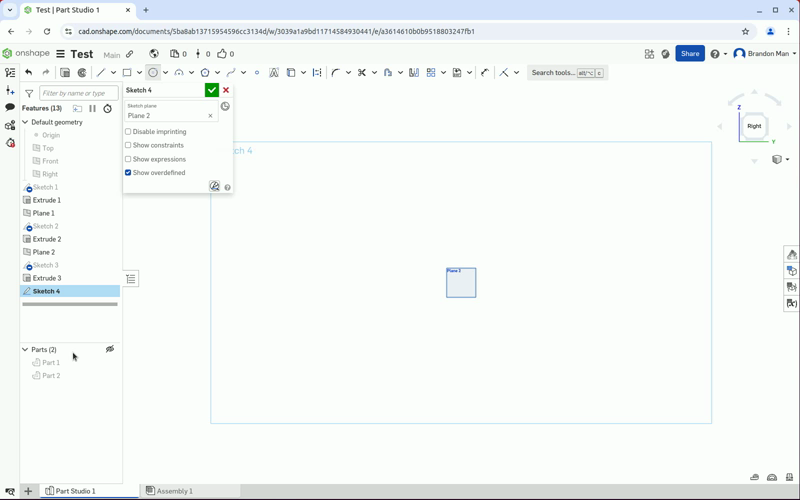
mouse_move(460, 226)
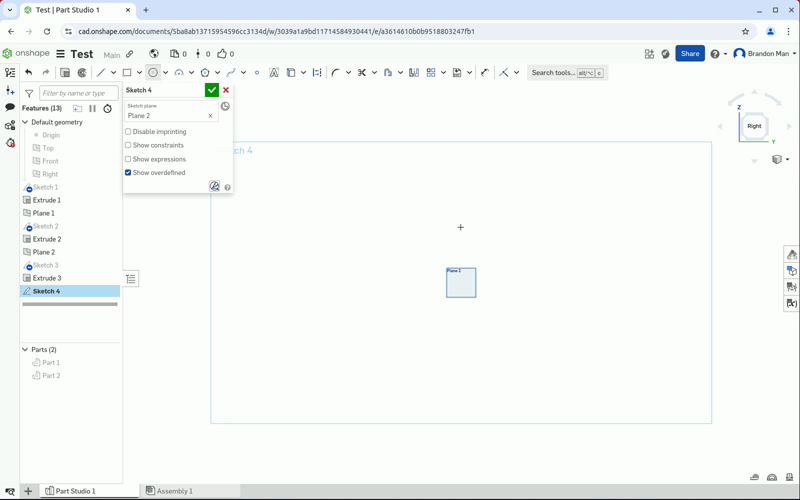
click(460, 226)
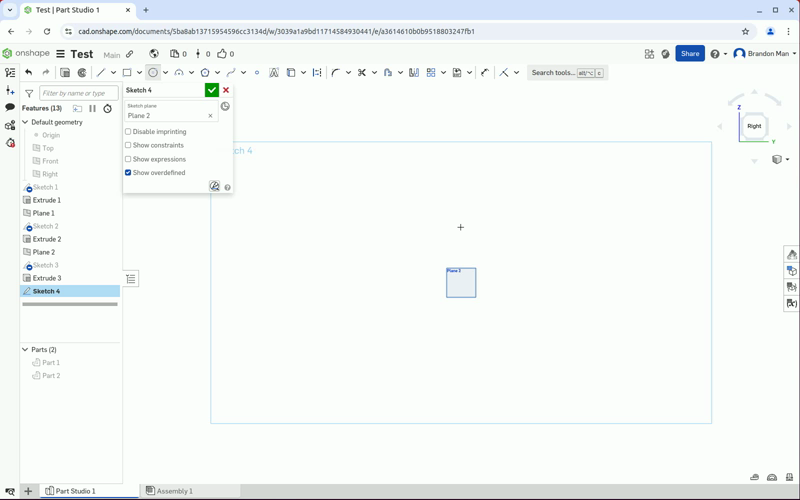
key_up(shift)
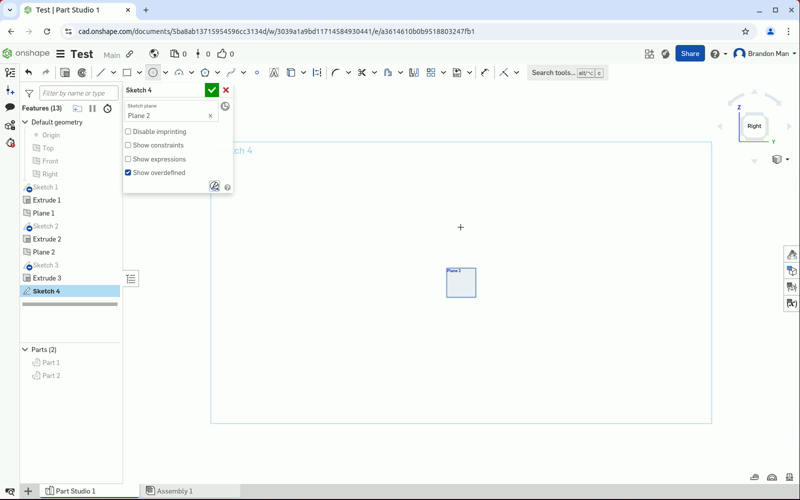
mouse_move(472, 226)
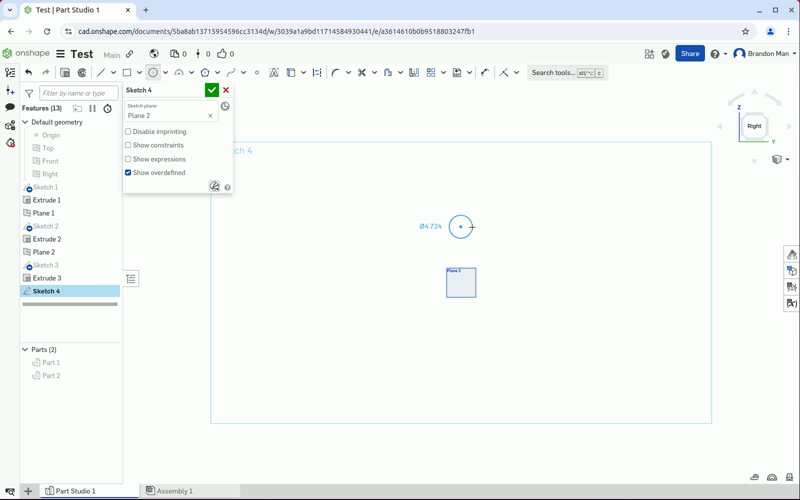
click(472, 226)
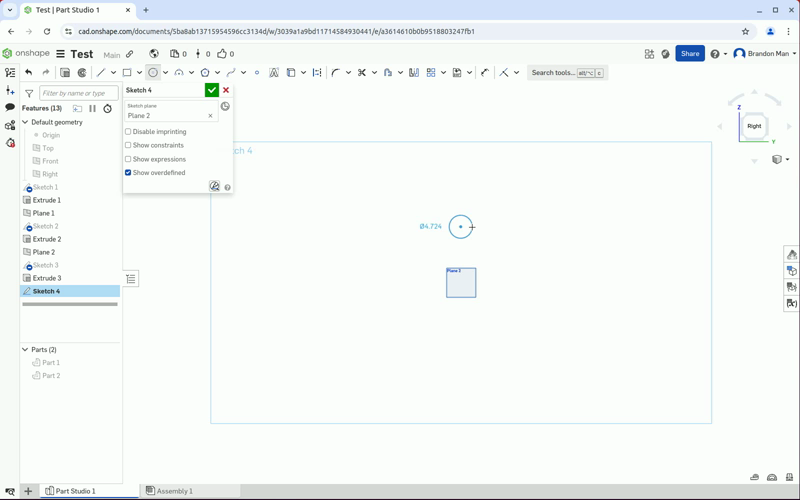
key(esc)
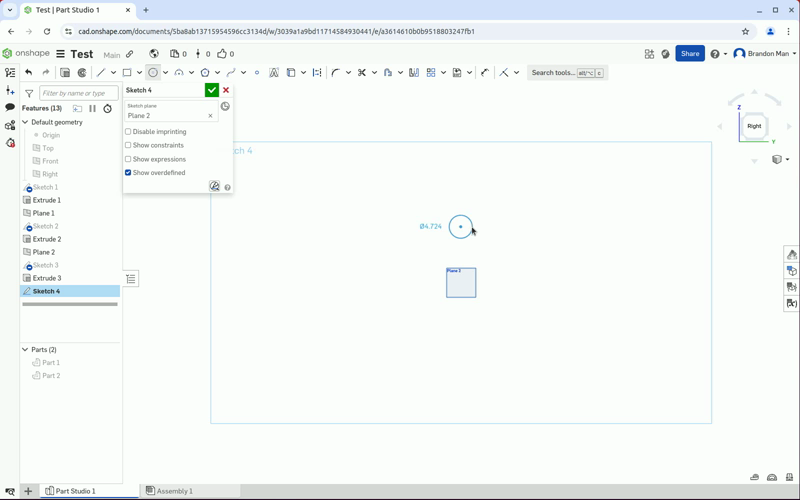
key(c)
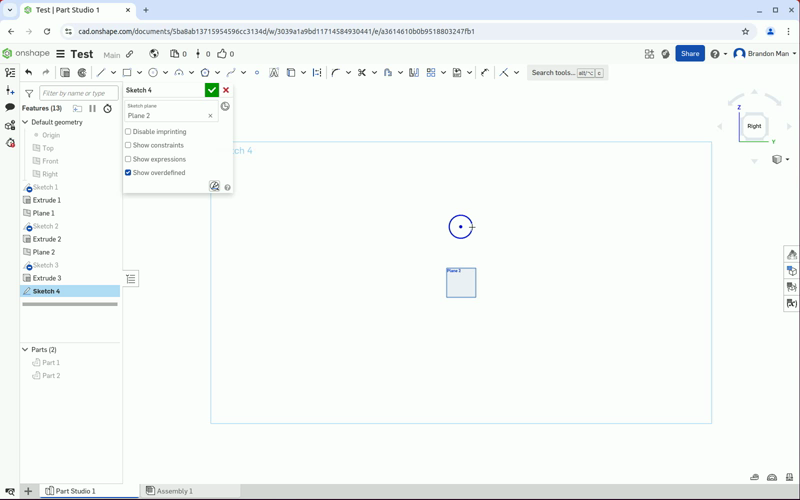
key_down(shift)
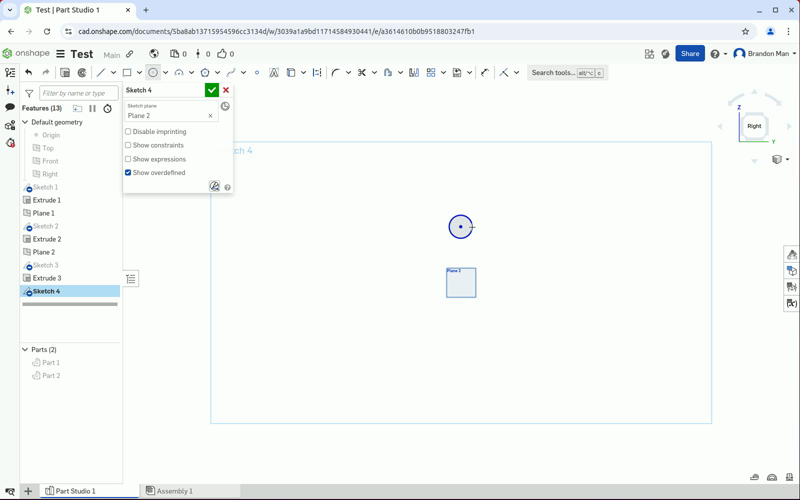
mouse_move(460, 226)
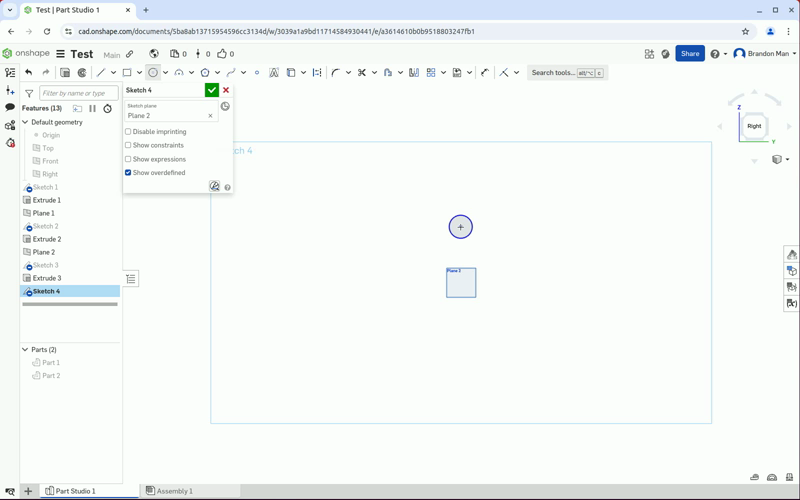
click(460, 226)
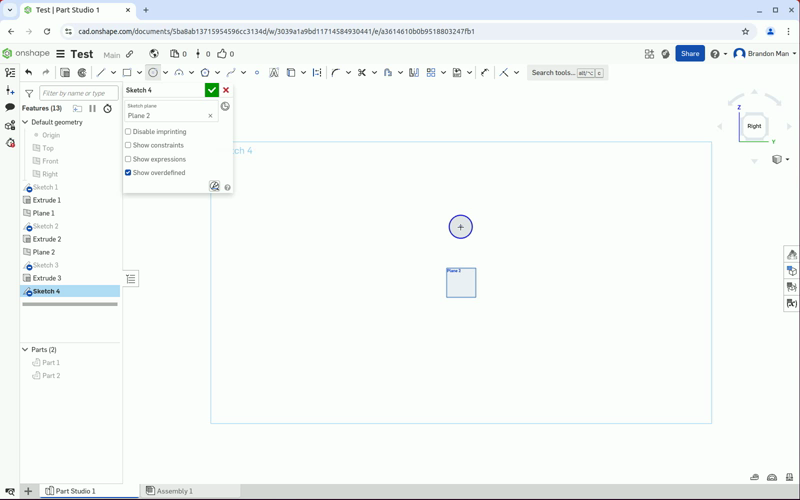
key_up(shift)
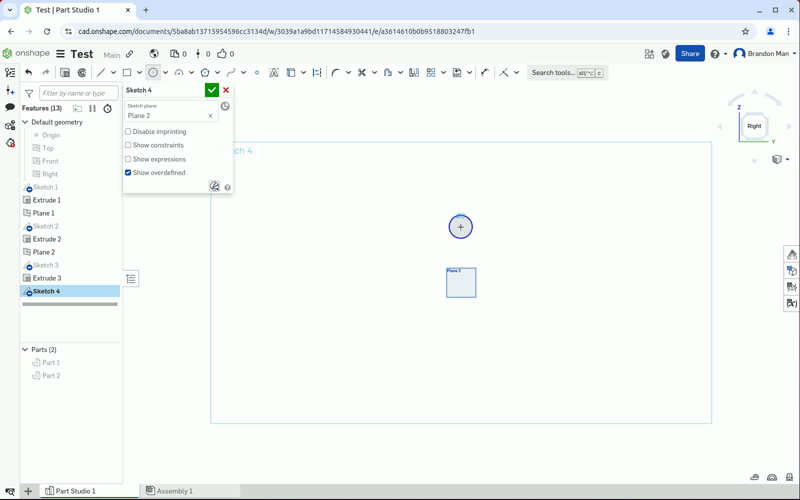
mouse_move(467, 226)
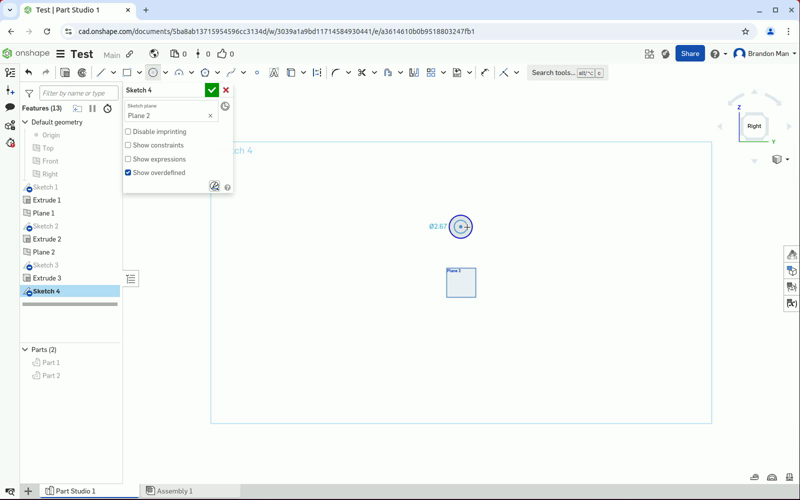
click(467, 226)
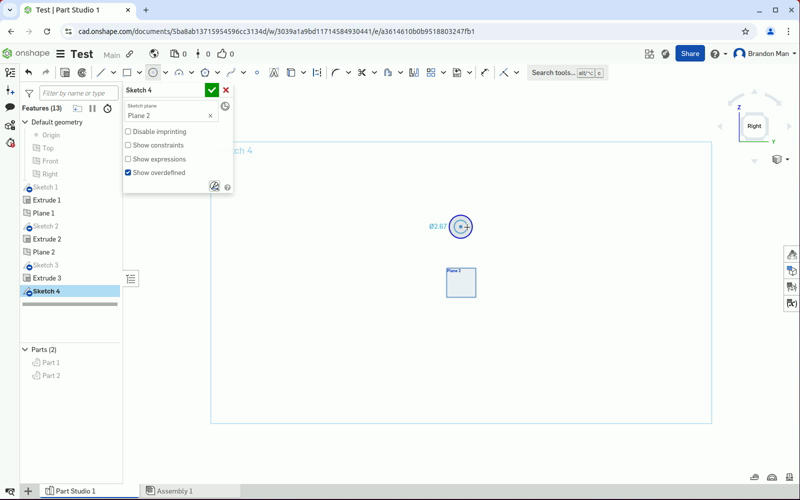
key(esc)
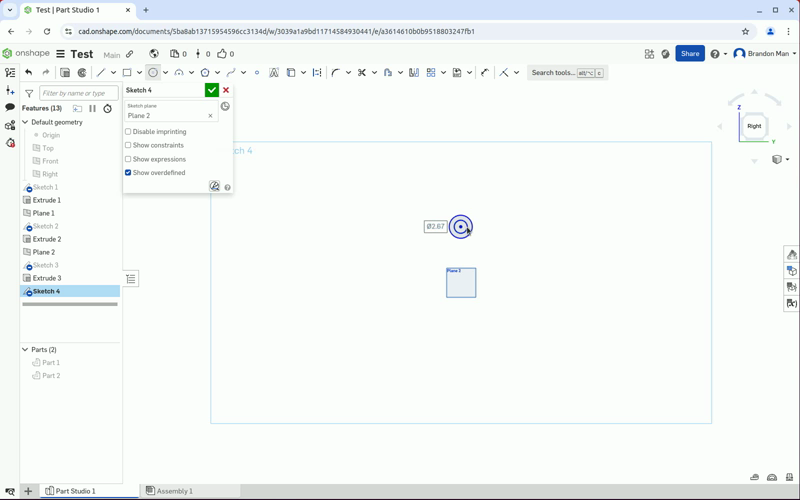
mouse_move(464, 218)
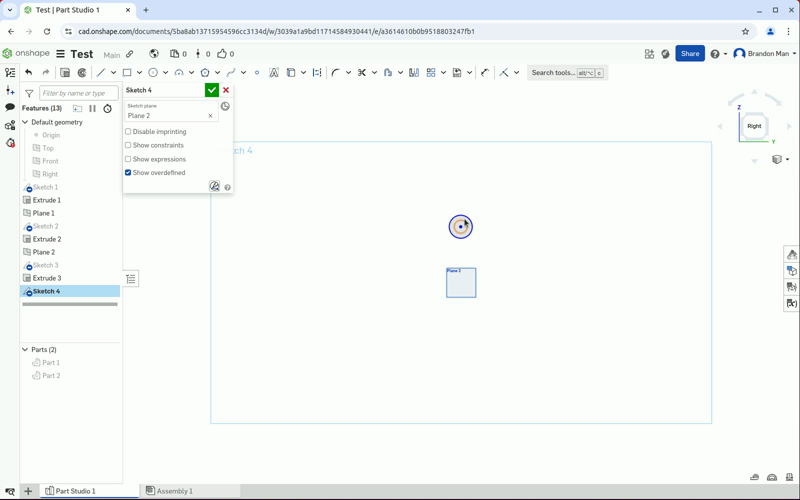
scroll(6)
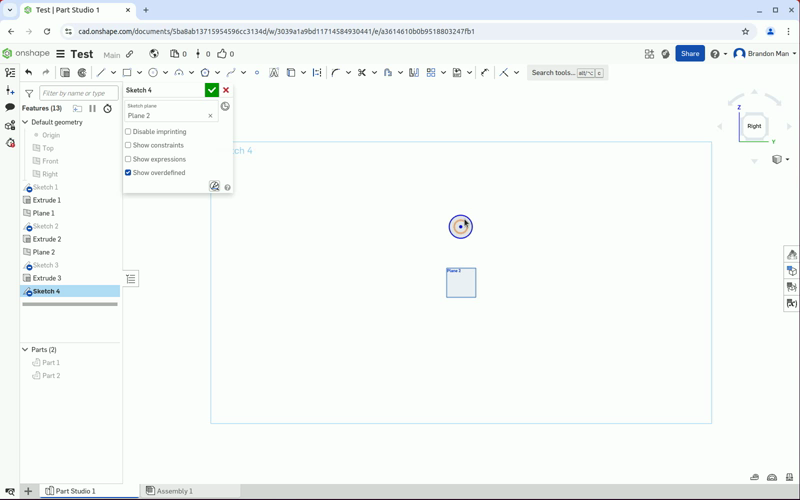
scroll(6)
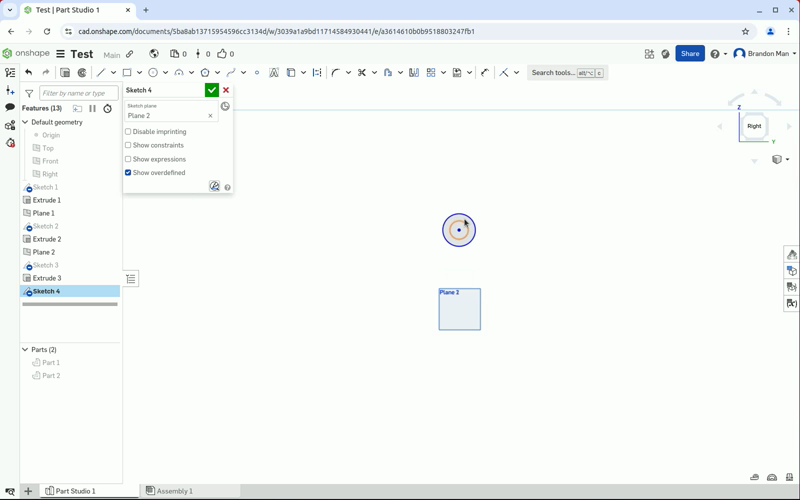
scroll(6)
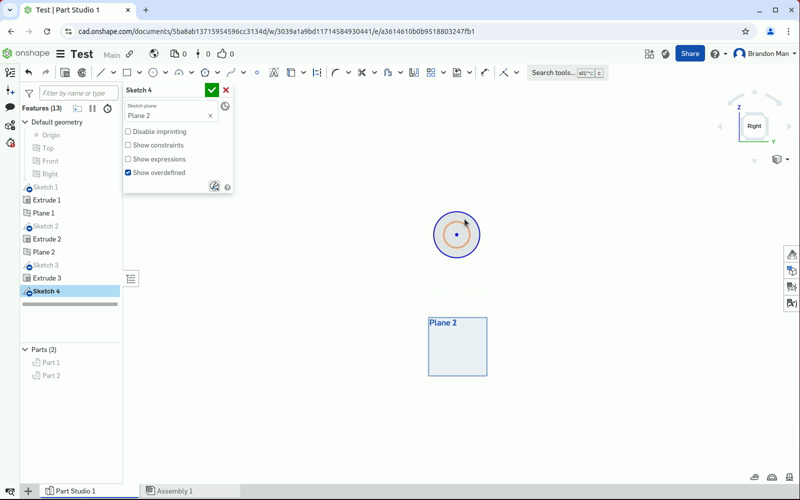
scroll(6)
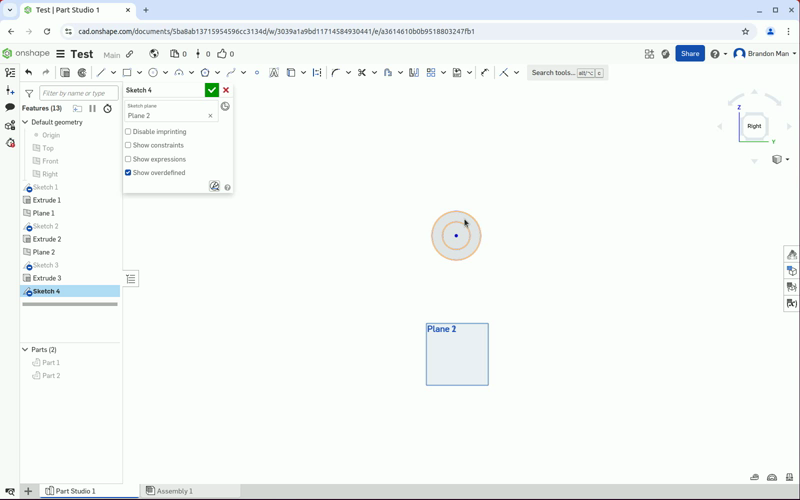
scroll(6)
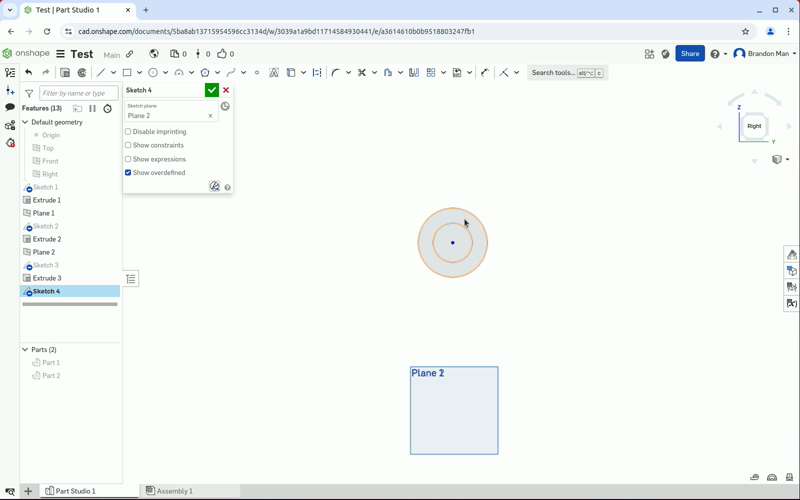
scroll(6)
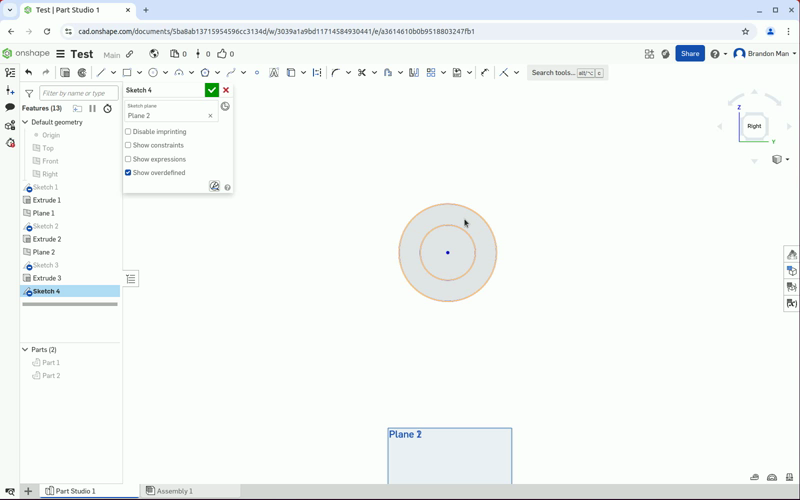
scroll(6)
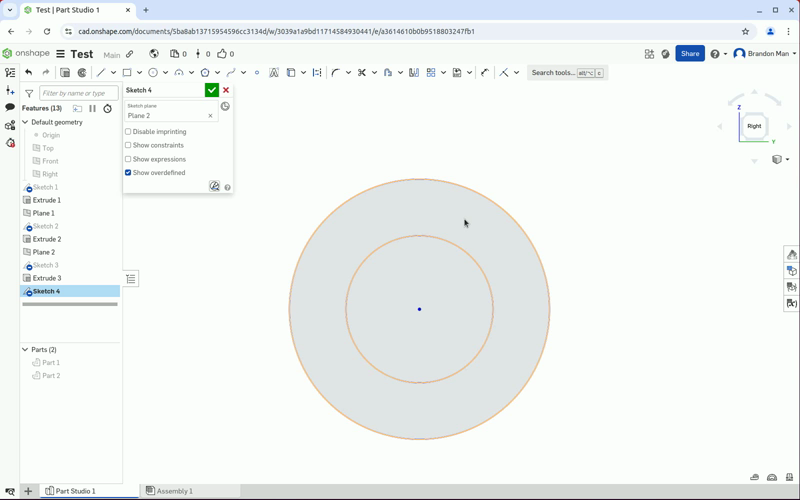
click(464, 218)
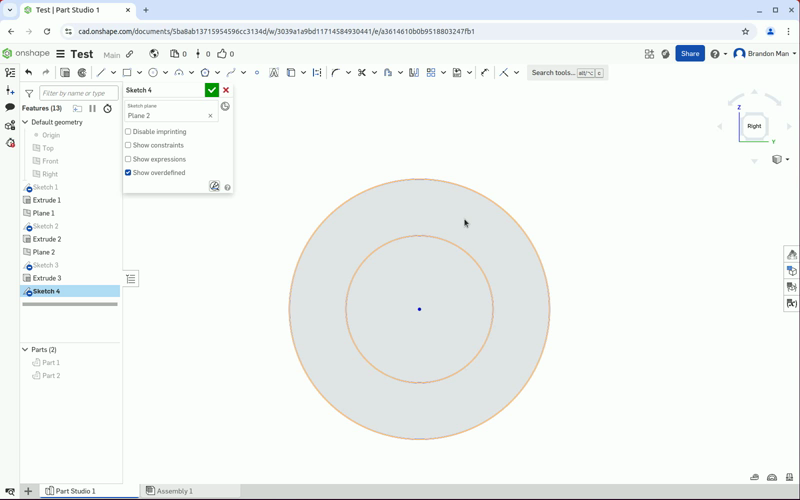
scroll(-6)
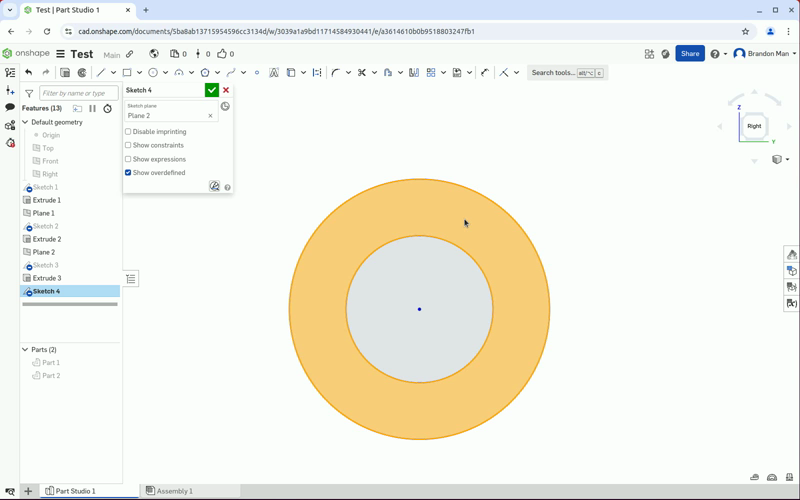
scroll(-6)
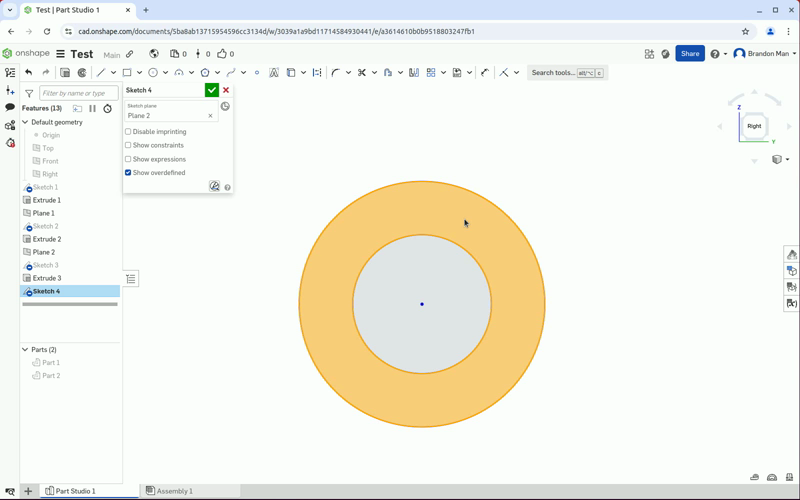
scroll(-6)
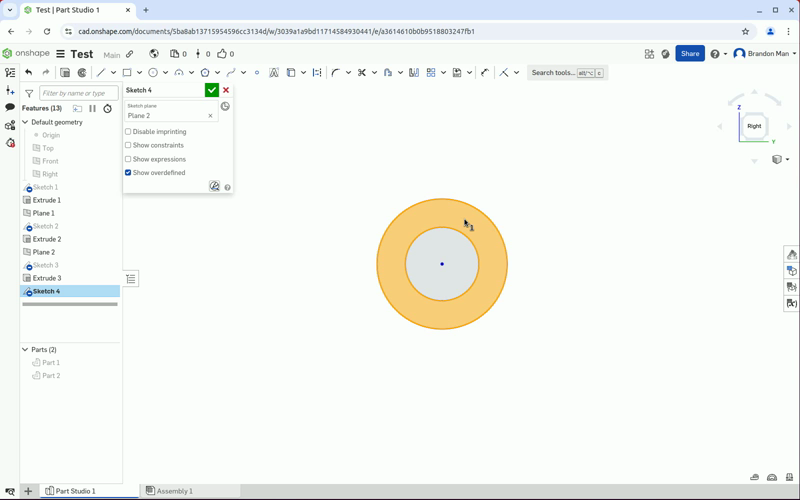
scroll(-6)
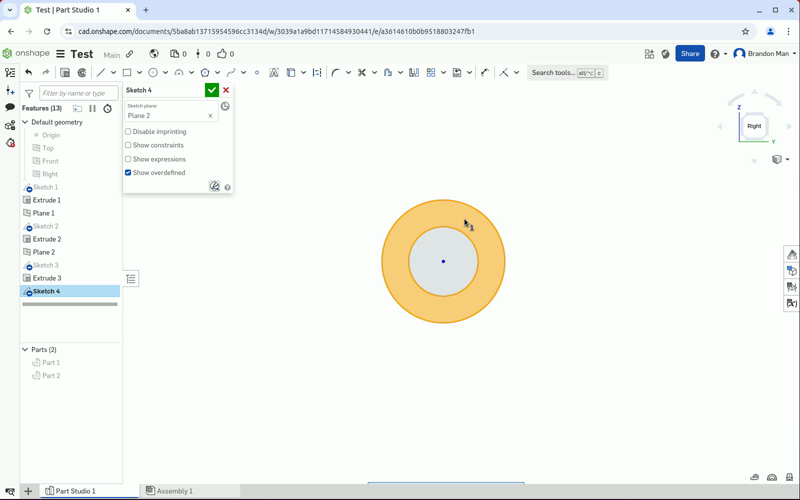
scroll(-6)
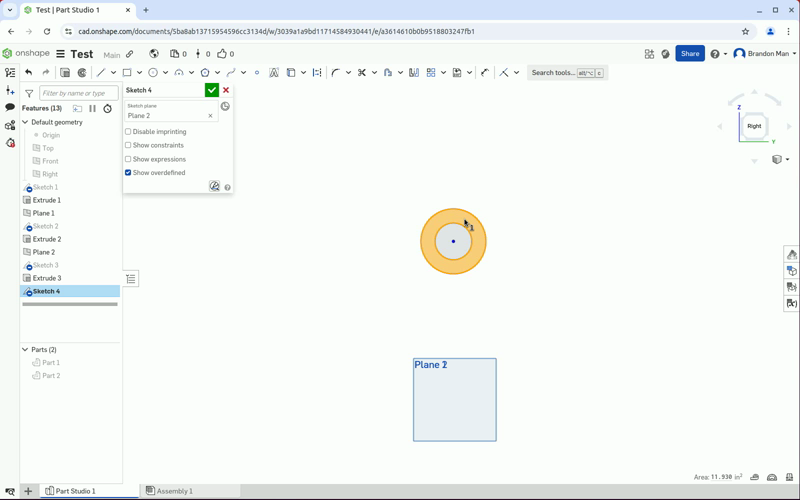
scroll(-6)
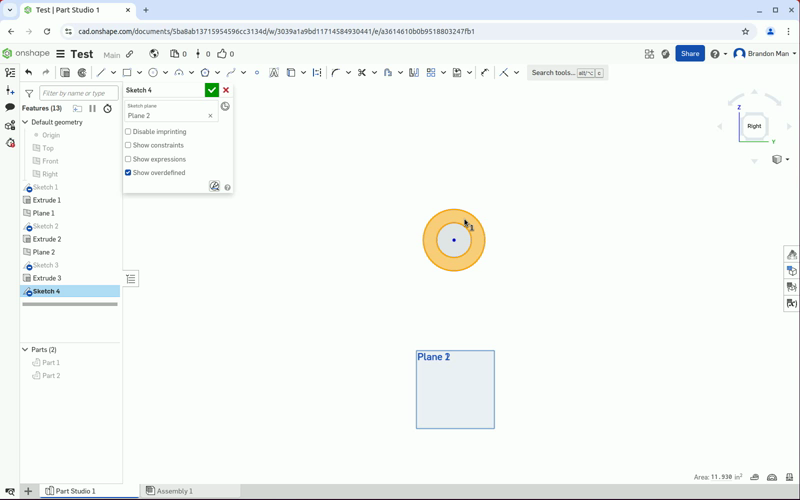
scroll(-6)
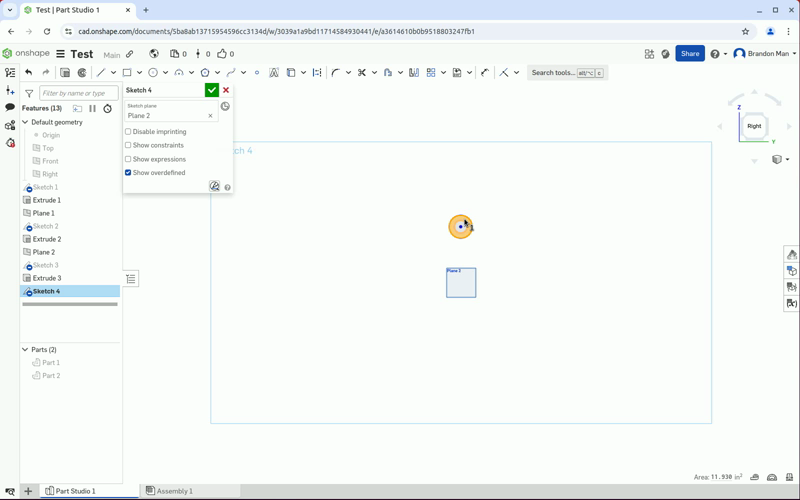
mouse_move(73, 352)
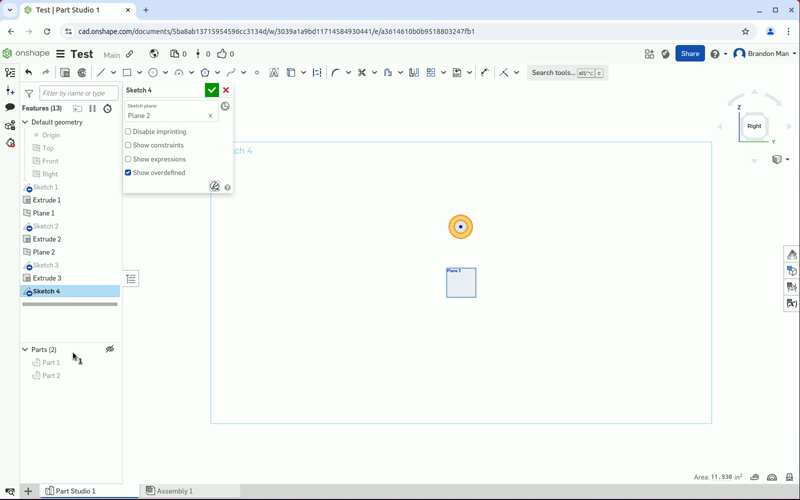
key(shift+y)
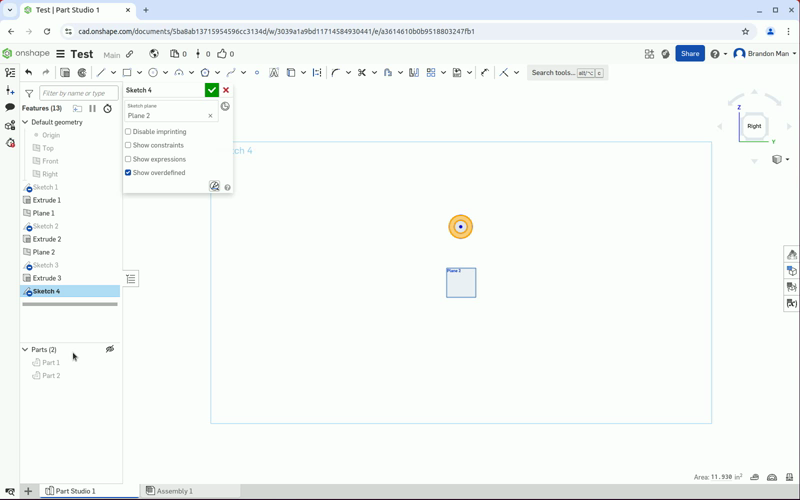
key(shift+e)
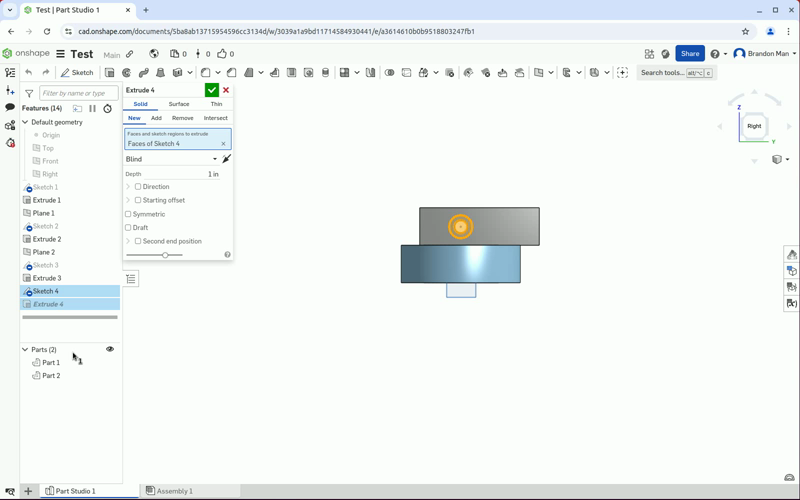
mouse_move(143, 106)
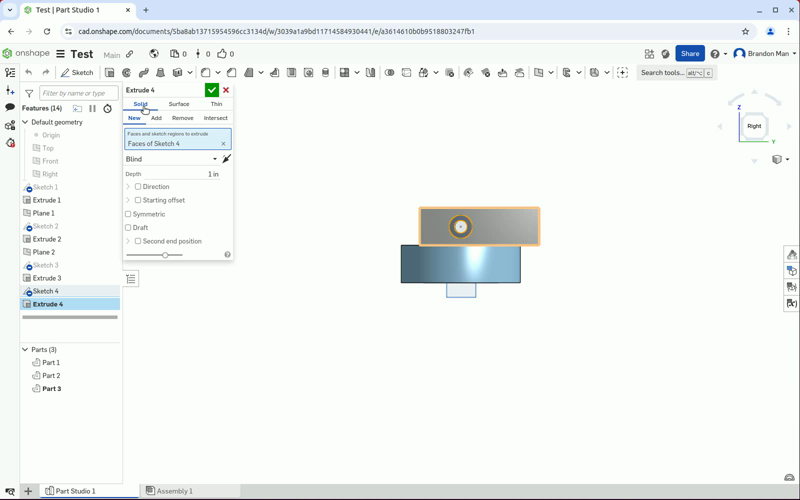
click(143, 106)
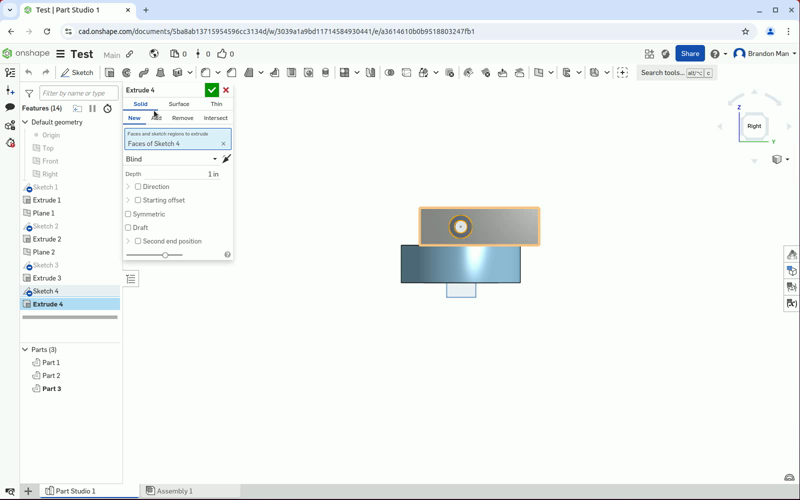
mouse_move(186, 120)
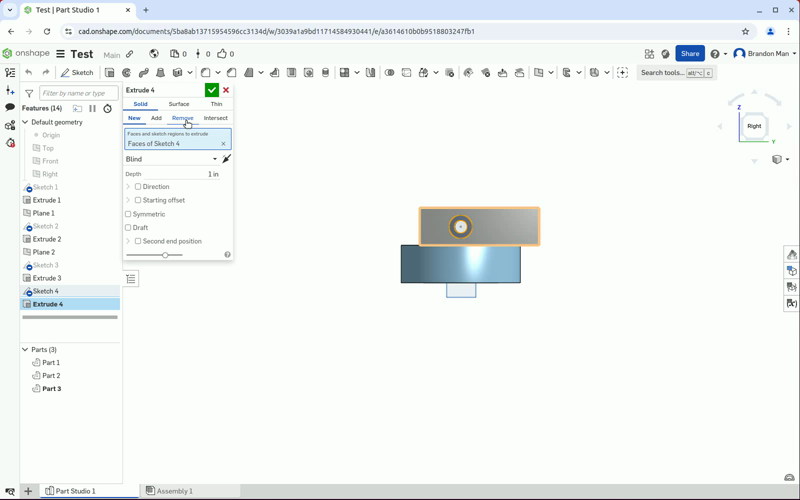
click(186, 120)
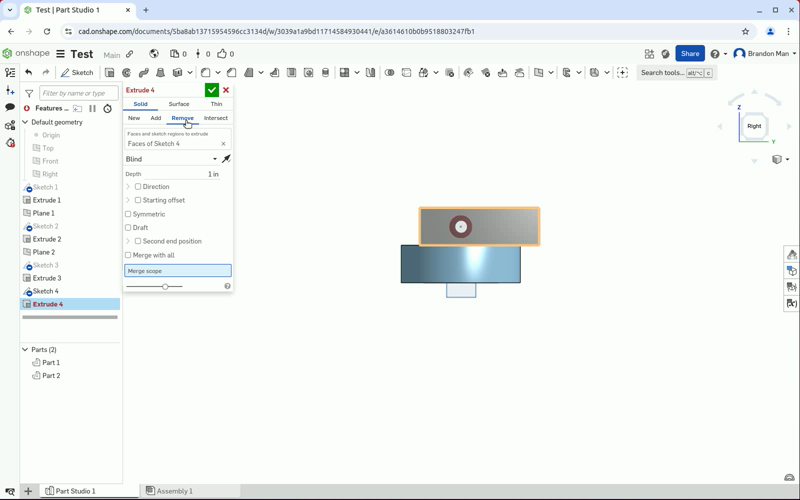
key(tab, 4)
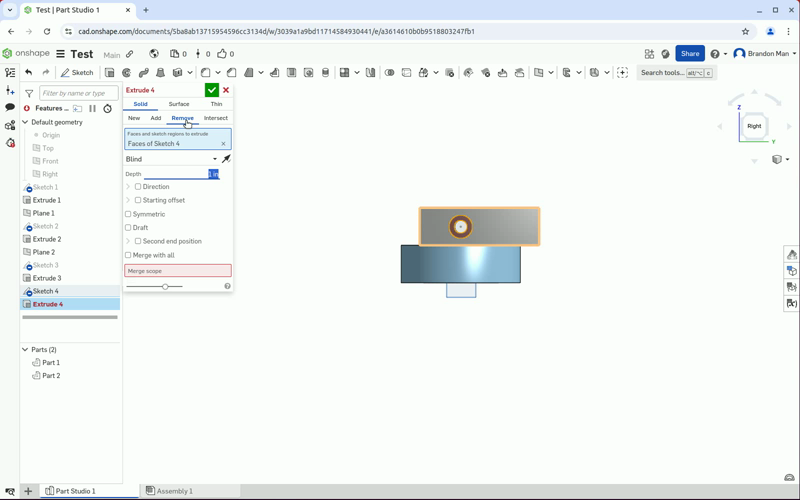
text(2.407)
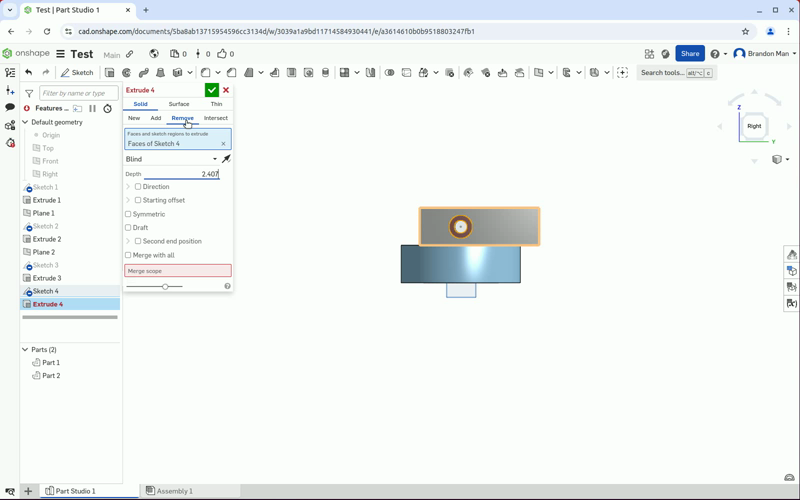
key(tab, 6)
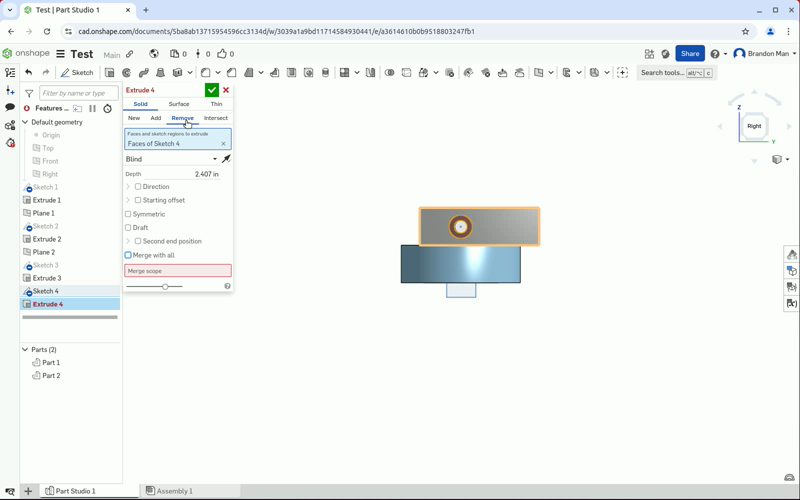
key(space)
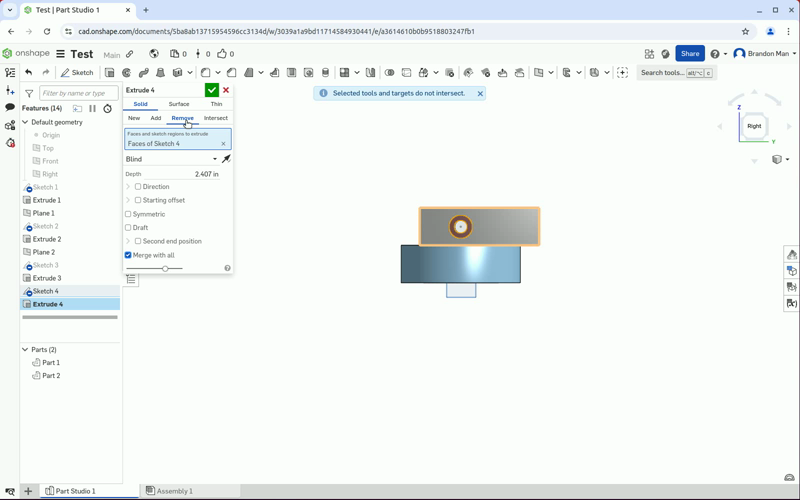
key(enter)
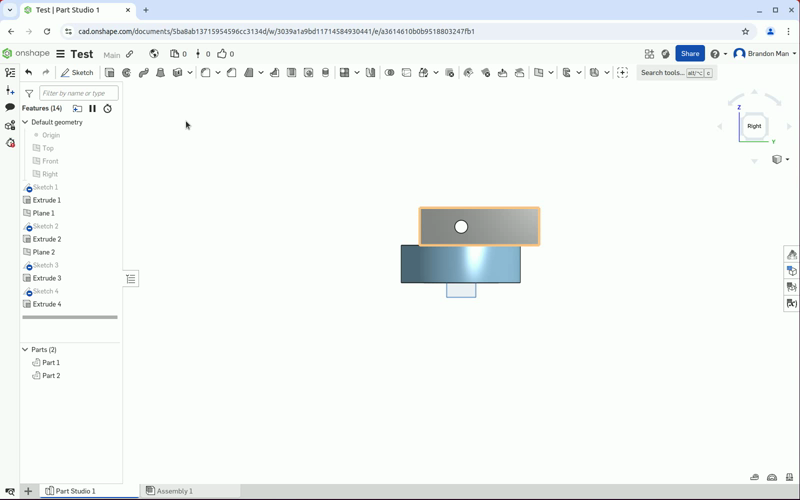
key(shift+h)
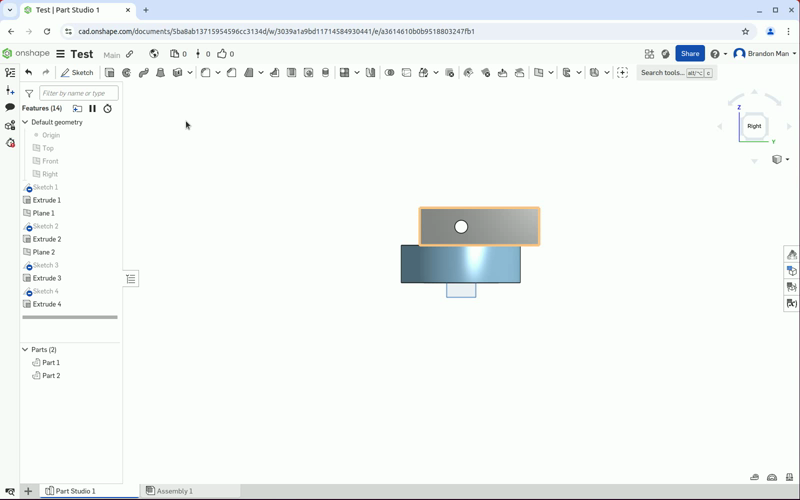
key(shift+h)
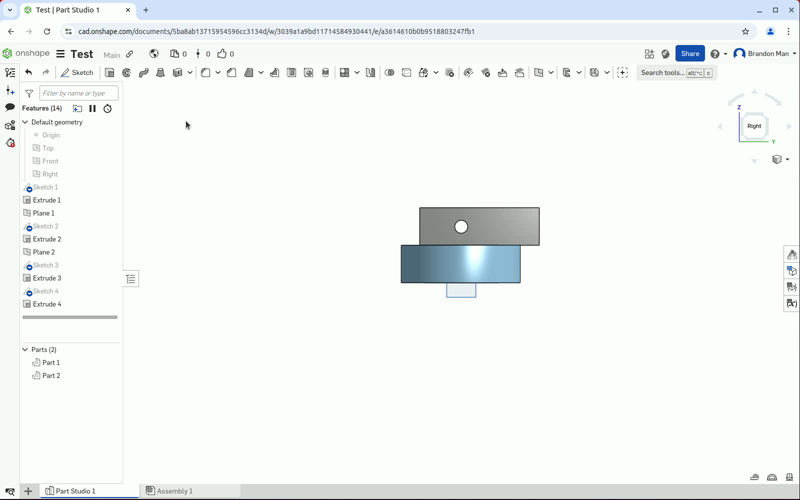
mouse_move(73, 189)
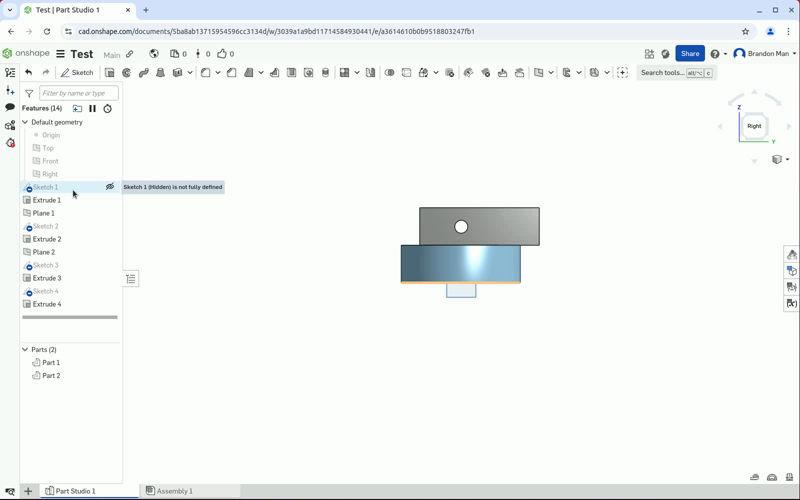
click(73, 189)
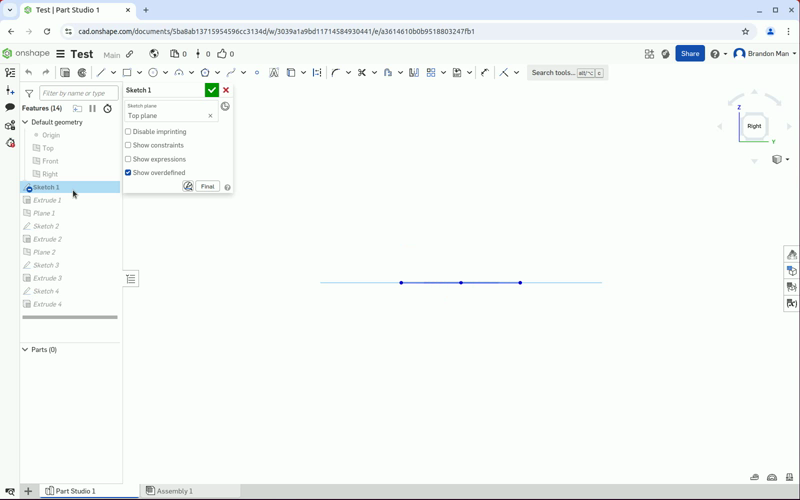
mouse_move(229, 92)
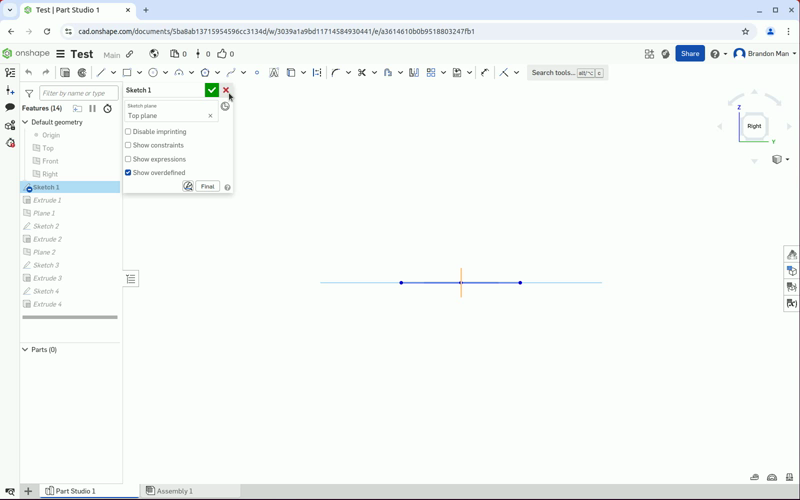
click(229, 92)
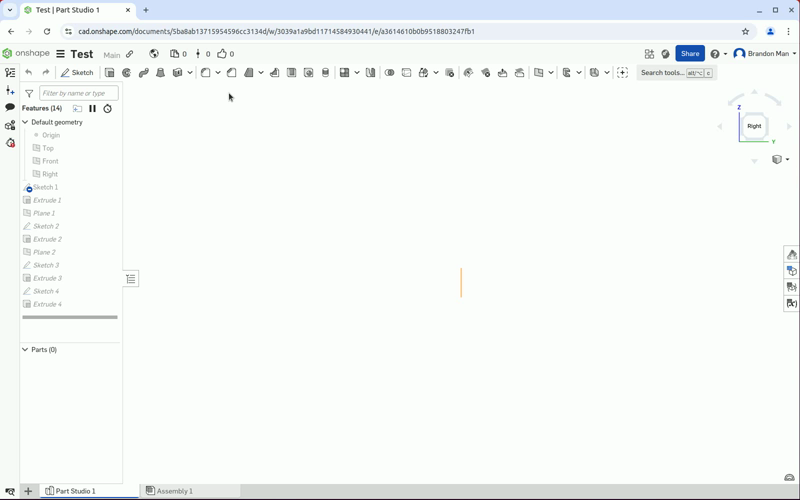
key(shift+s)
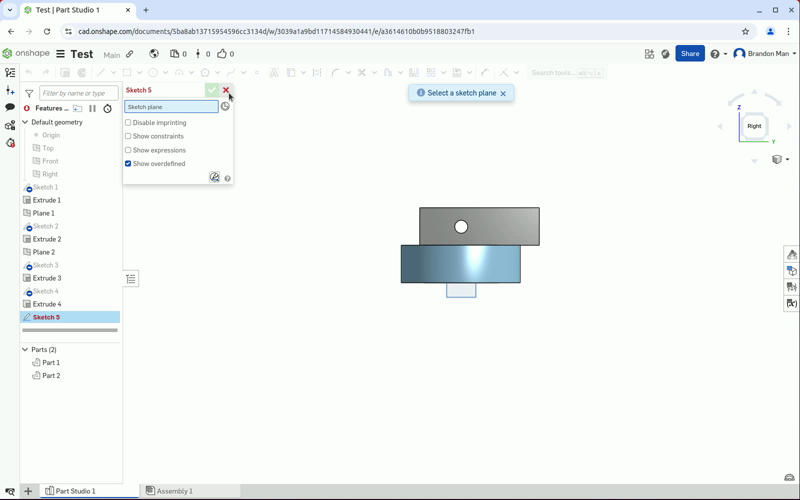
mouse_move(73, 215)
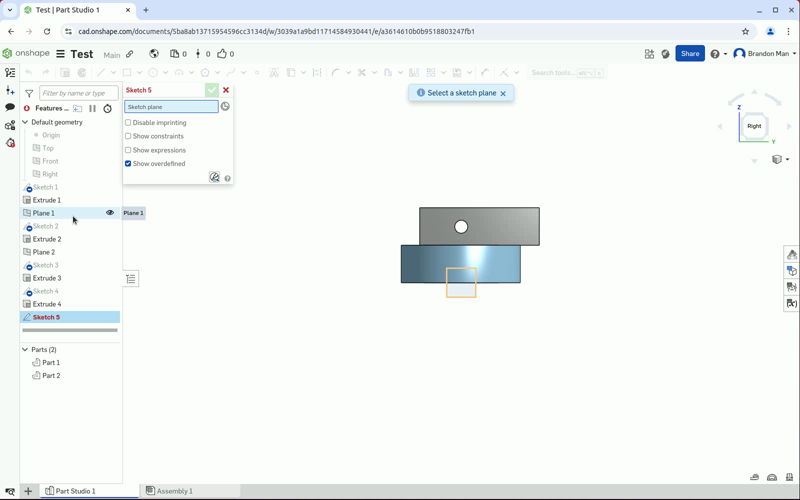
click(73, 215)
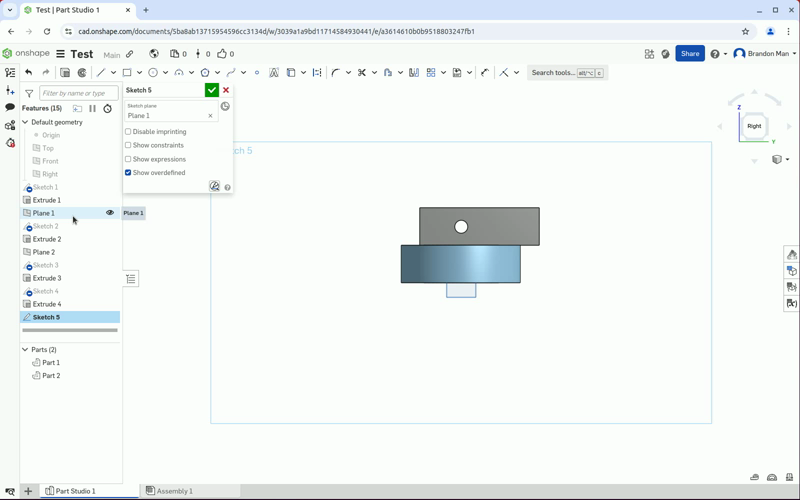
mouse_move(73, 352)
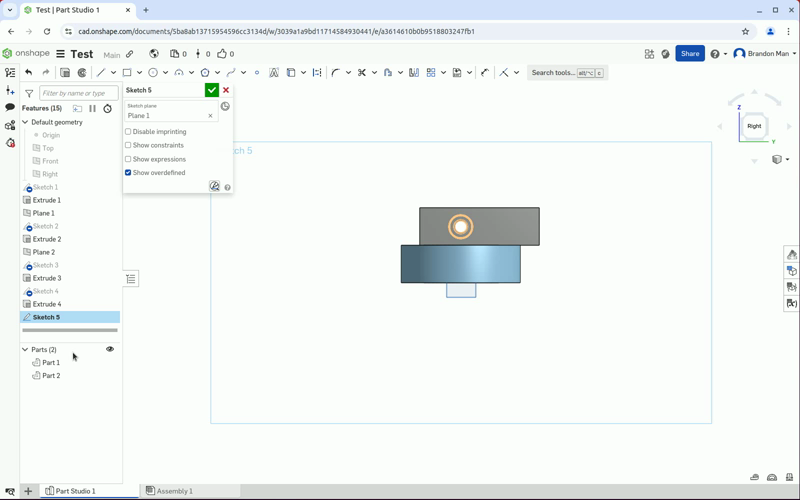
key(y)
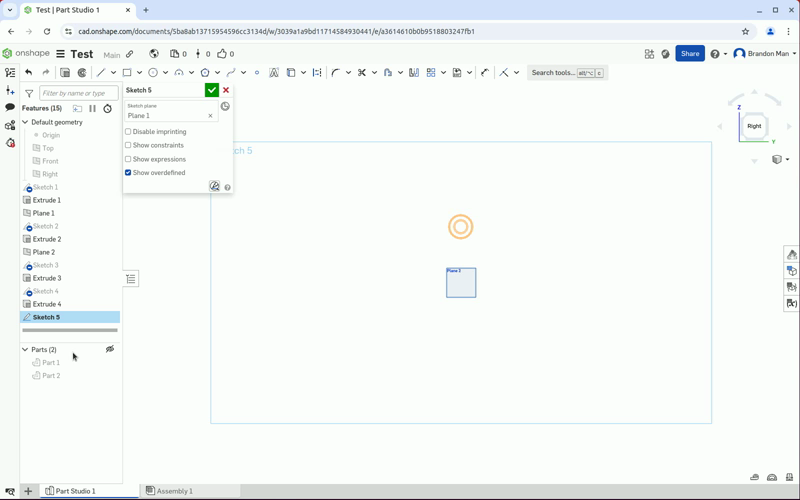
key(l)
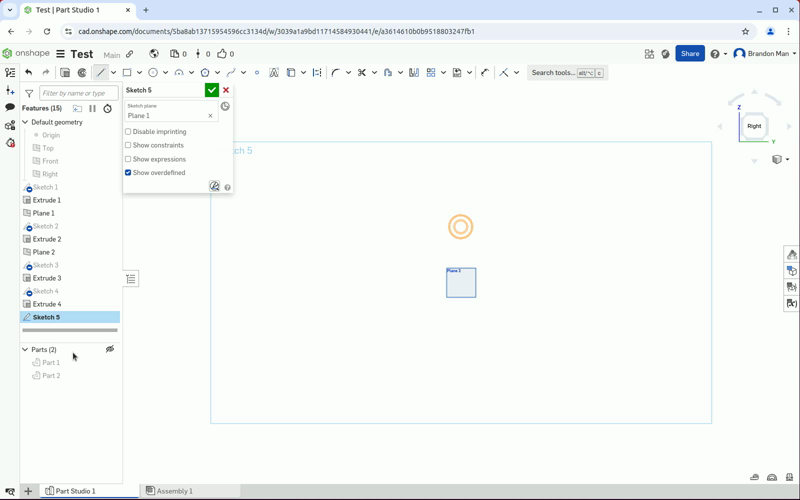
key_down(shift)
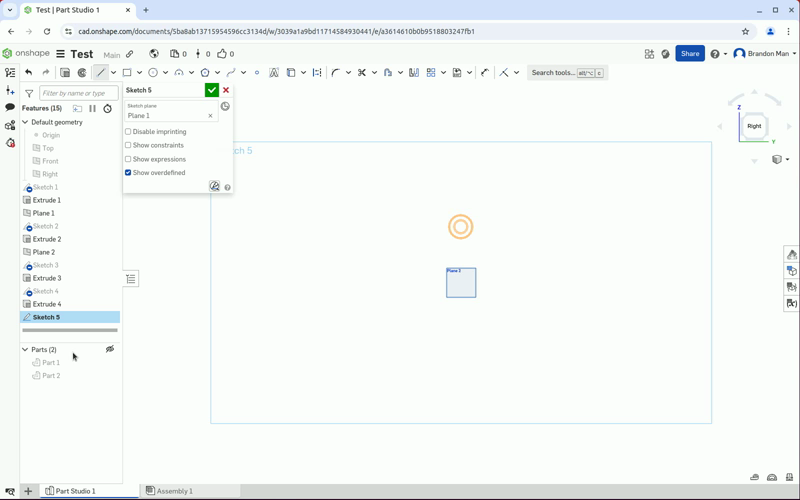
mouse_move(520, 282)
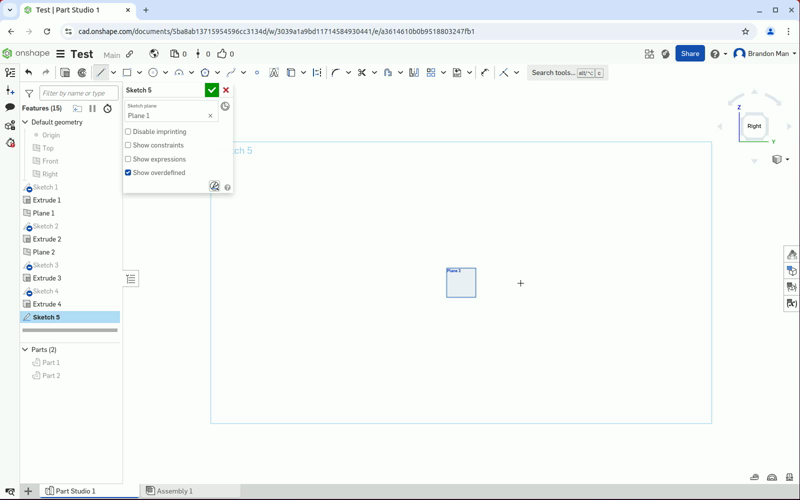
click(520, 282)
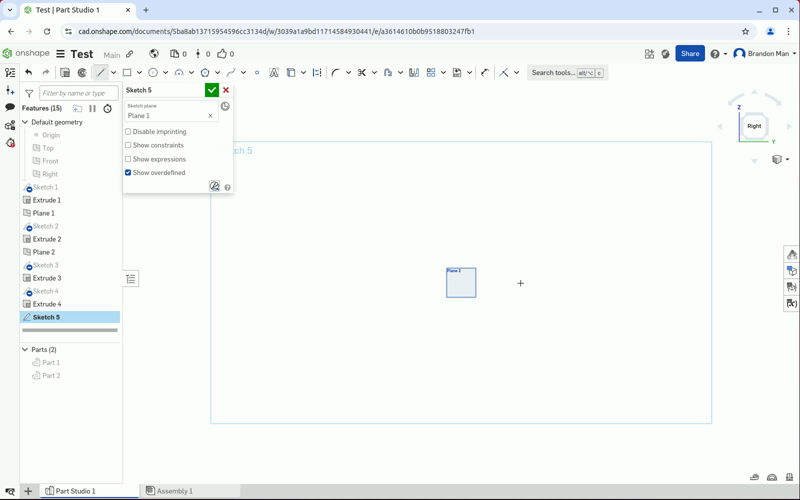
key_up(shift)
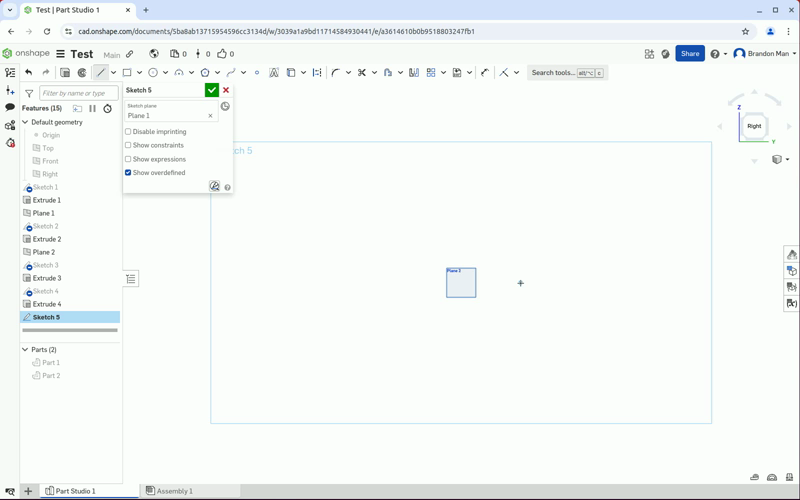
key_down(shift)
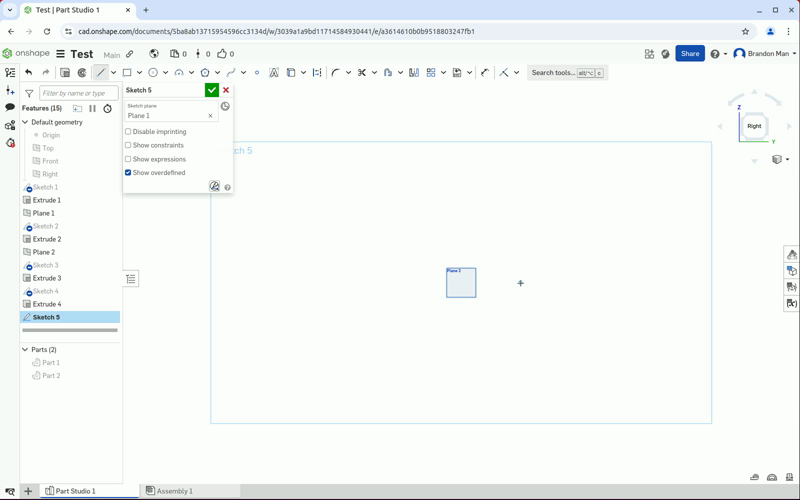
mouse_move(550, 282)
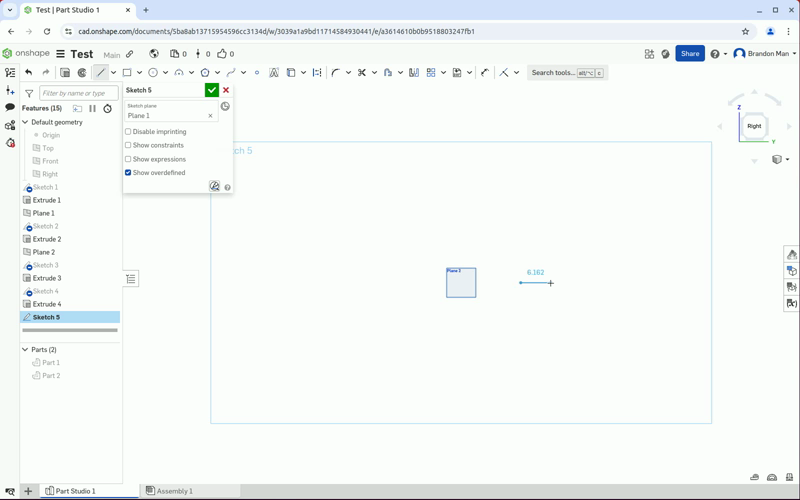
mouse_move(539, 282)
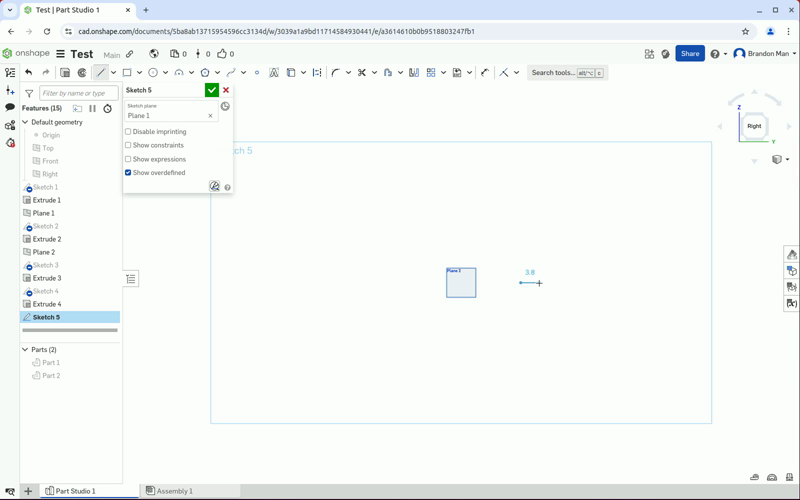
click(539, 282)
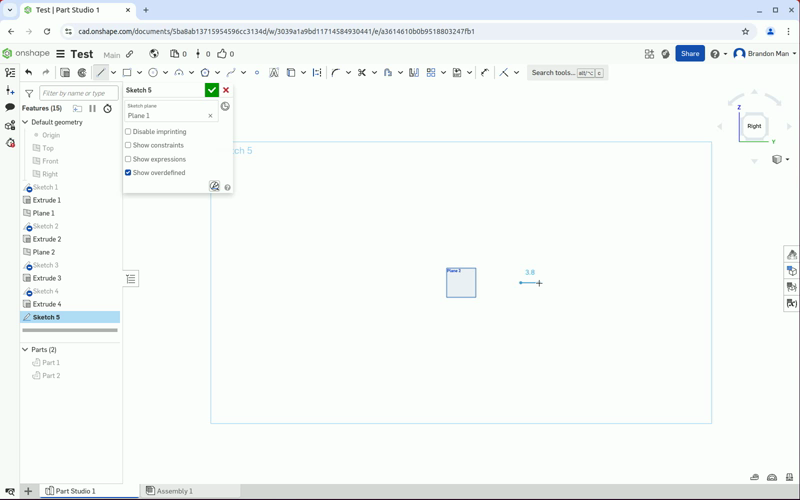
key_up(shift)
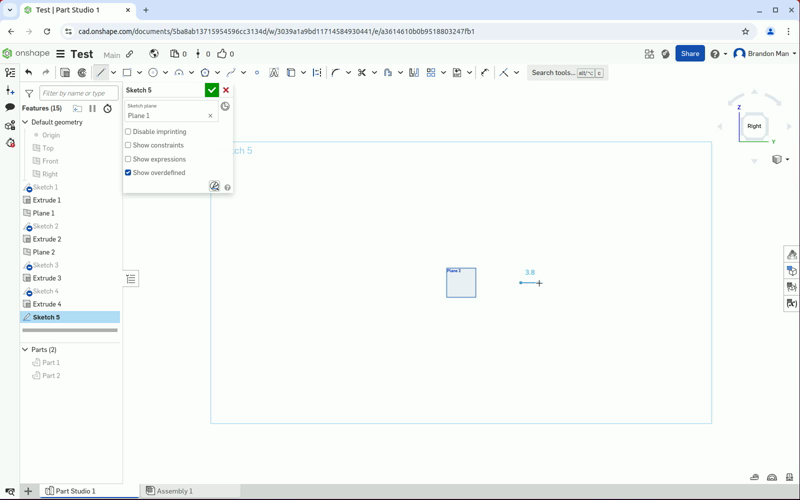
key_down(shift)
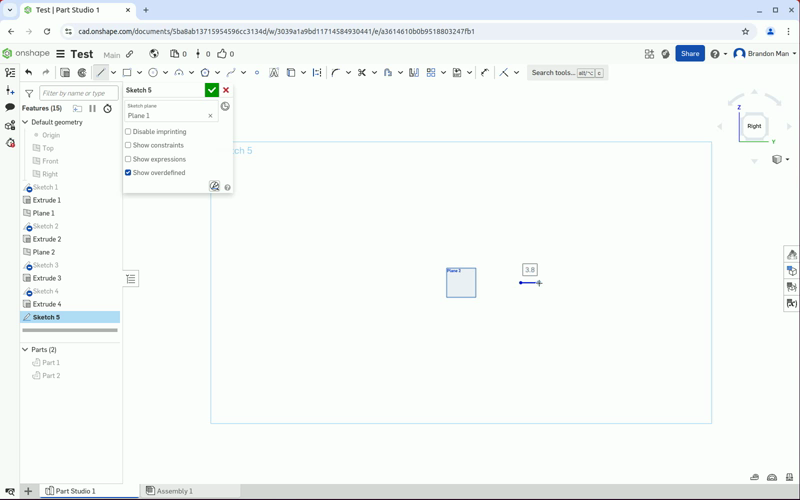
mouse_move(539, 207)
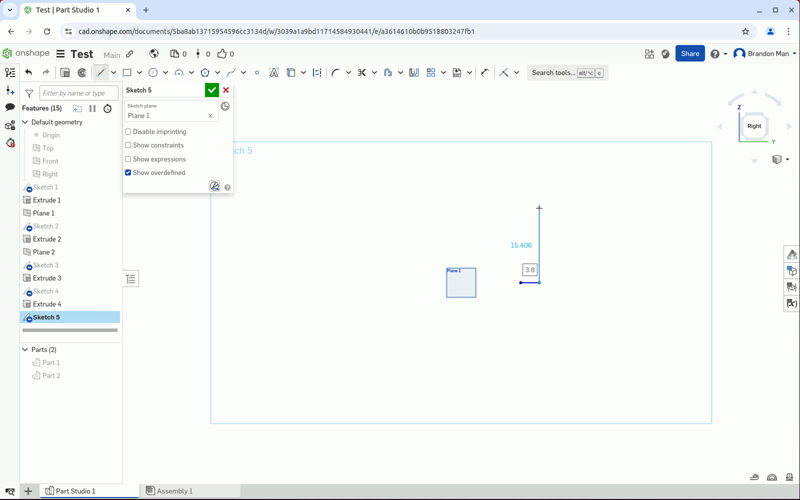
click(539, 207)
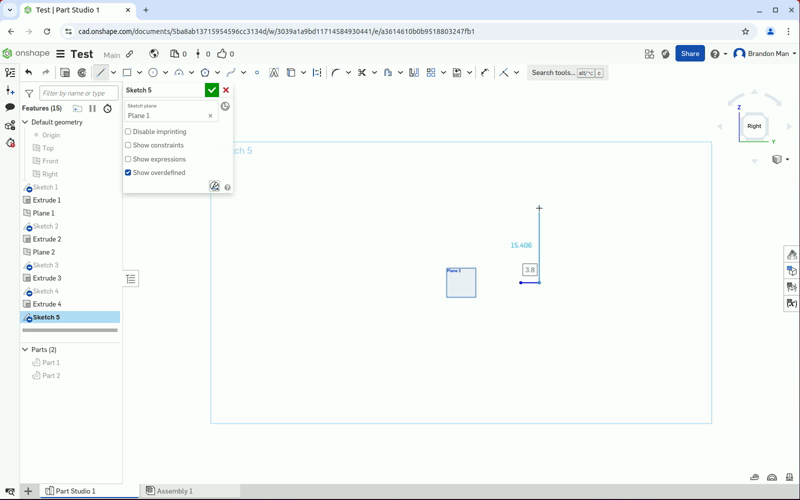
key_up(shift)
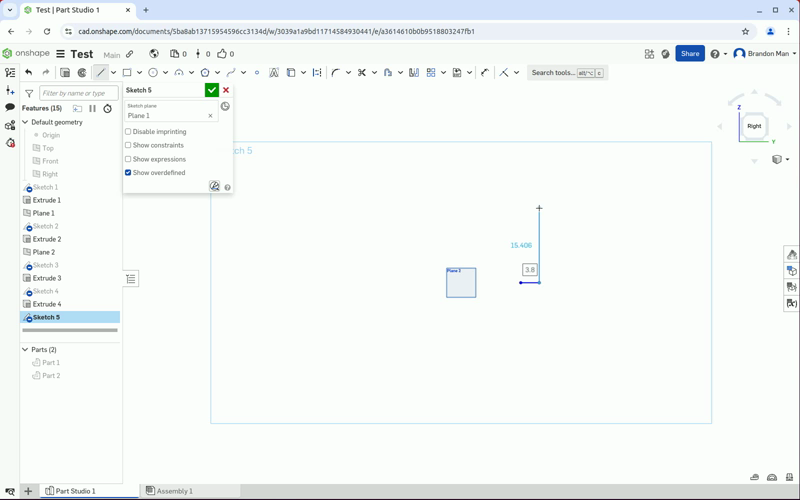
key_down(shift)
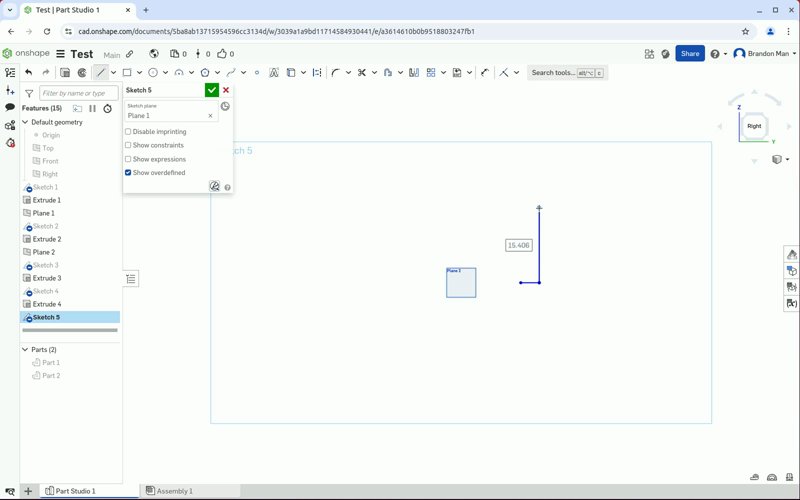
mouse_move(569, 207)
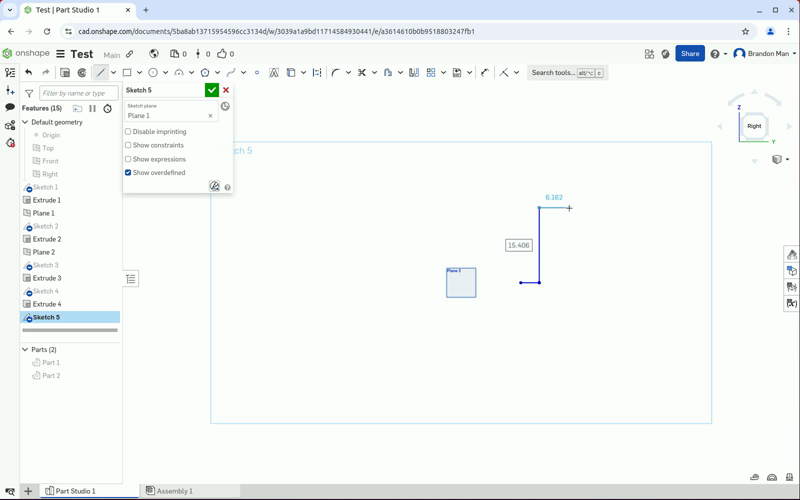
mouse_move(520, 207)
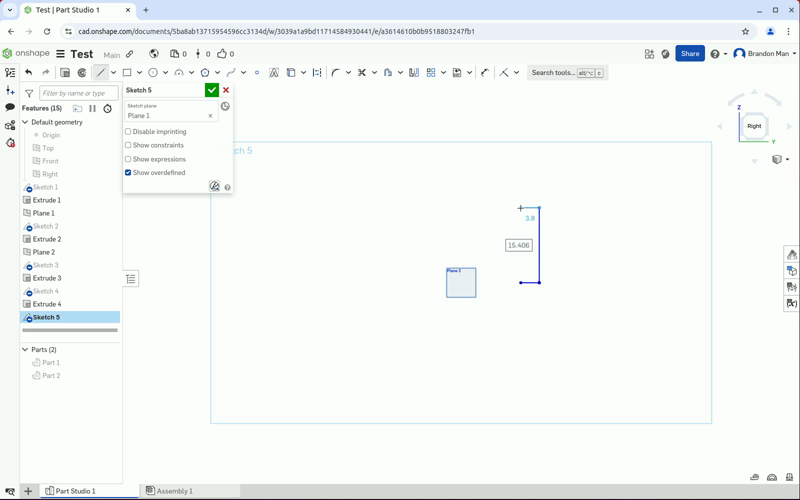
click(520, 207)
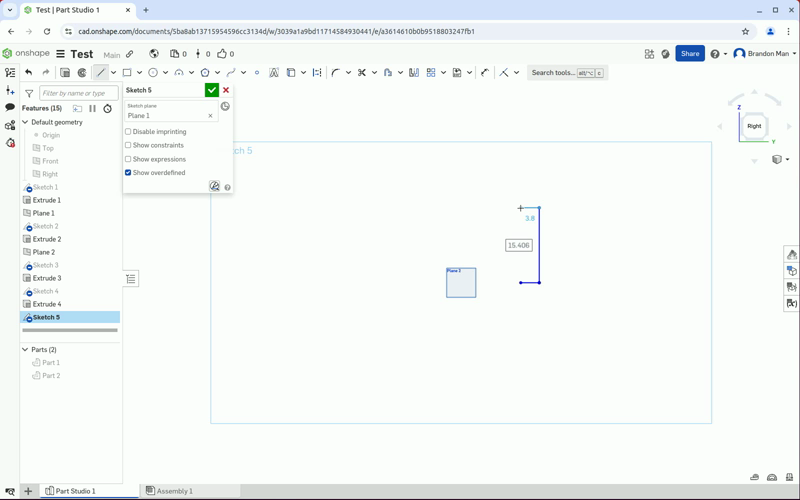
key_up(shift)
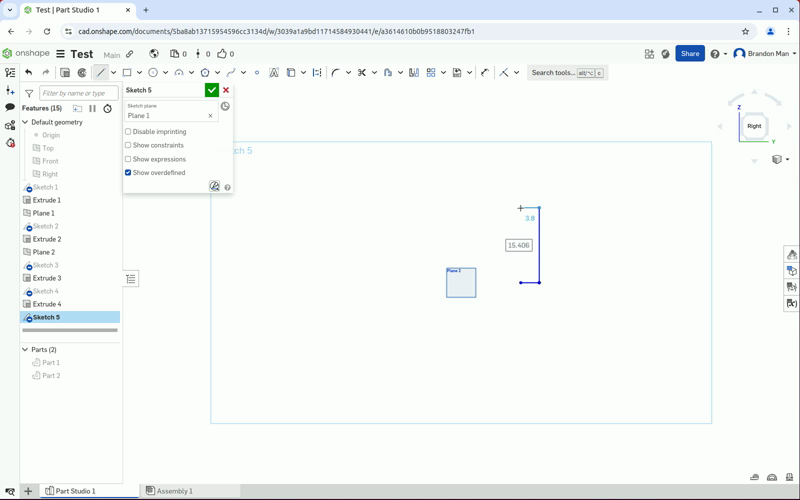
key_down(shift)
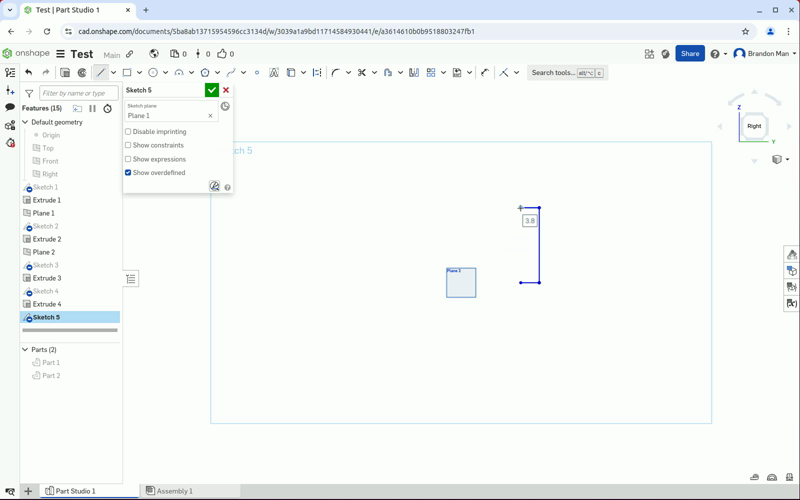
mouse_move(520, 282)
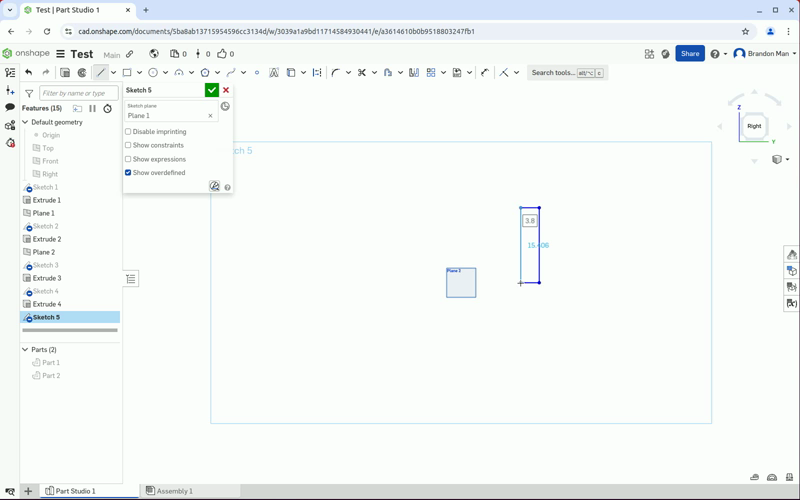
key_up(shift)
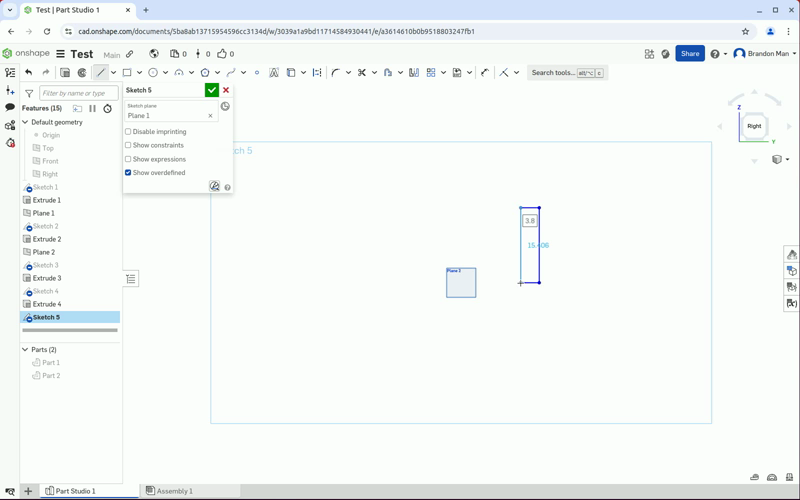
click(520, 282)
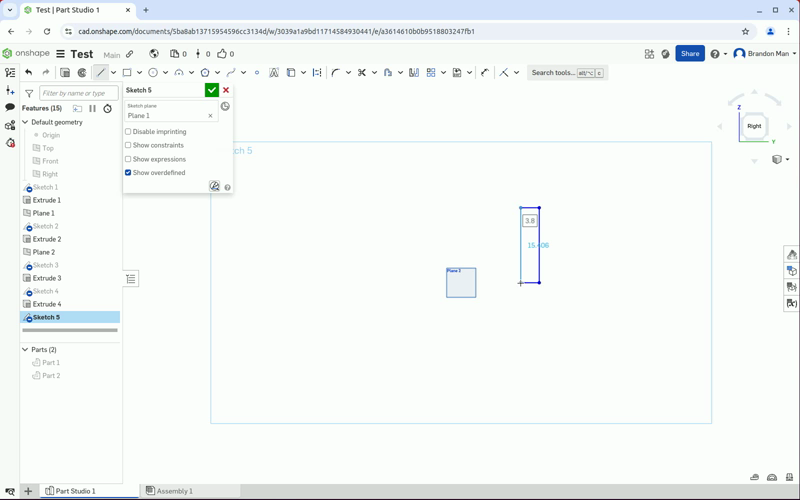
key(esc)
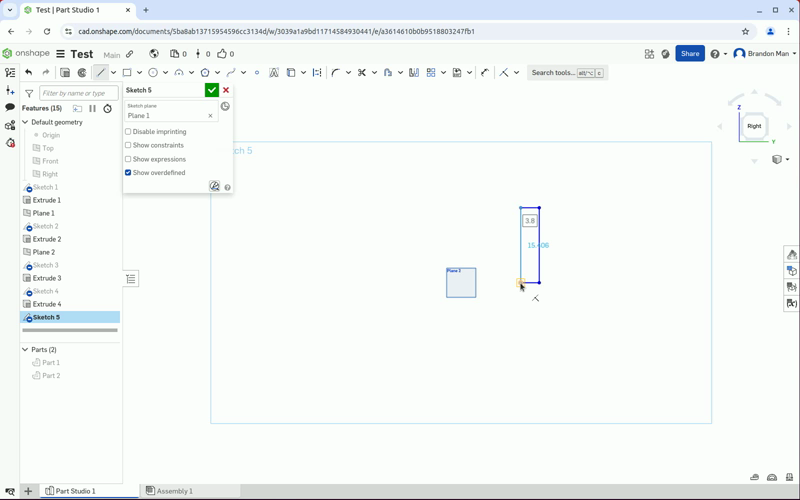
mouse_move(532, 245)
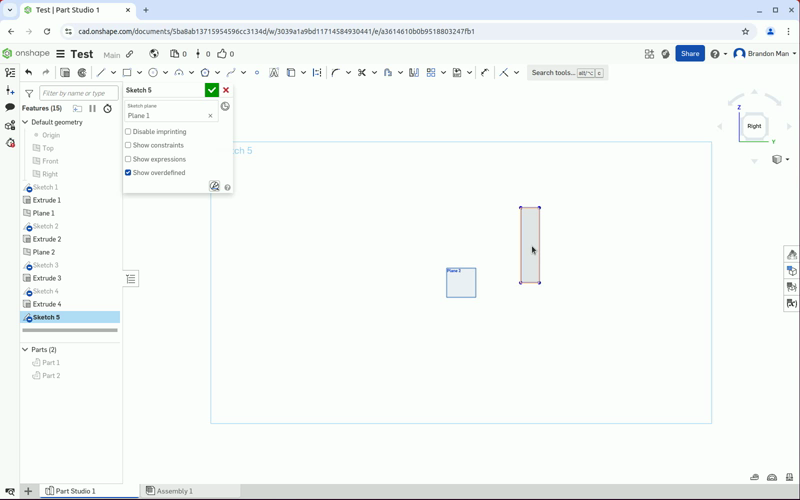
scroll(6)
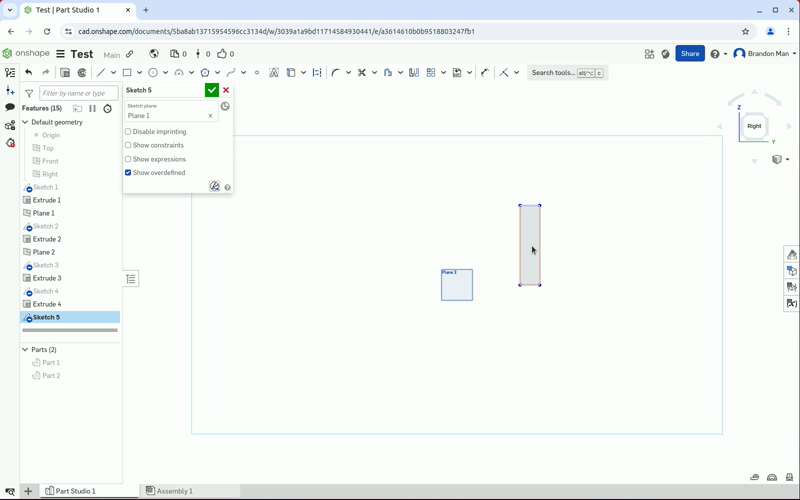
scroll(6)
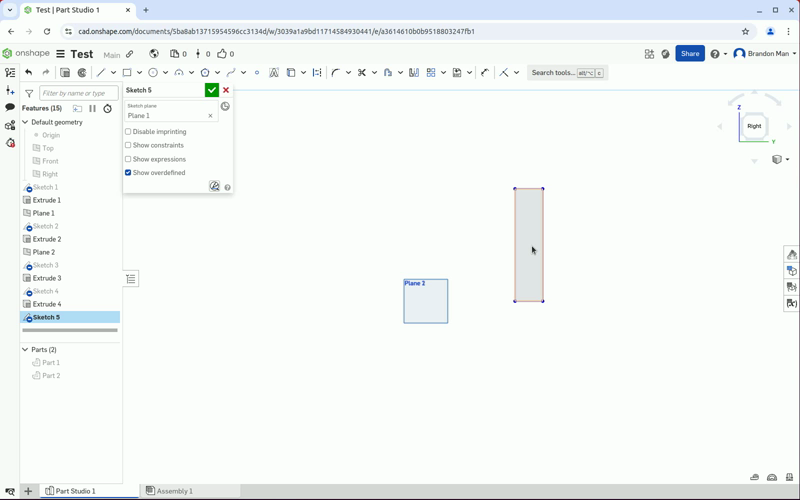
scroll(6)
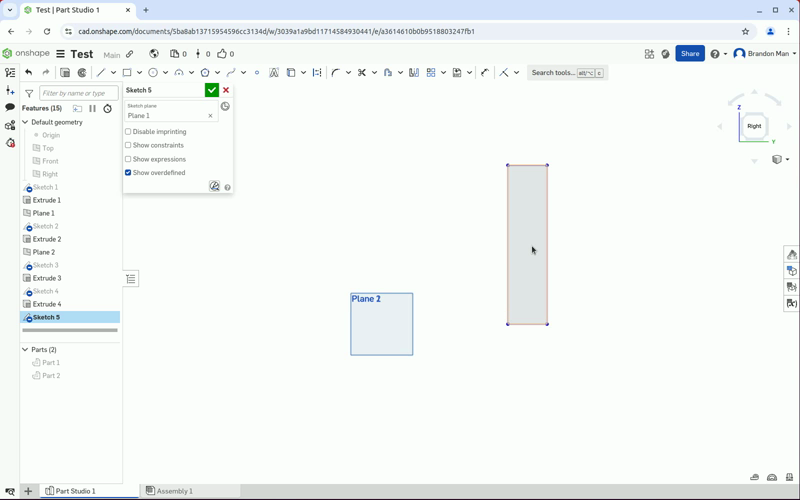
scroll(6)
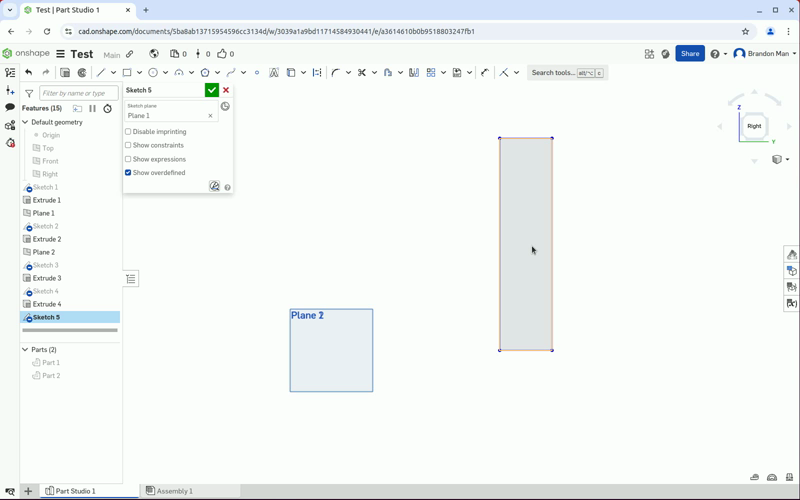
scroll(6)
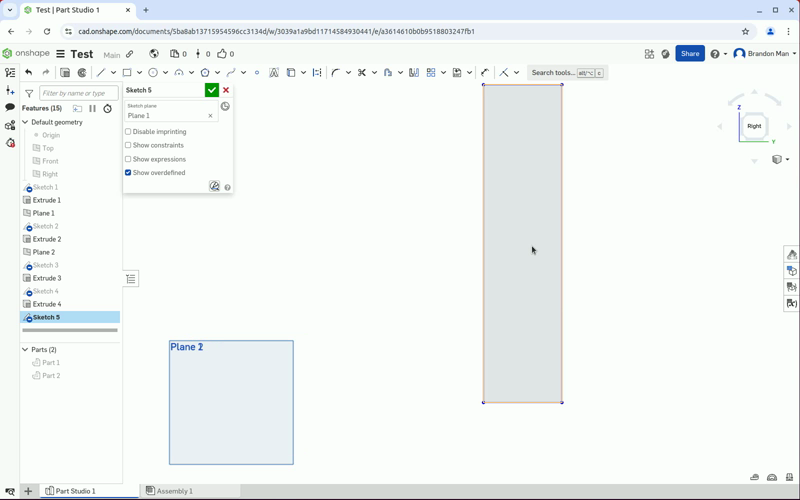
scroll(6)
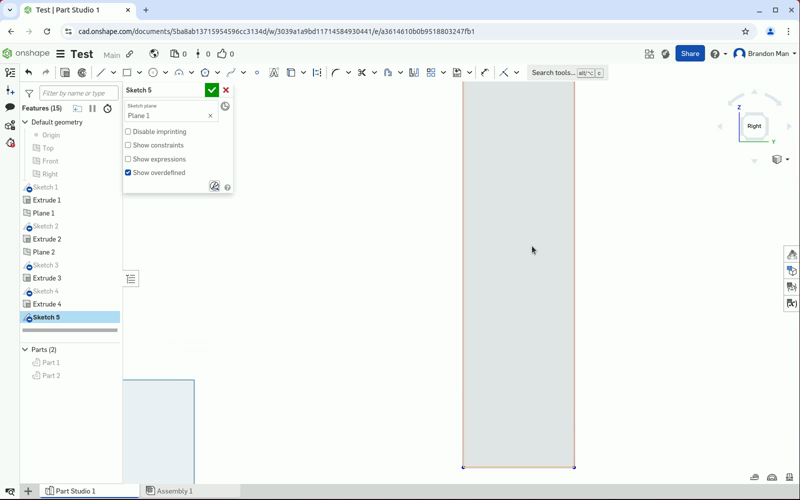
scroll(6)
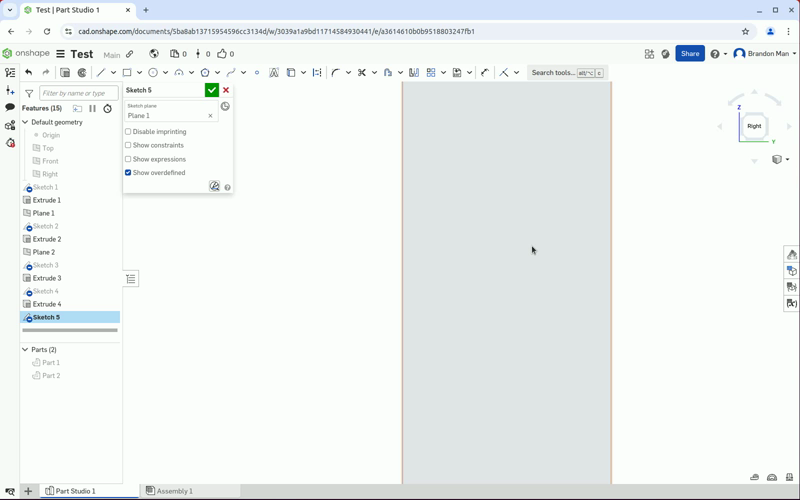
click(532, 245)
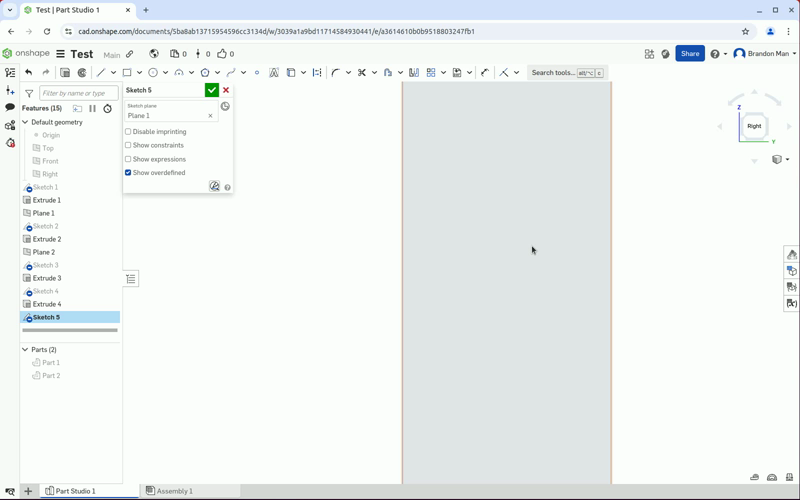
scroll(-6)
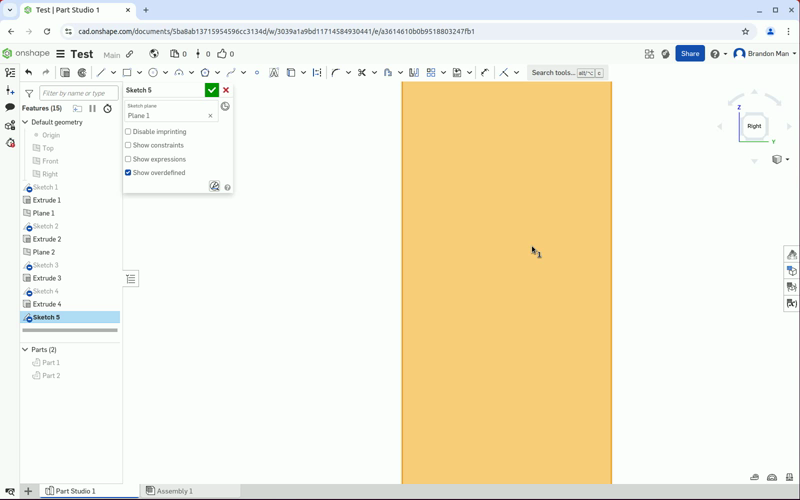
scroll(-6)
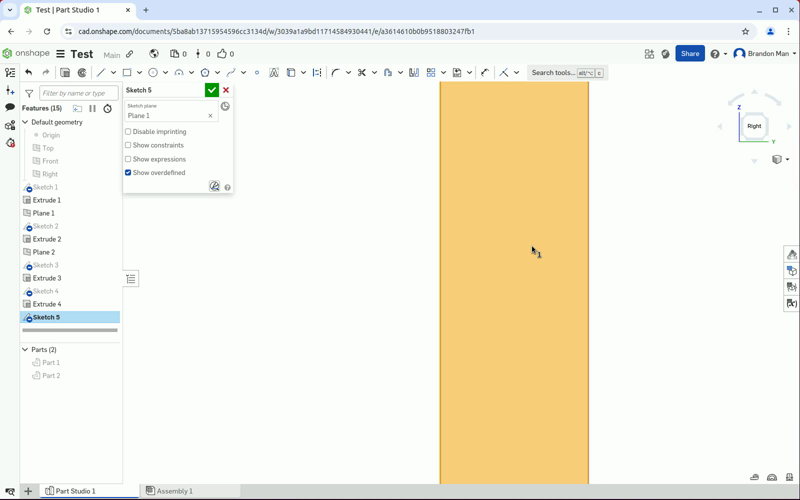
scroll(-6)
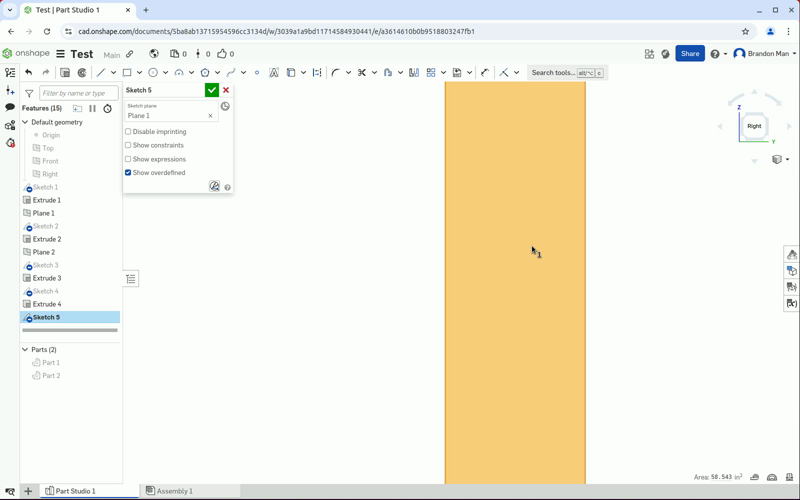
scroll(-6)
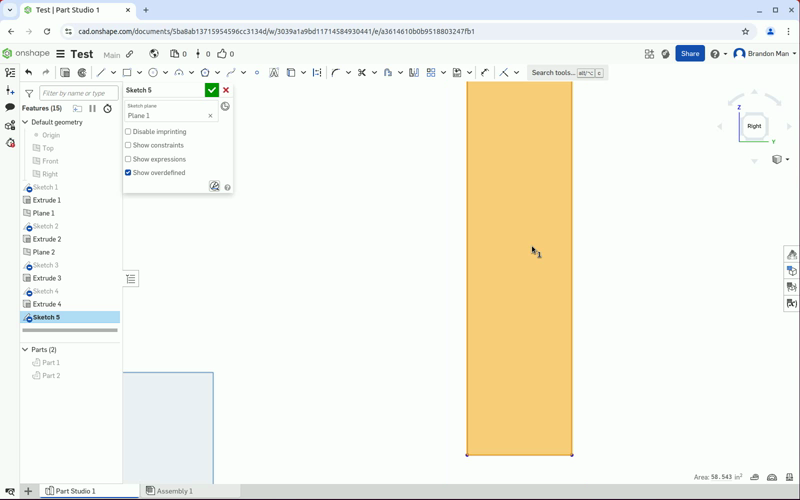
scroll(-6)
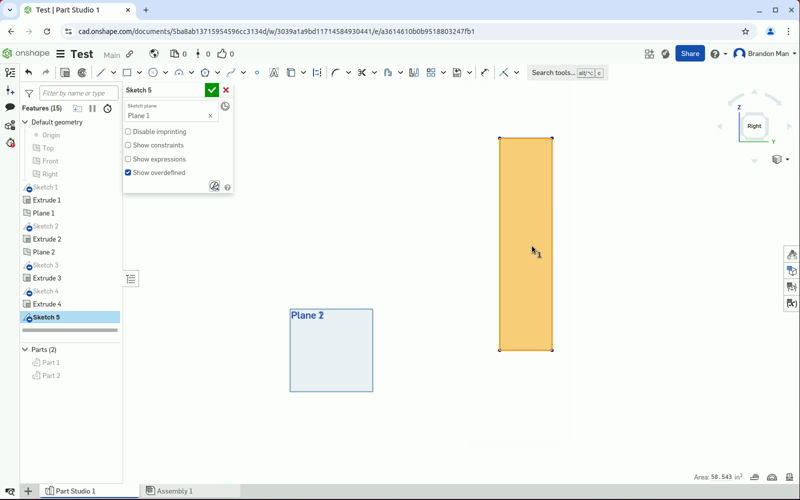
scroll(-6)
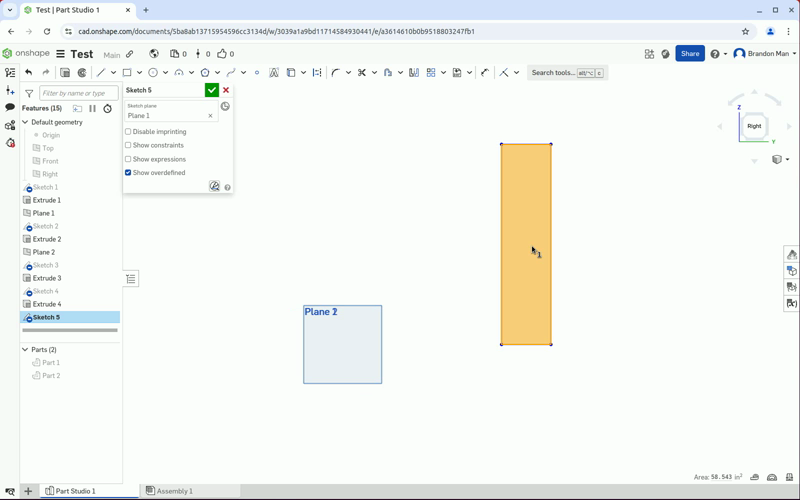
scroll(-6)
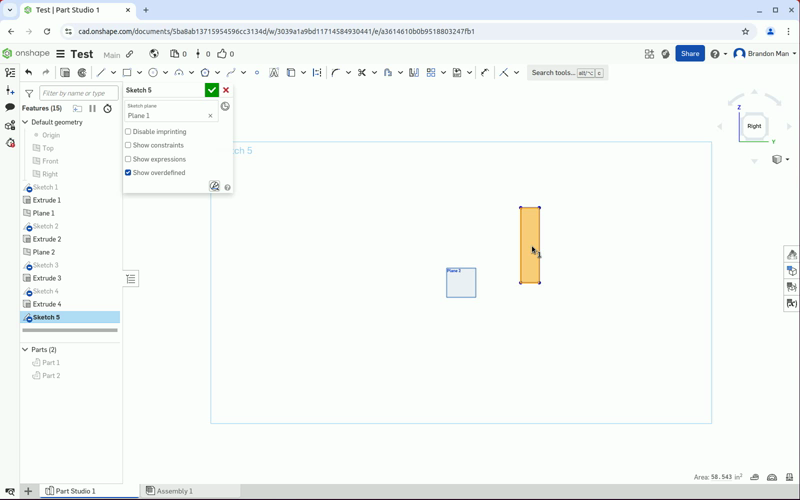
mouse_move(73, 352)
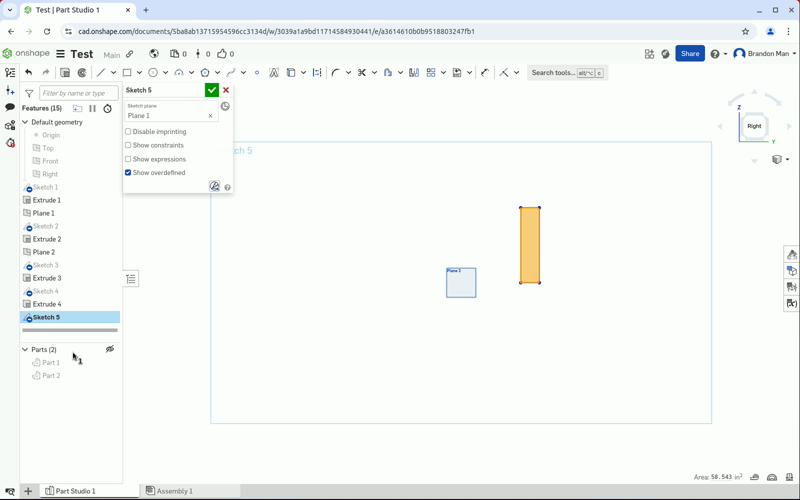
key(shift+y)
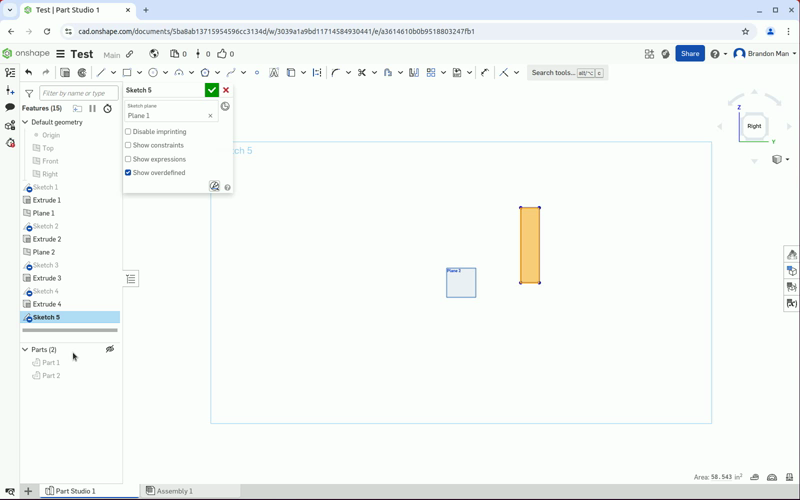
key(shift+e)
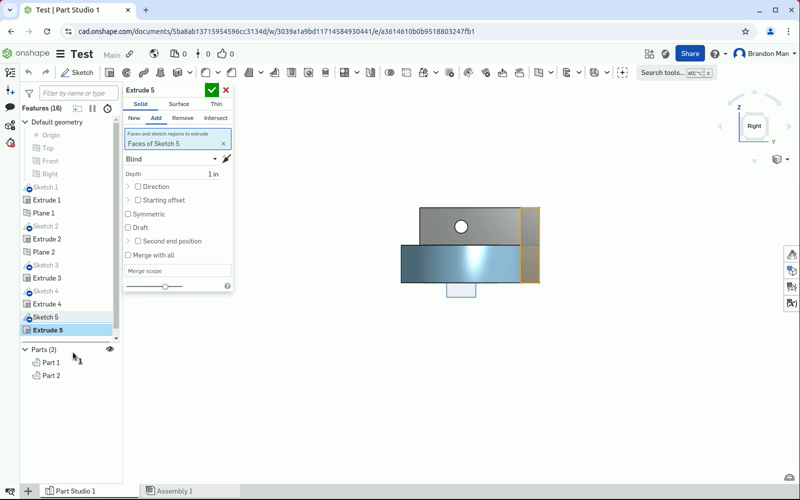
mouse_move(143, 106)
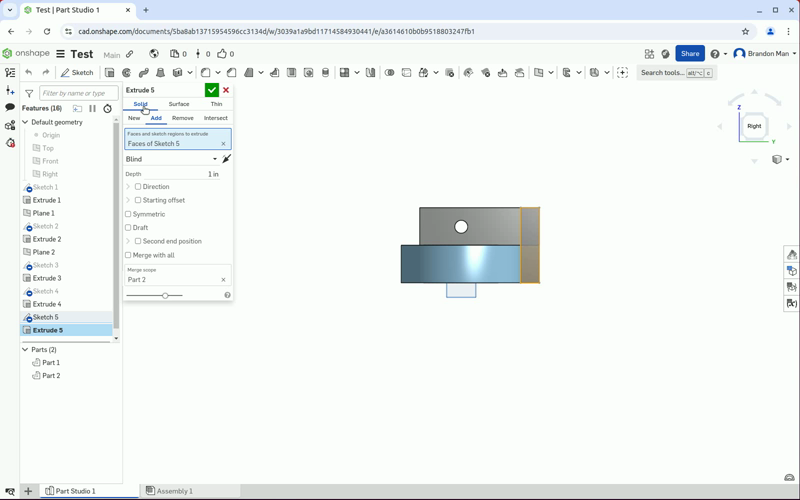
click(143, 106)
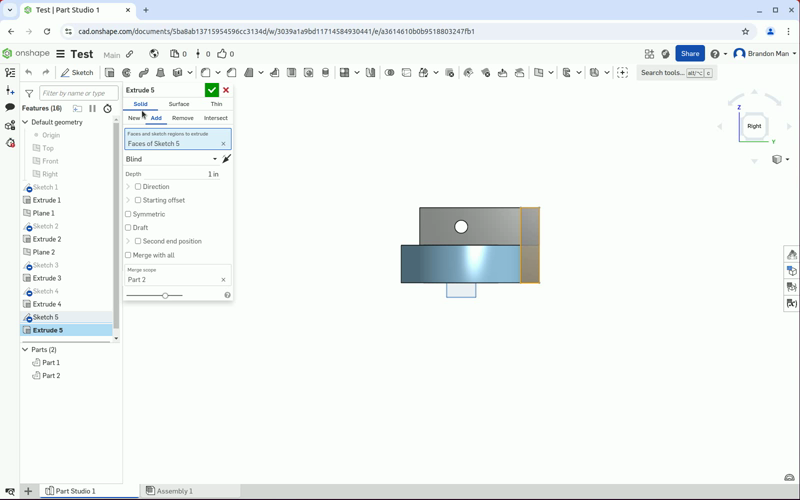
mouse_move(137, 120)
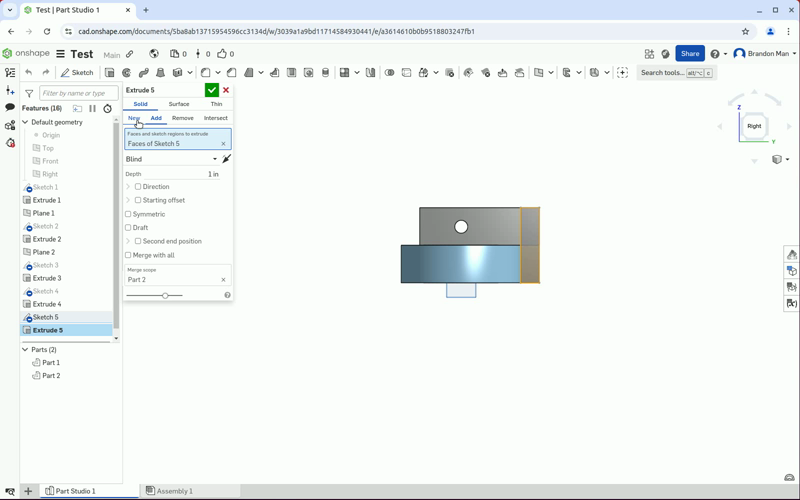
click(137, 120)
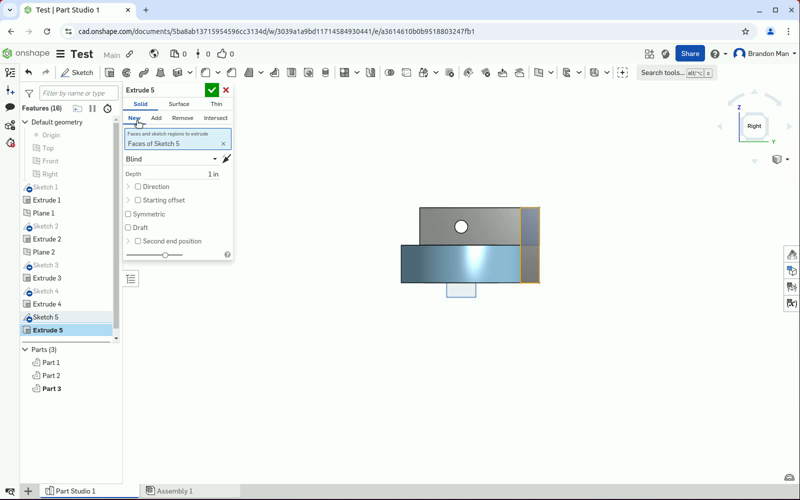
key(tab, 4)
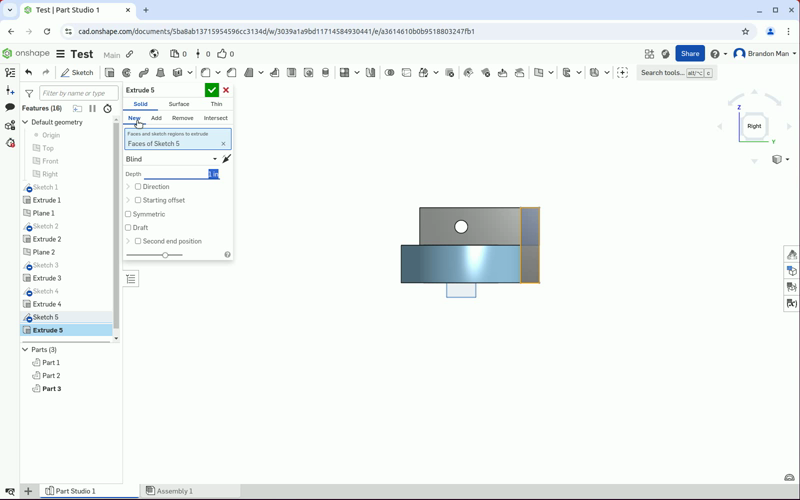
text(3.851)
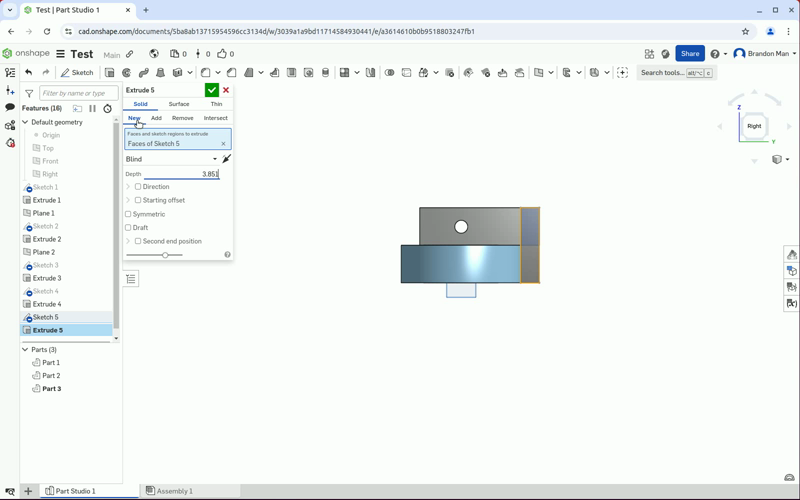
key(enter)
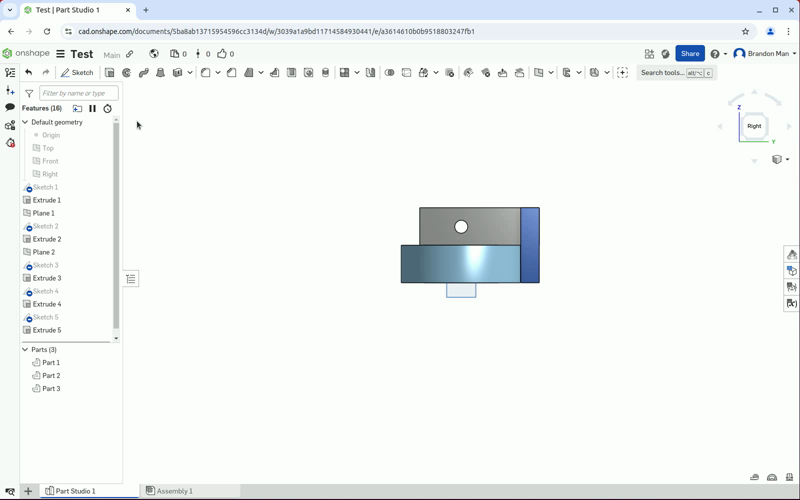
key(shift+h)
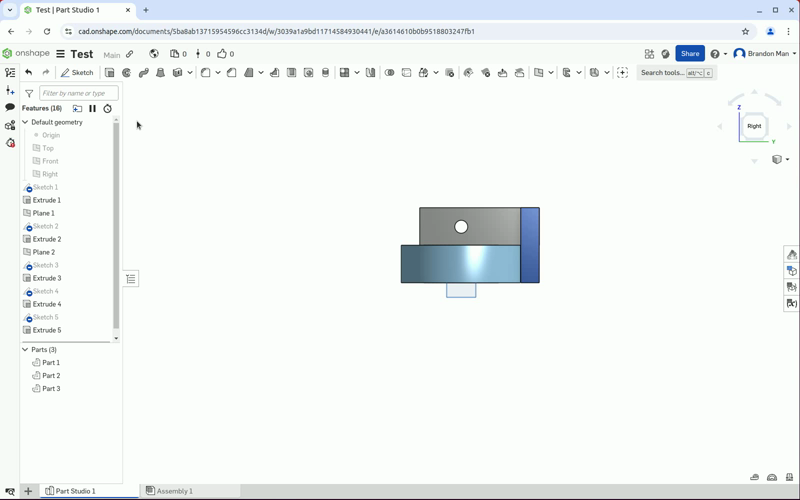
key(shift+h)
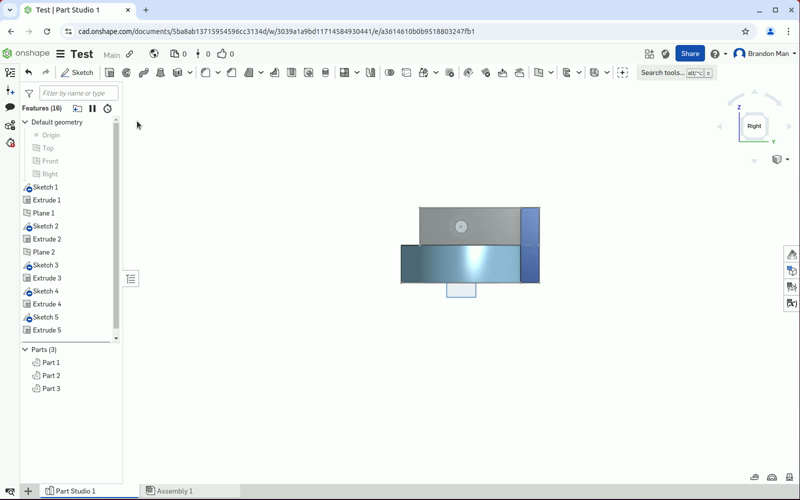
key(shift+7)
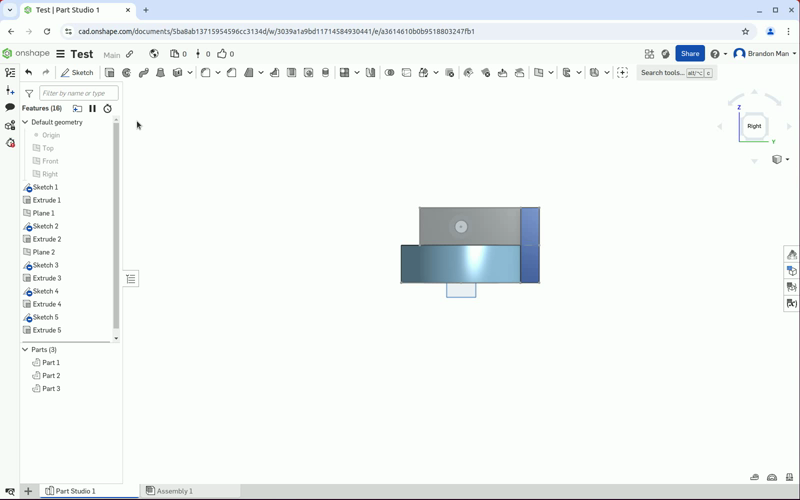
key(right, 2)
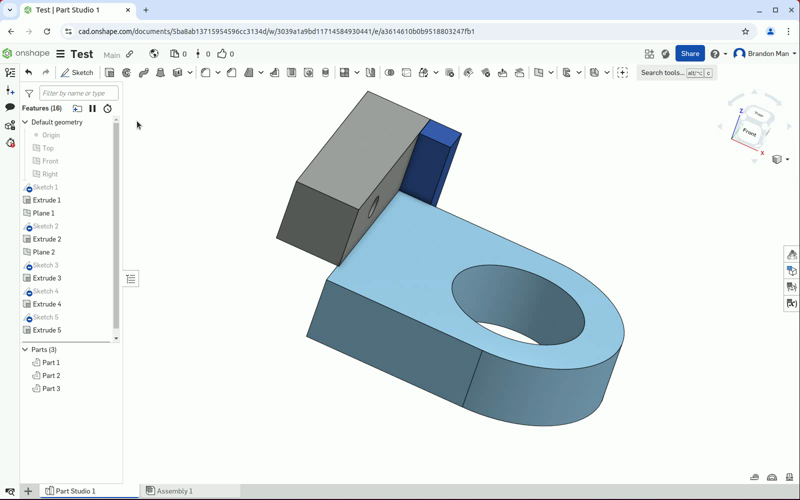
key(down, 2)
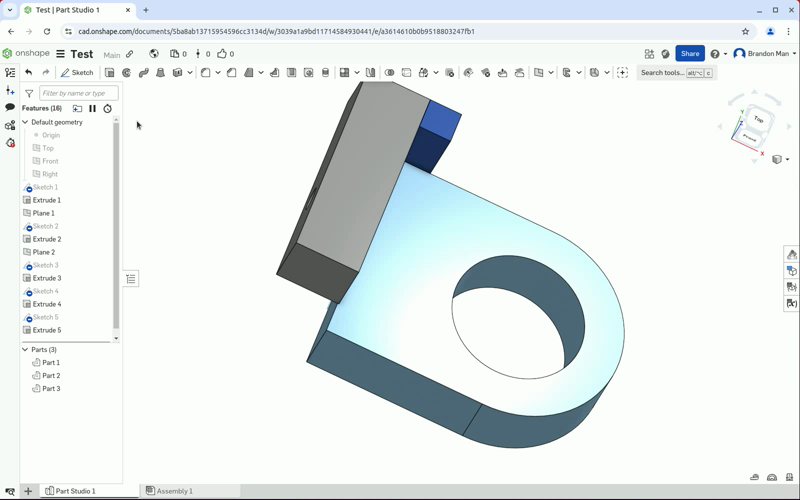
key(up, 2)
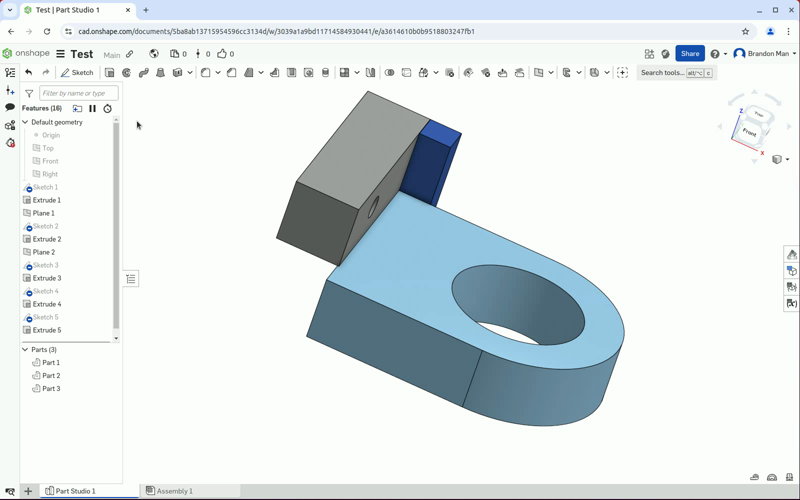
key(left, 2)
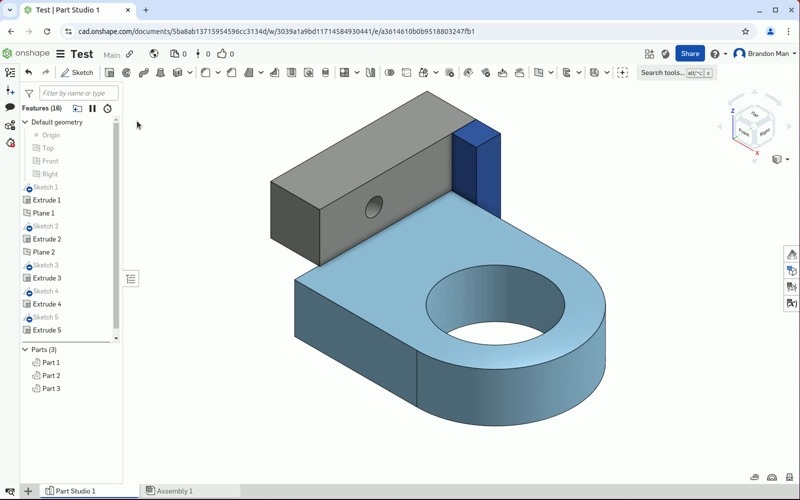
mouse_move(69, 189)
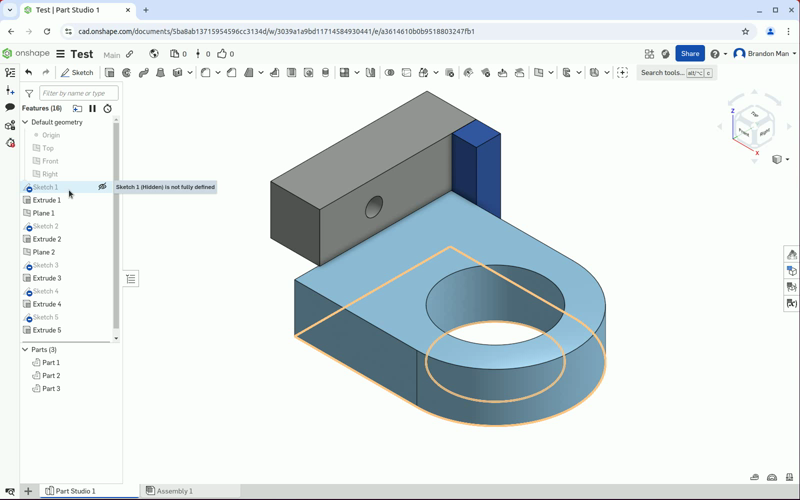
click(69, 189)